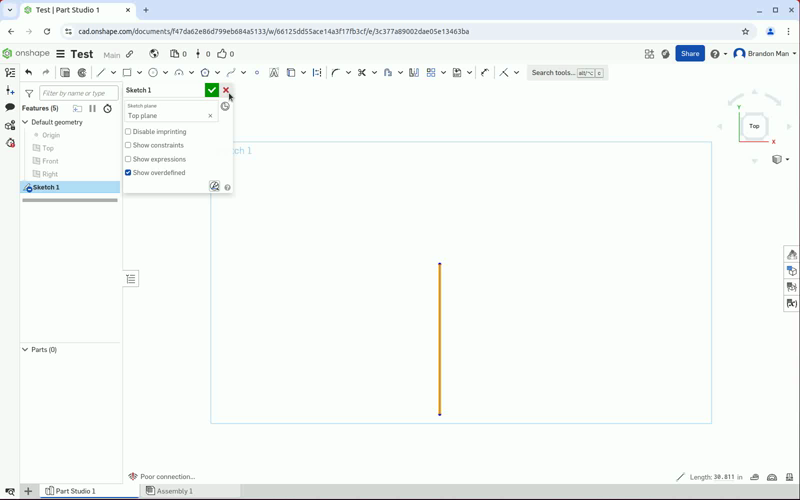
key(shift+h)
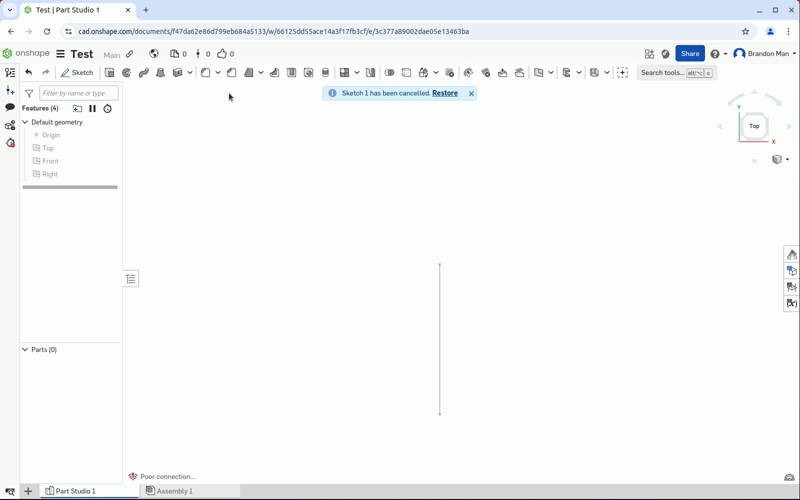
mouse_move(73, 352)
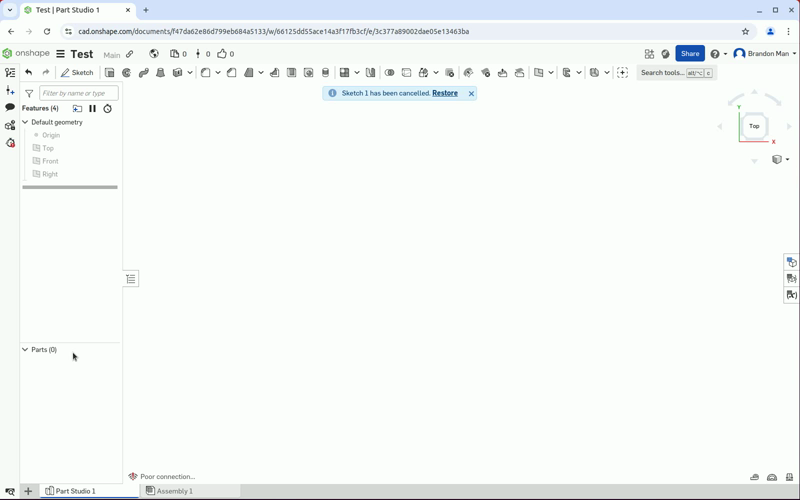
key(y)
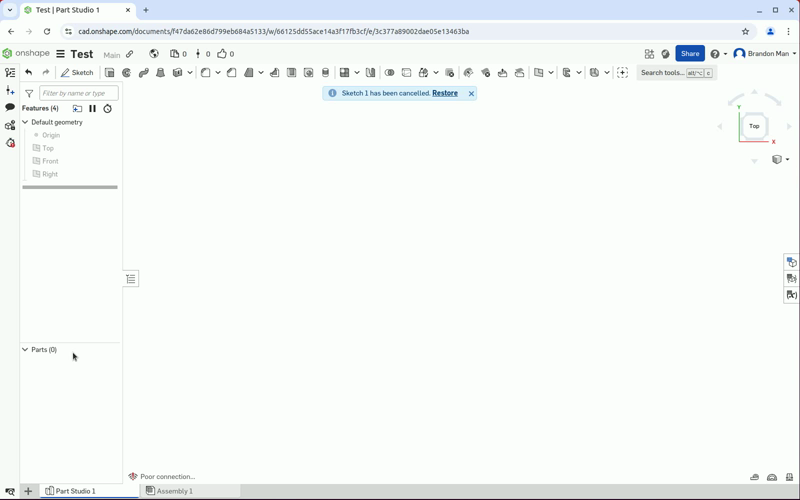
key(shift+p)
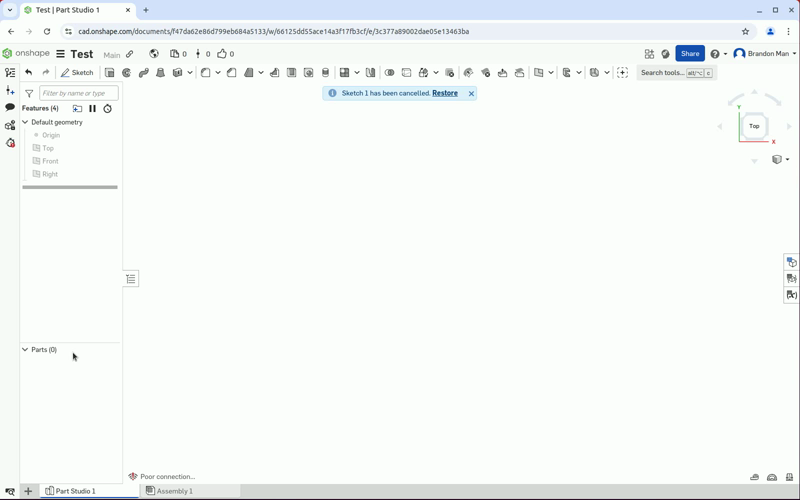
key(space)
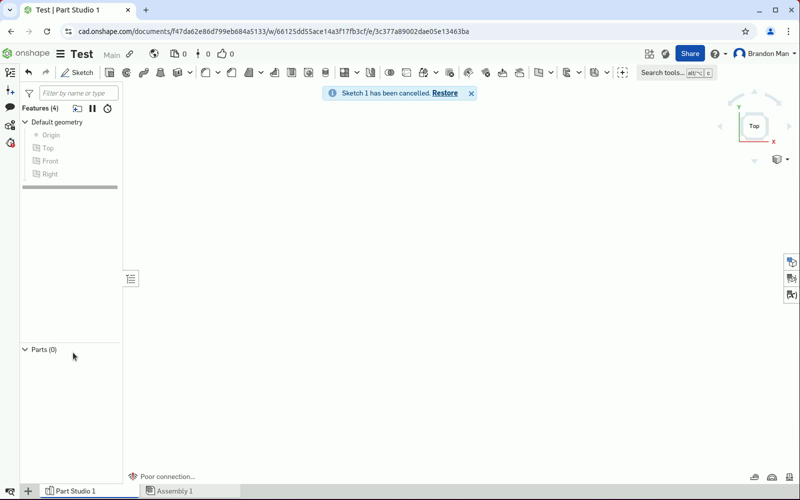
key_down(shift)
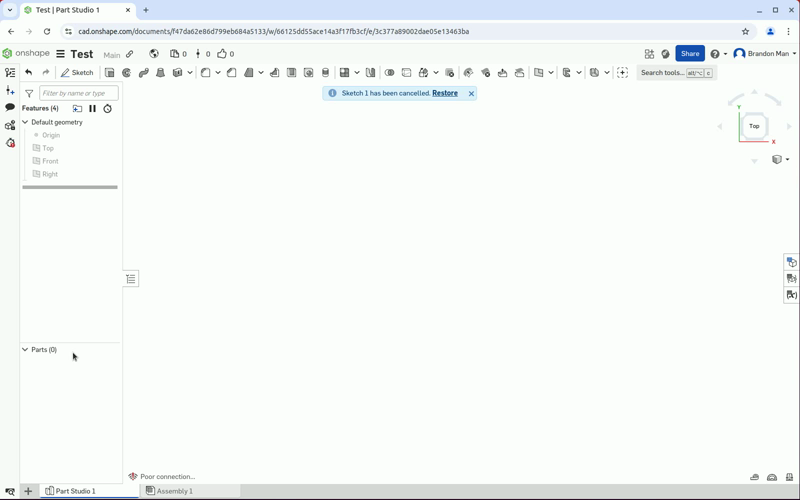
key(up)
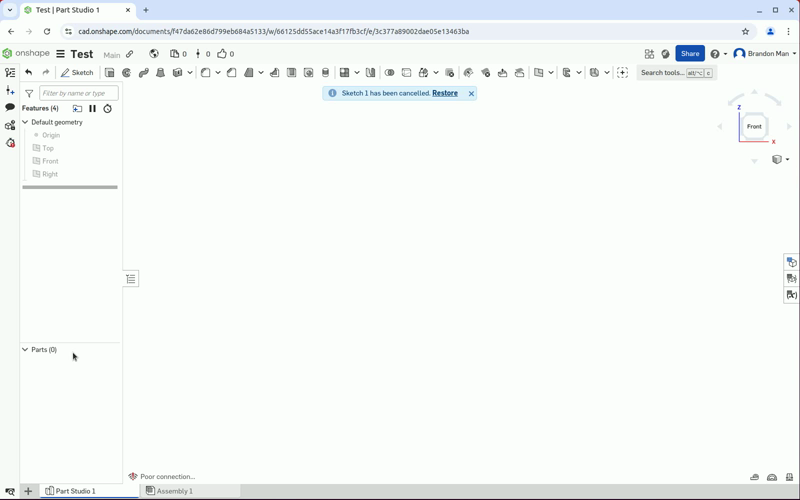
key_up(shift)
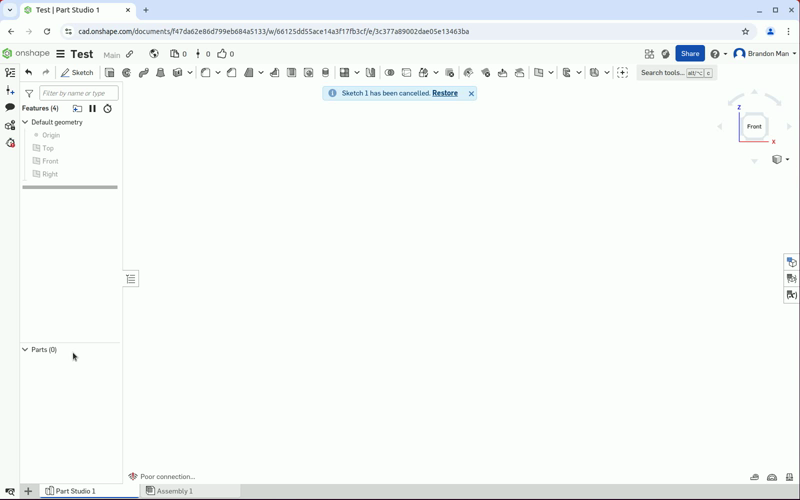
key(space)
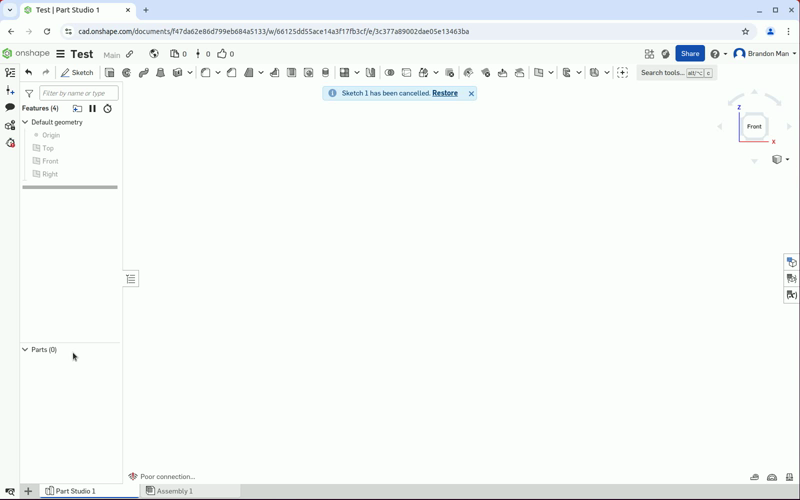
key_down(shift)
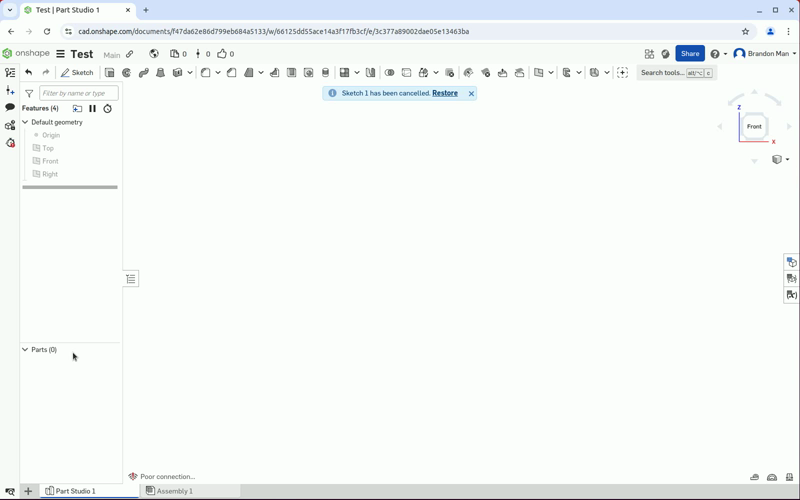
key(left)
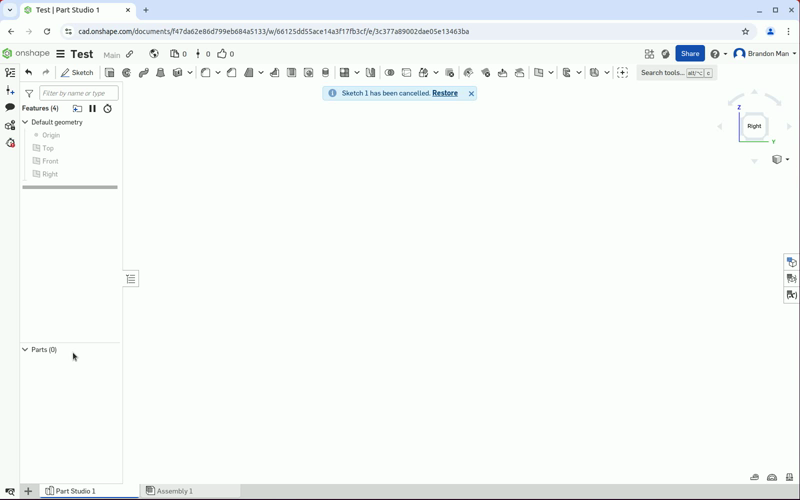
key_up(shift)
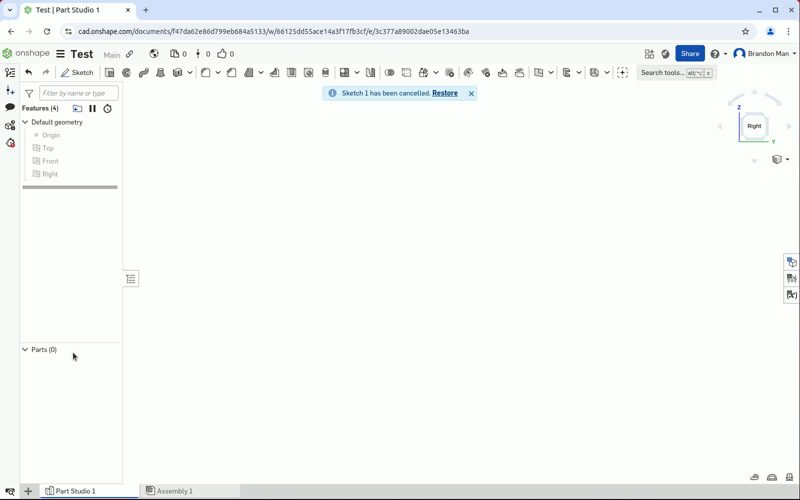
mouse_move(73, 352)
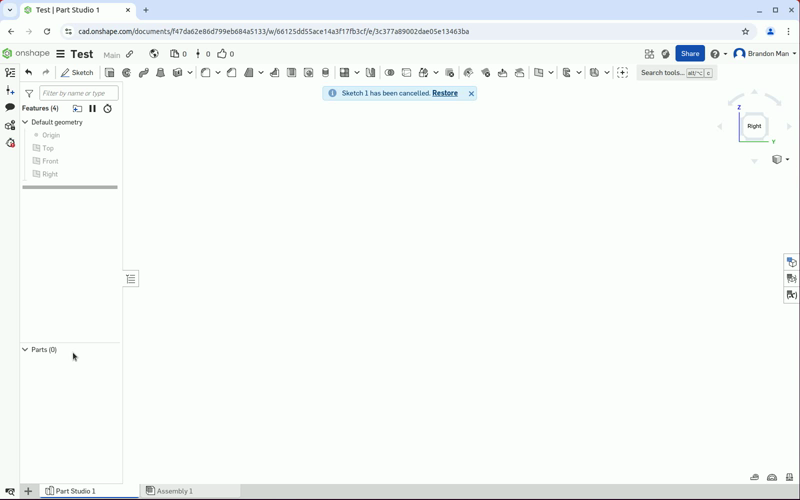
key(shift+y)
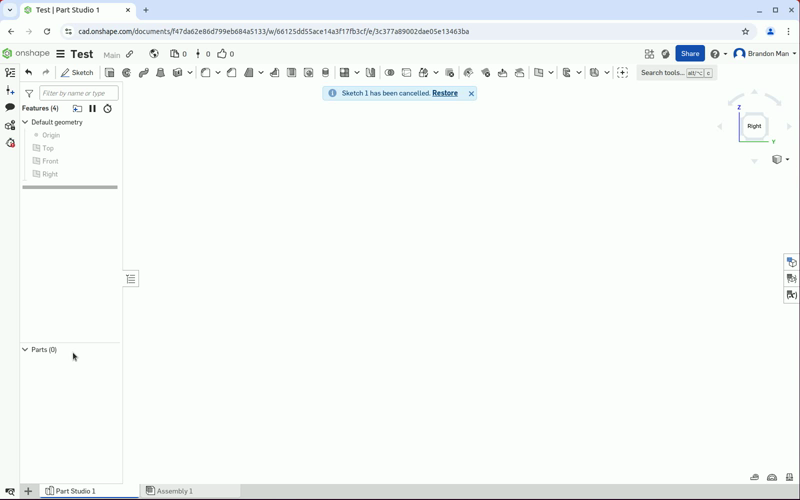
key(shift+s)
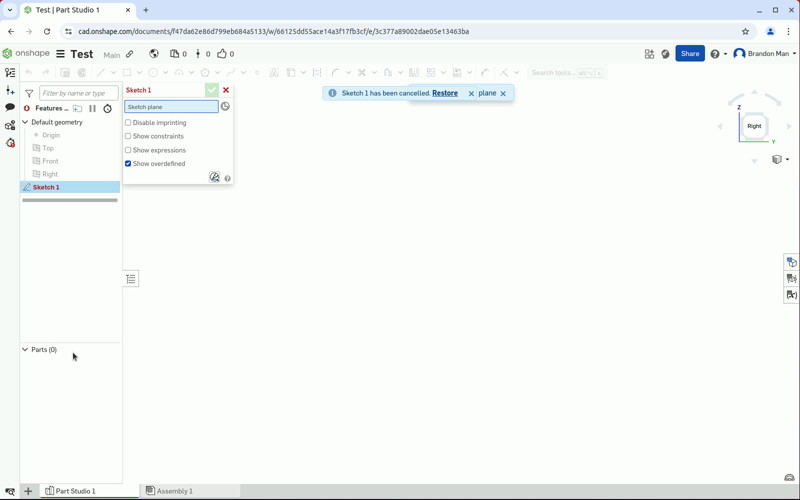
mouse_move(73, 176)
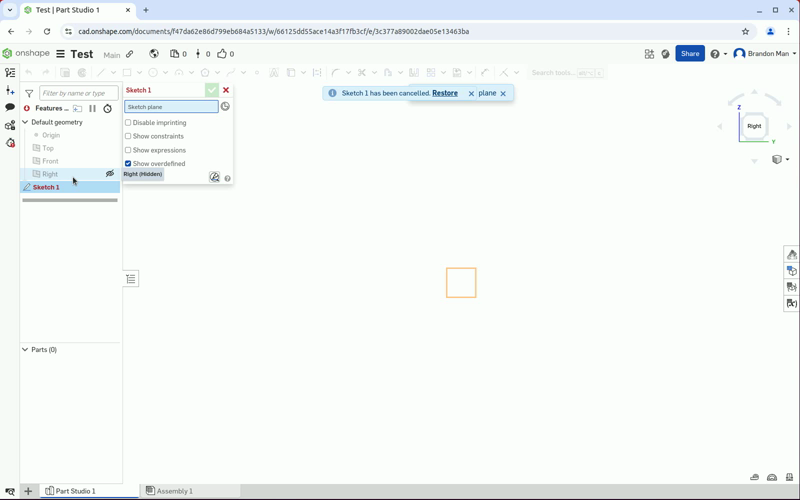
click(73, 176)
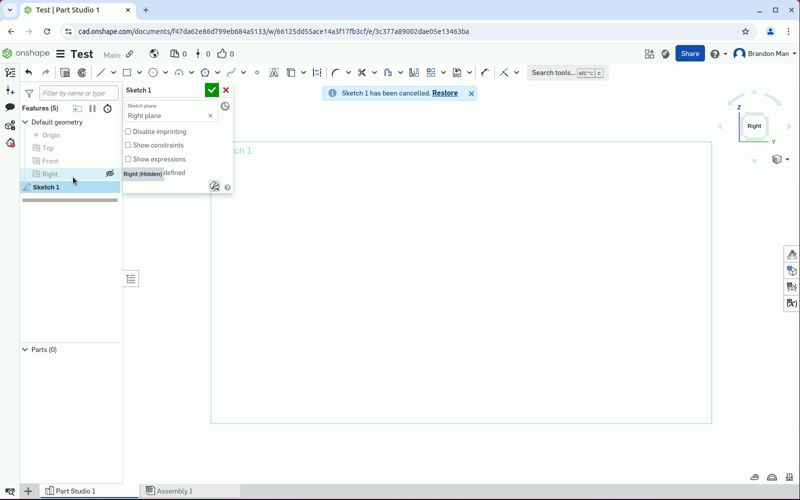
mouse_move(73, 352)
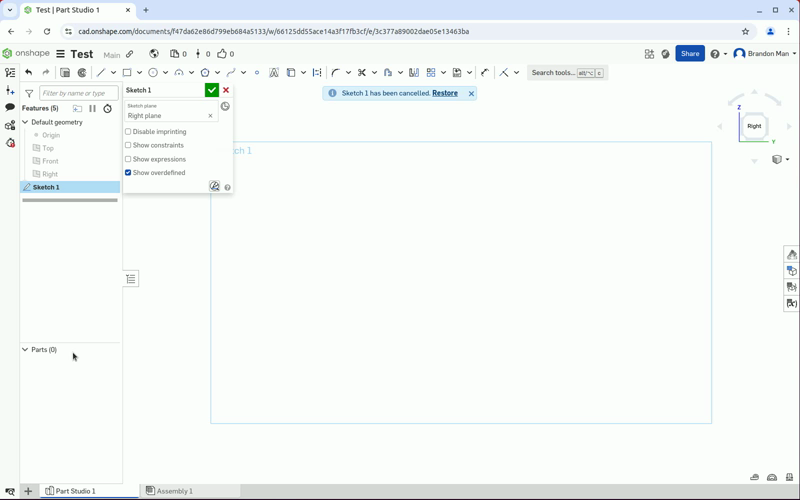
key(y)
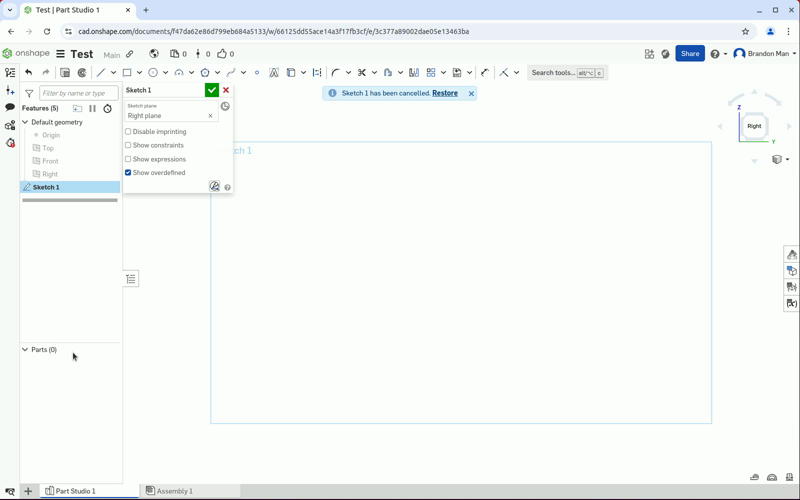
key(l)
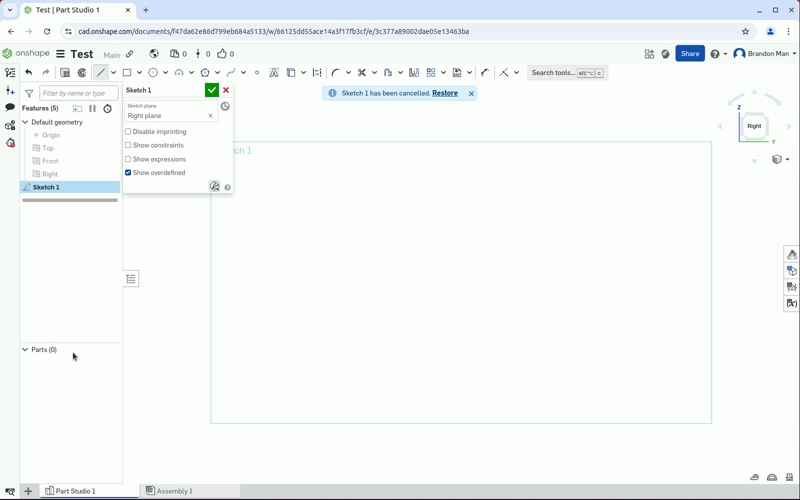
key_down(shift)
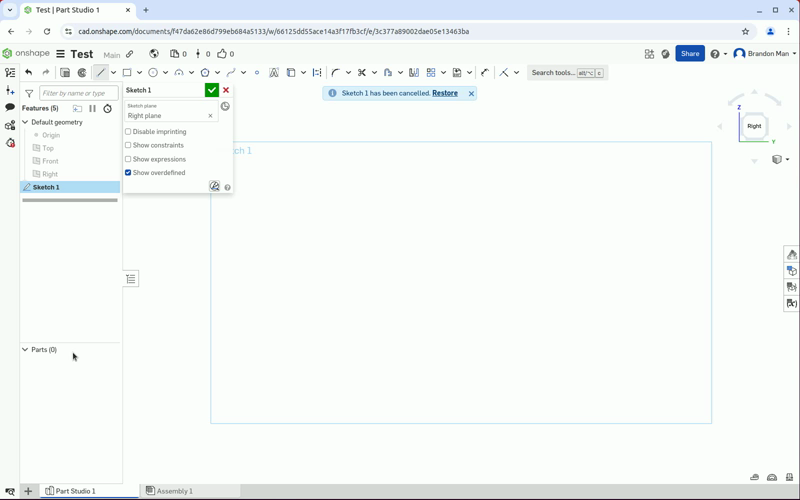
mouse_move(460, 282)
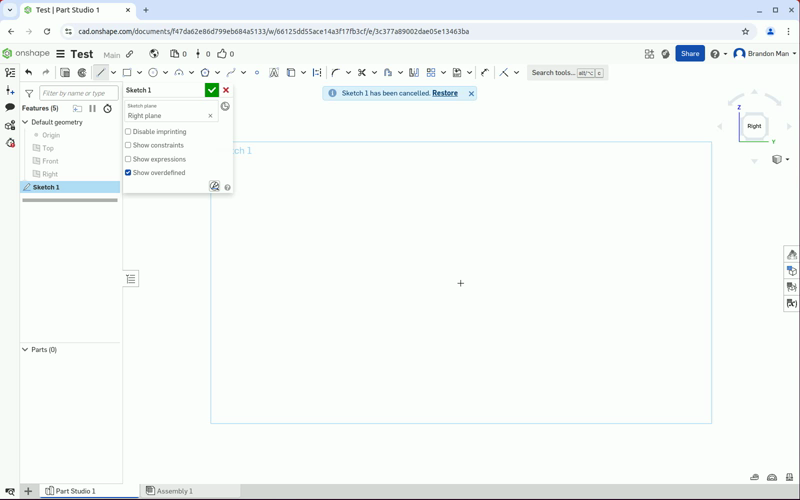
click(460, 282)
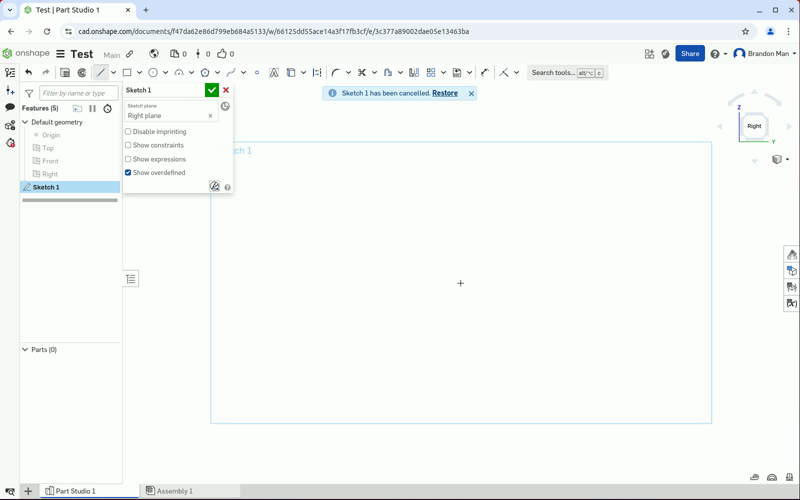
key_up(shift)
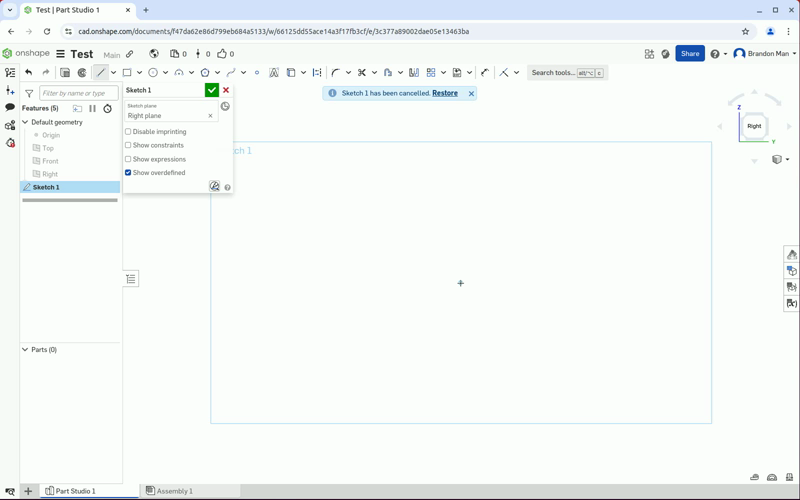
key_down(shift)
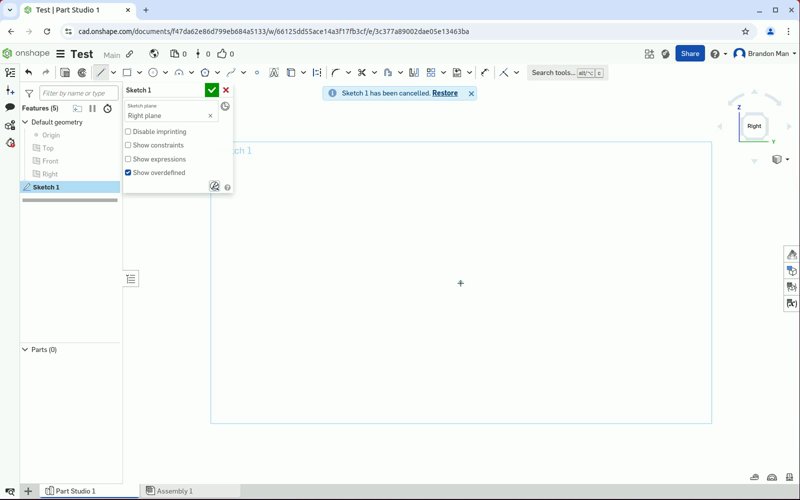
mouse_move(490, 282)
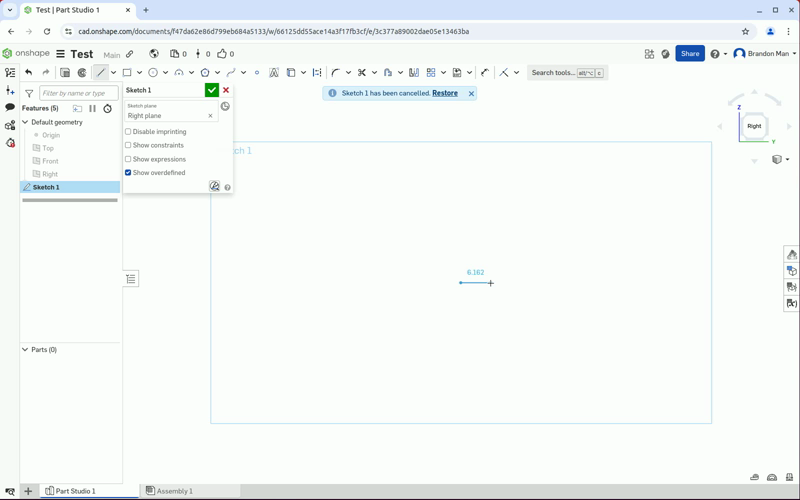
mouse_move(517, 282)
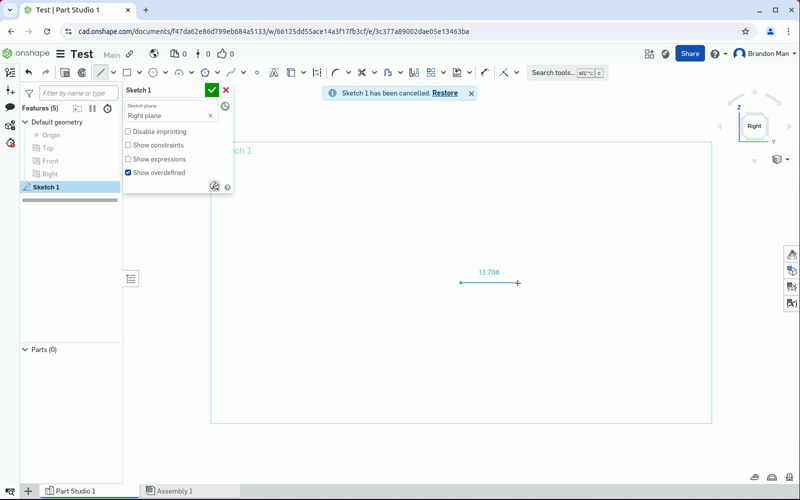
click(517, 282)
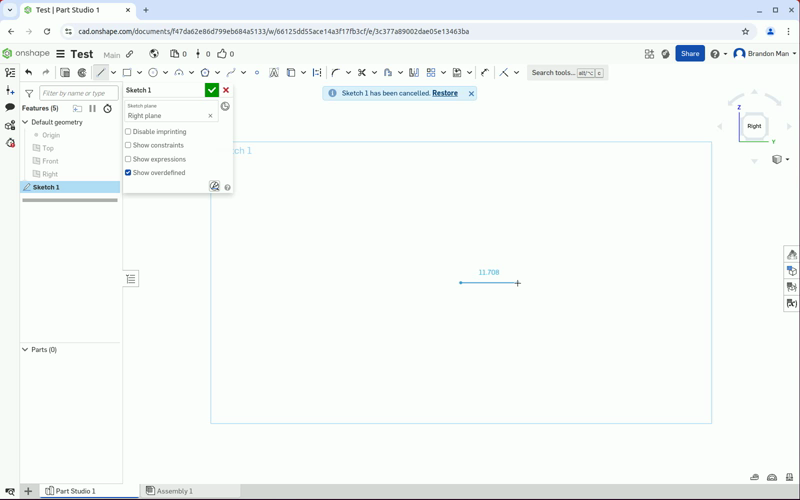
key_up(shift)
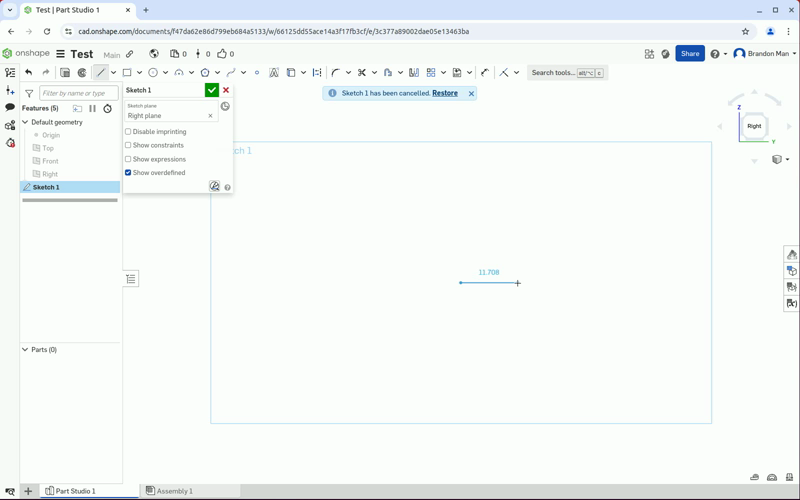
key_down(shift)
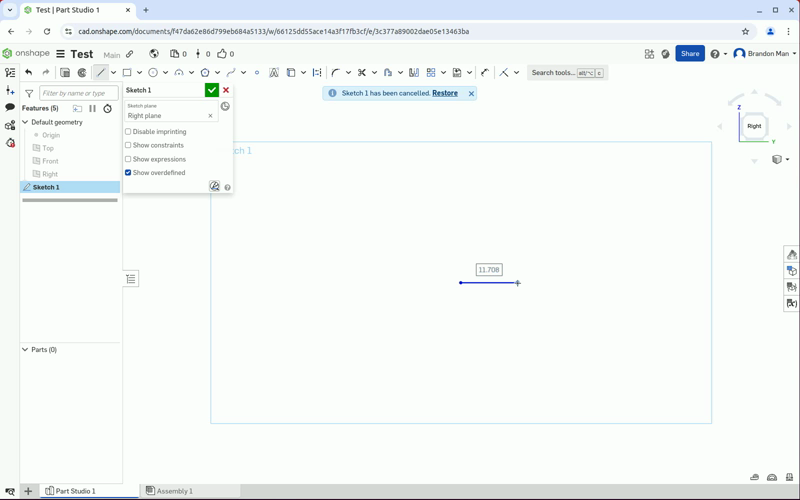
mouse_move(547, 282)
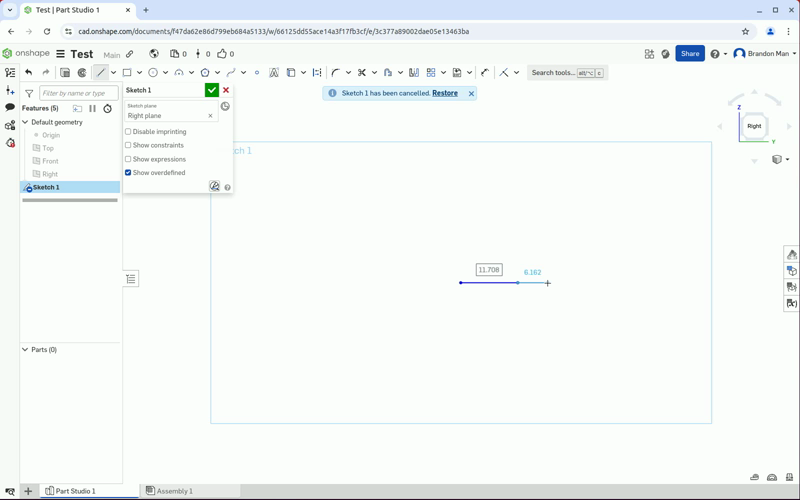
mouse_move(517, 245)
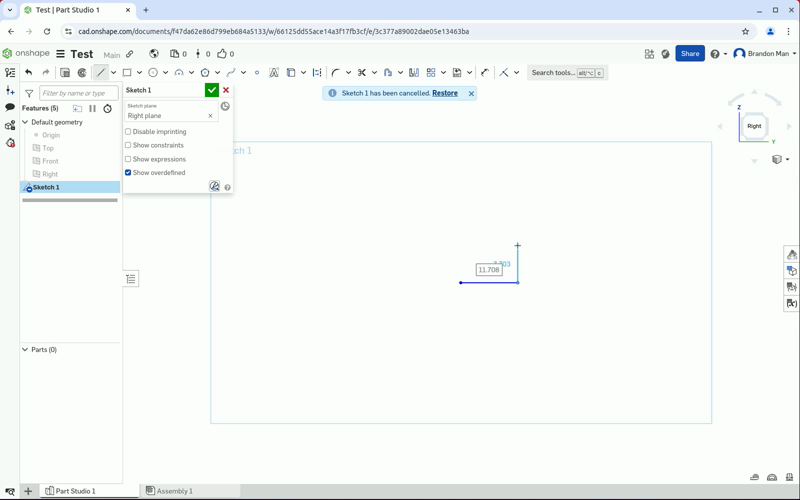
click(517, 245)
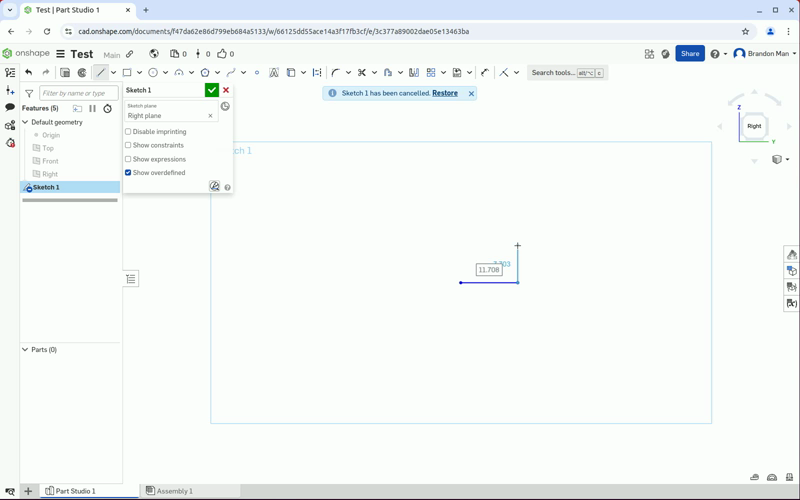
key_up(shift)
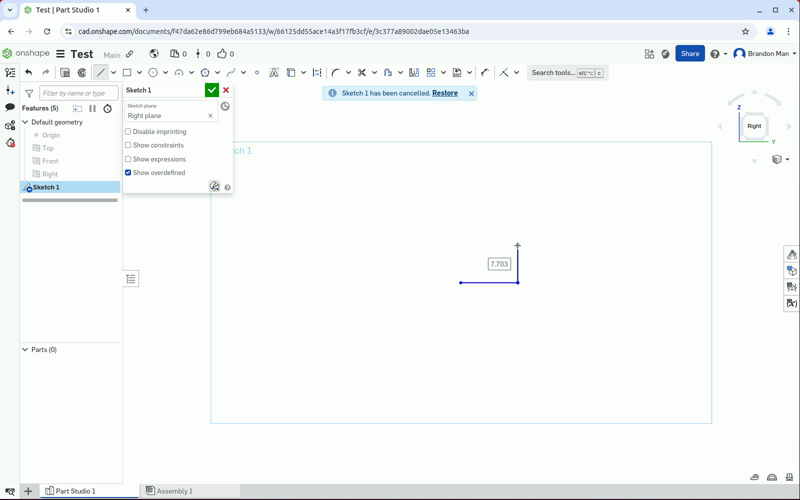
key_down(shift)
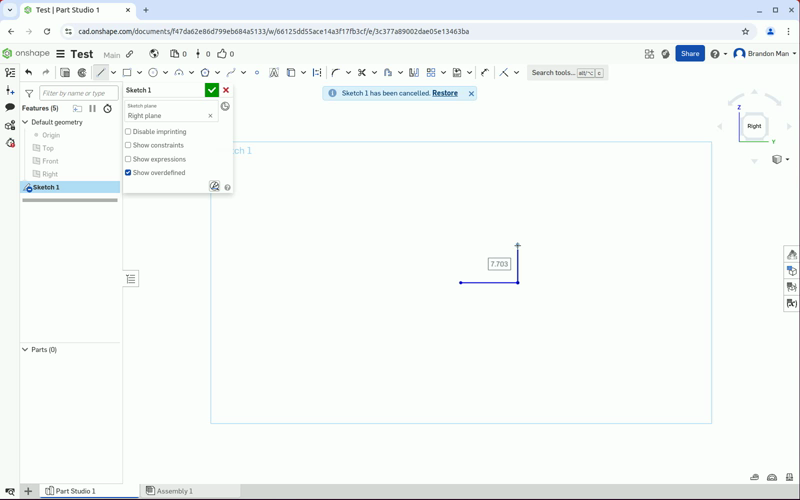
mouse_move(547, 245)
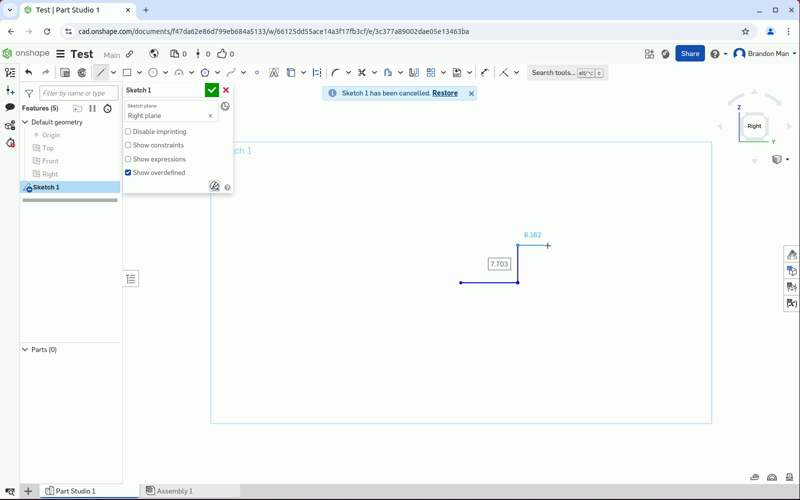
mouse_move(480, 245)
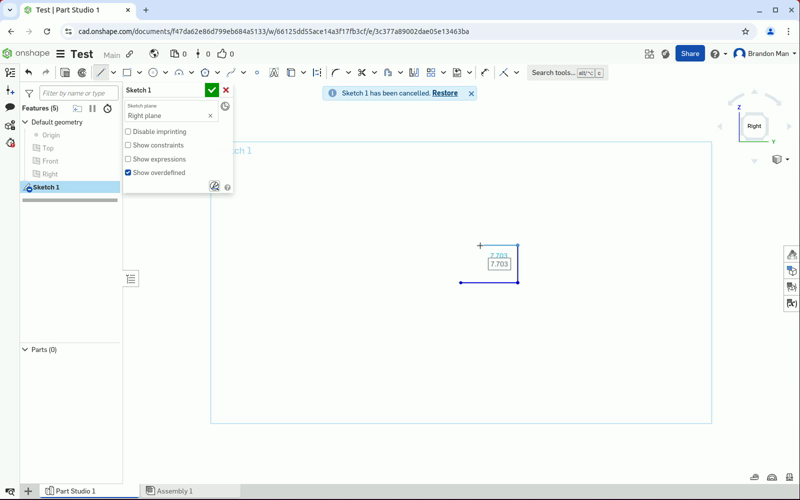
click(480, 245)
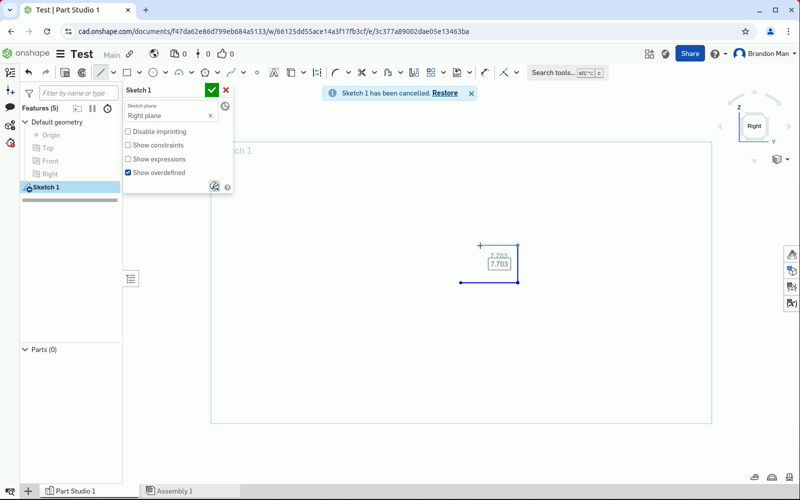
key_up(shift)
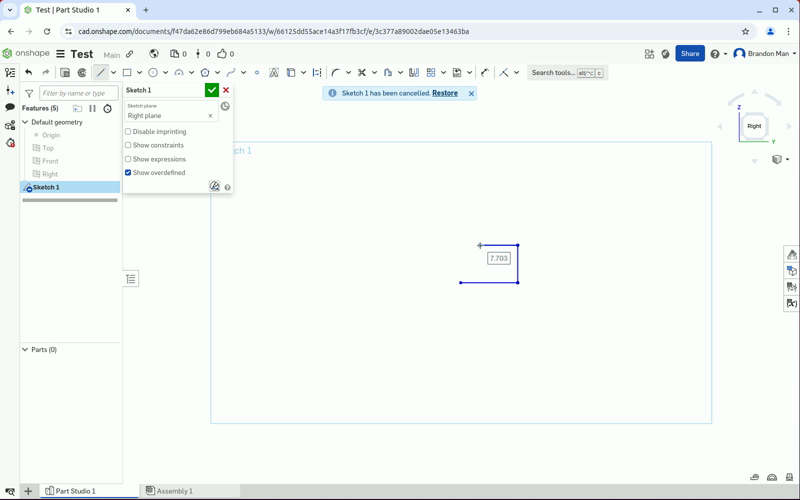
key_down(shift)
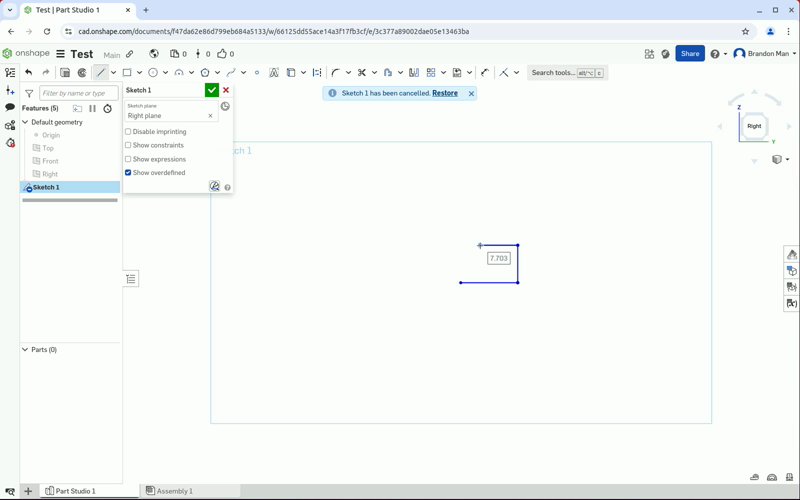
mouse_move(510, 245)
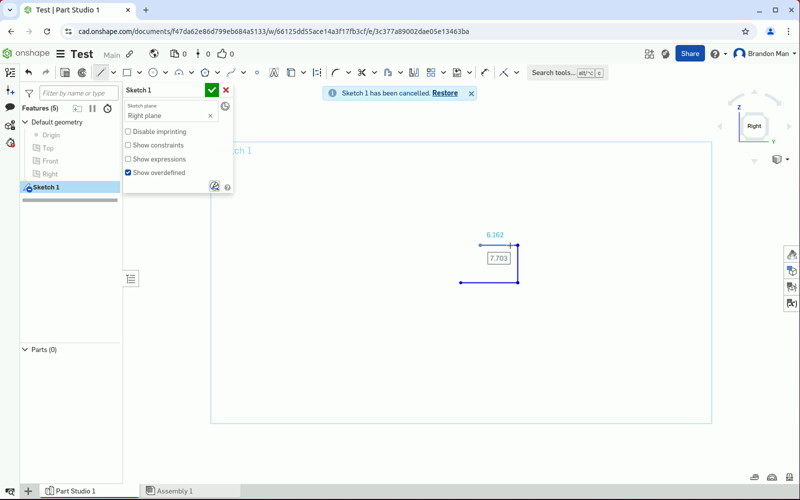
mouse_move(480, 263)
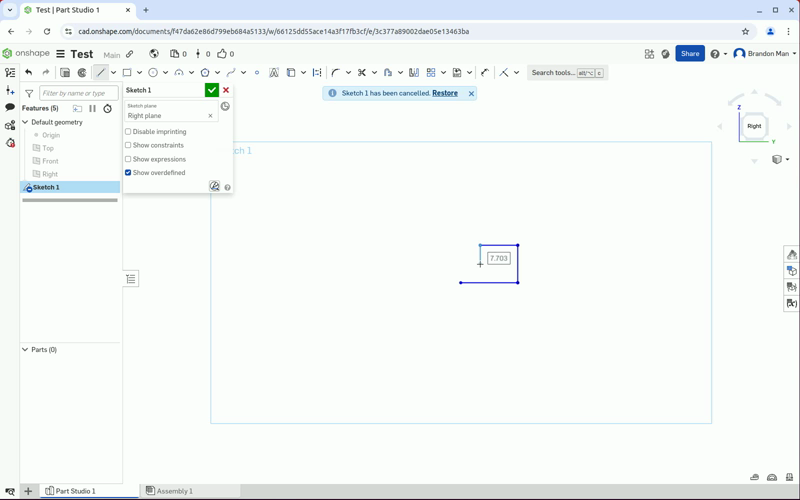
click(480, 263)
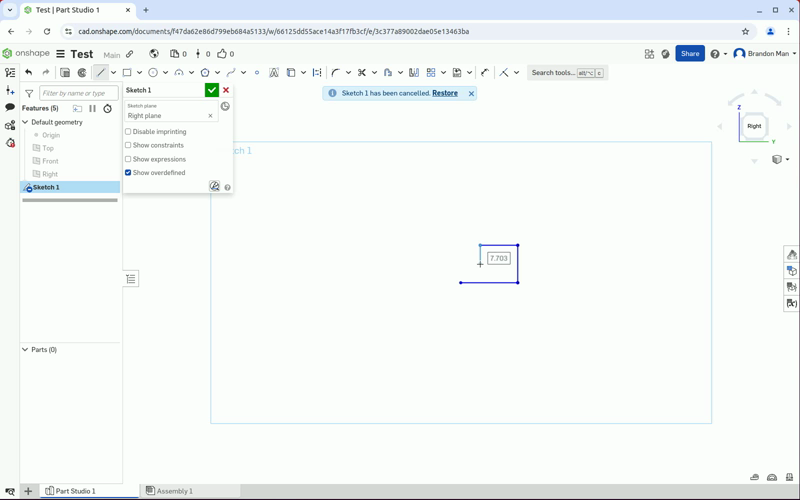
key_up(shift)
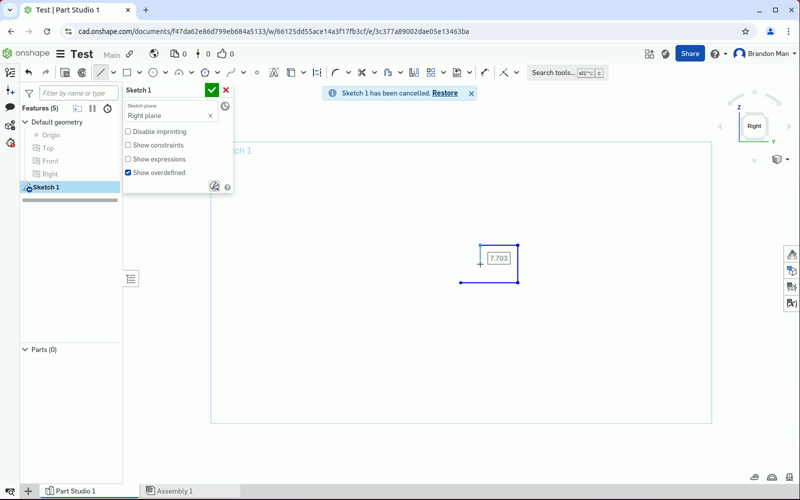
key_down(shift)
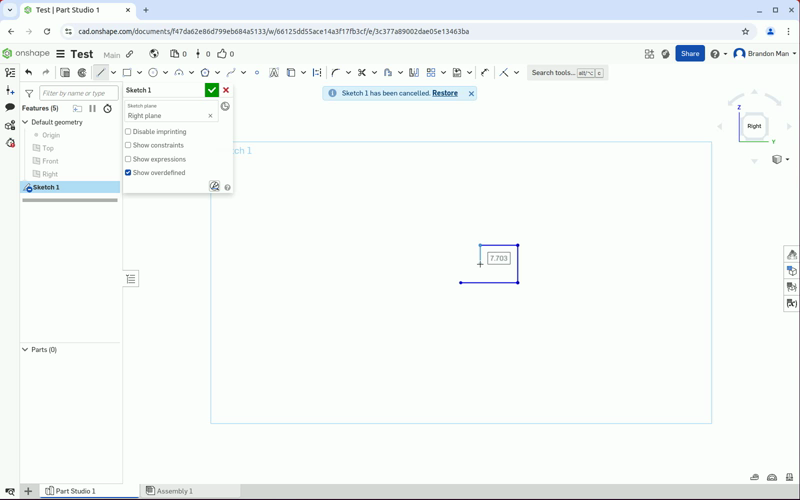
mouse_move(510, 263)
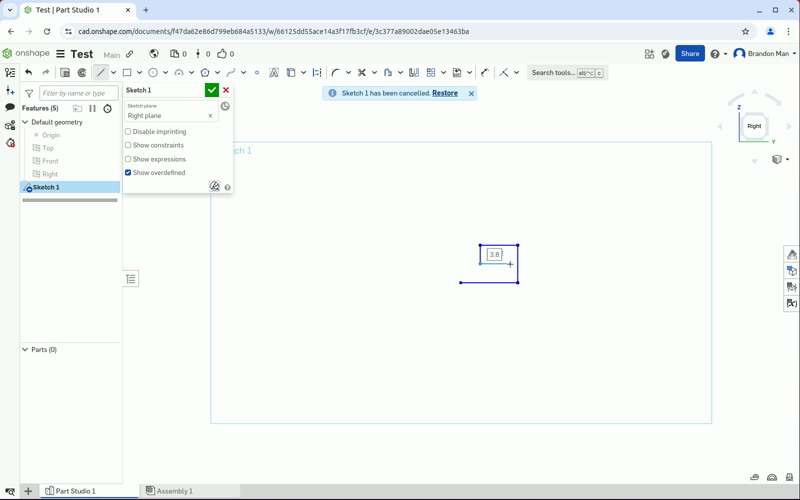
mouse_move(460, 263)
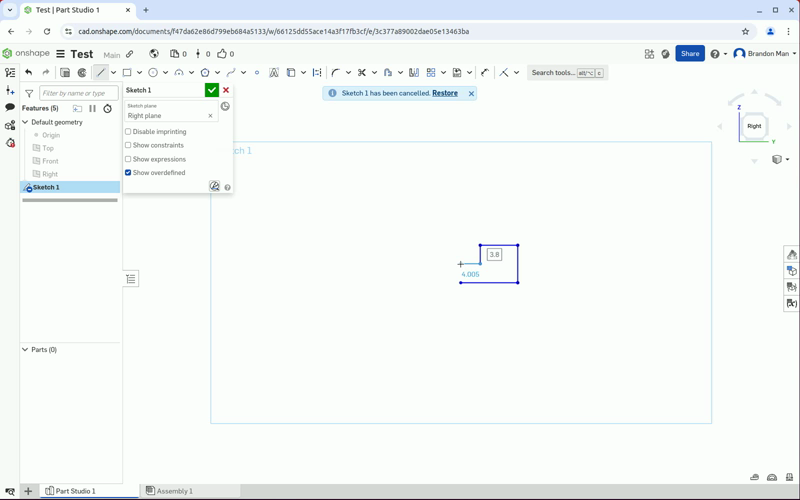
click(460, 263)
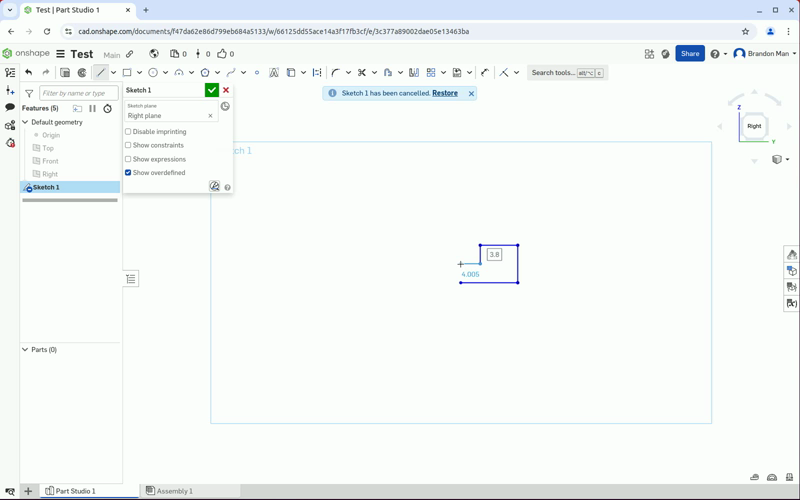
key_up(shift)
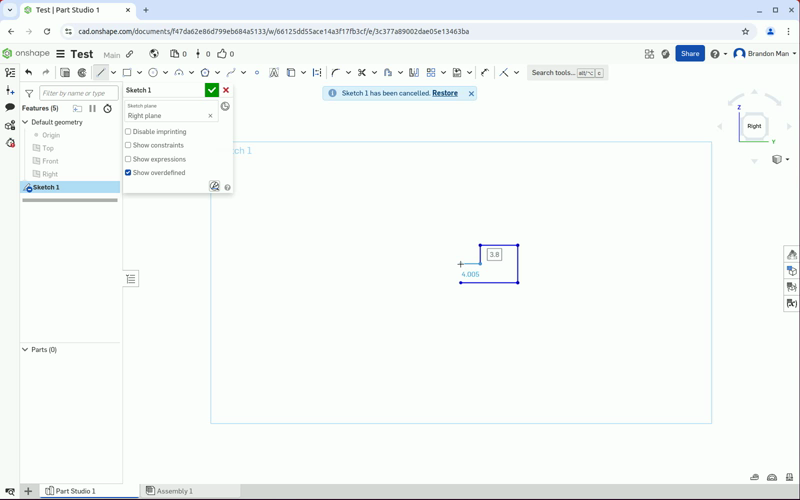
mouse_move(490, 263)
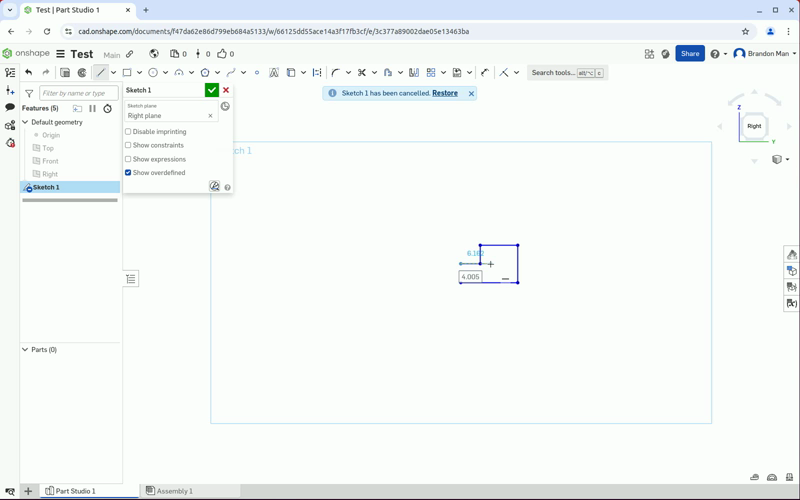
key_down(shift)
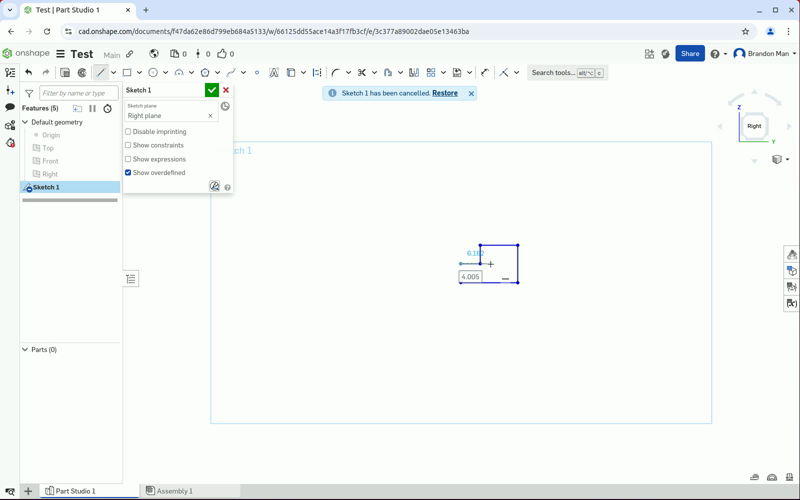
mouse_move(460, 282)
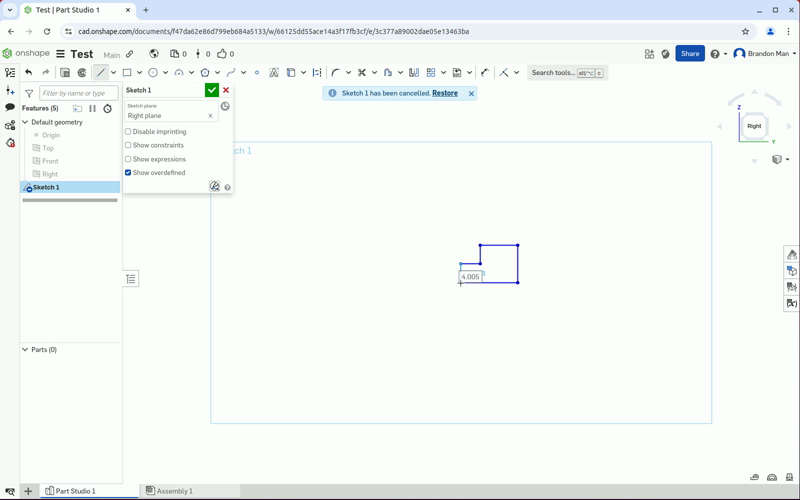
key_up(shift)
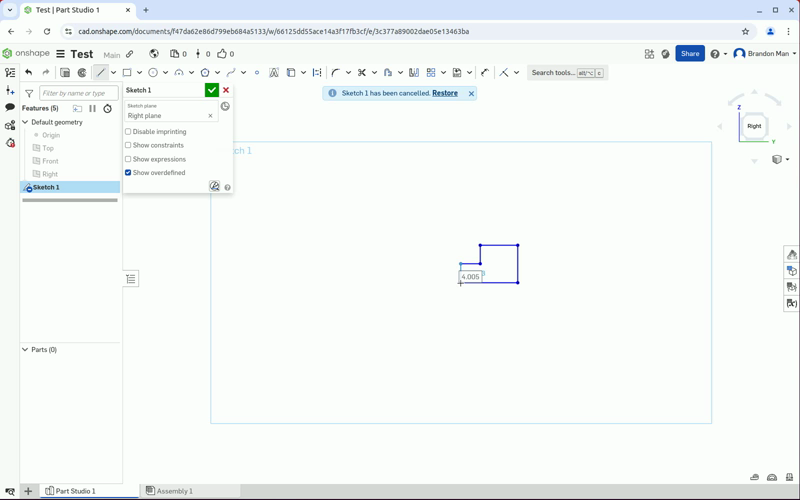
click(460, 282)
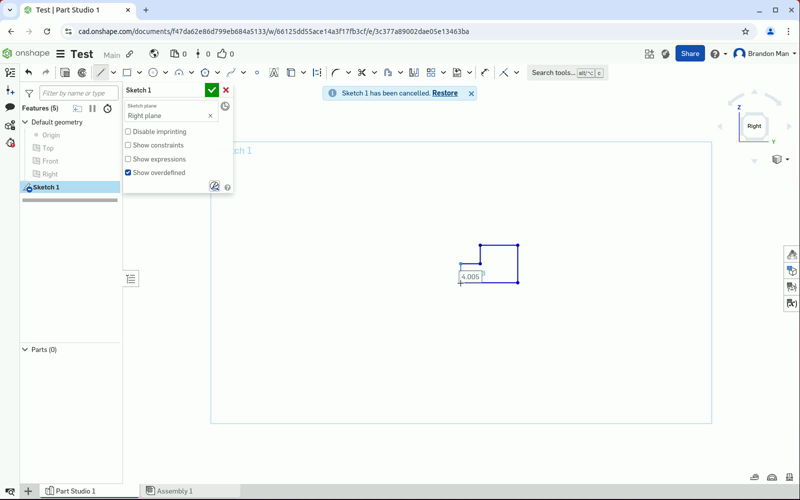
key(esc)
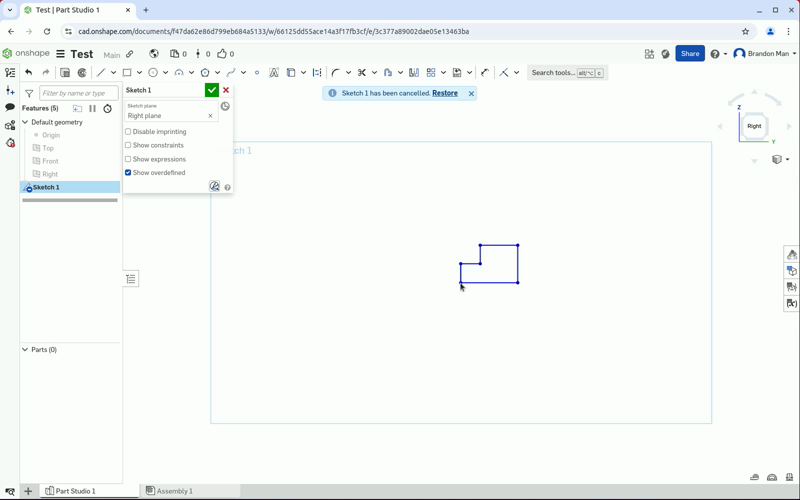
mouse_move(490, 261)
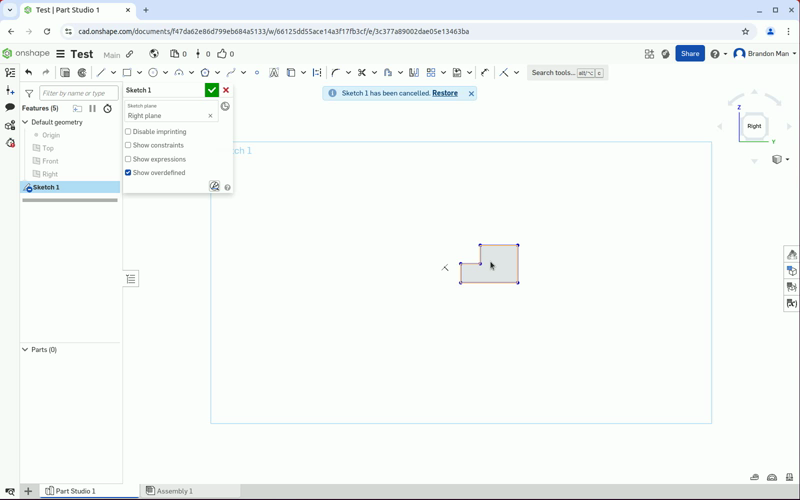
scroll(6)
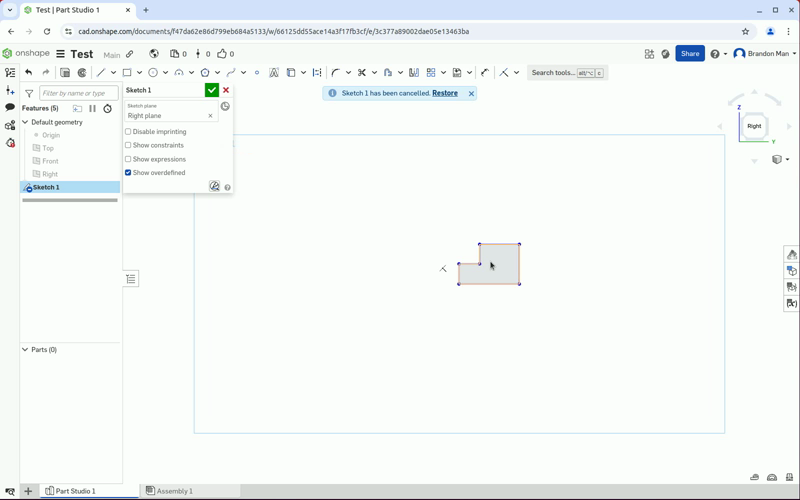
scroll(6)
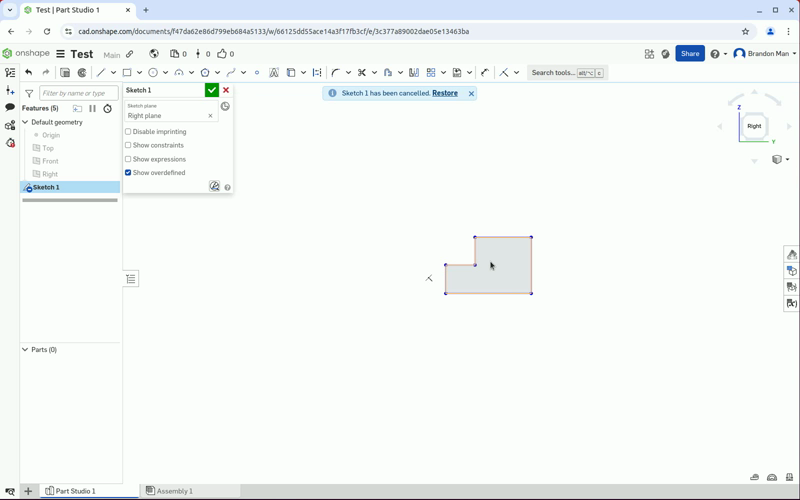
scroll(6)
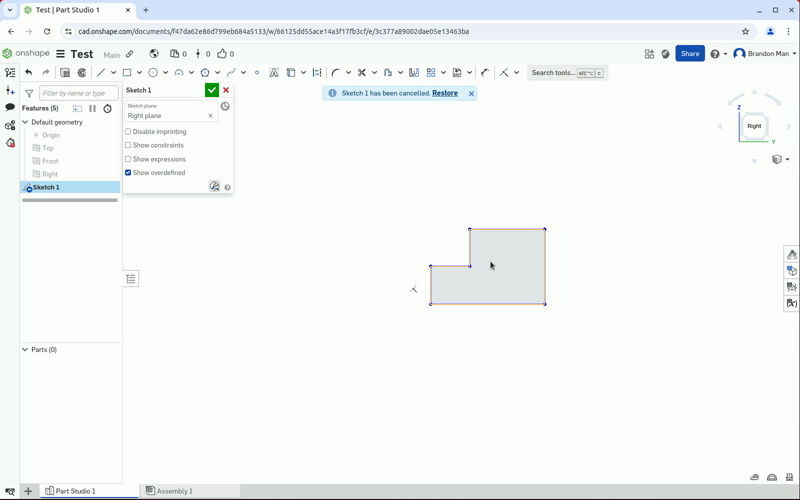
scroll(6)
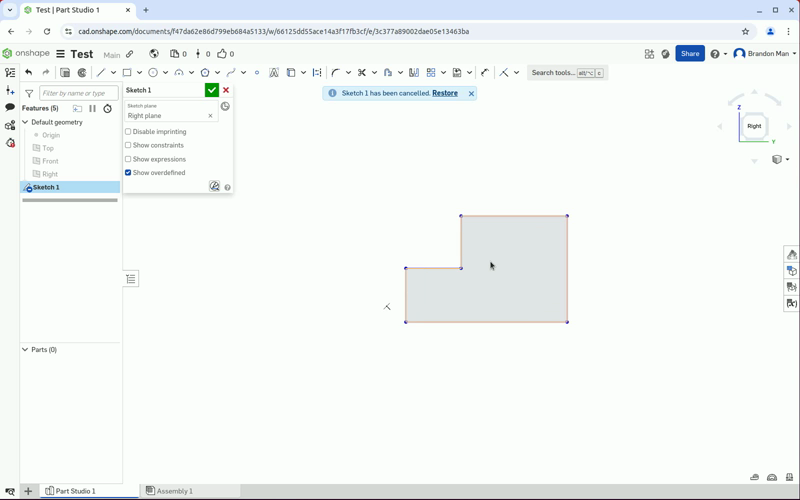
scroll(6)
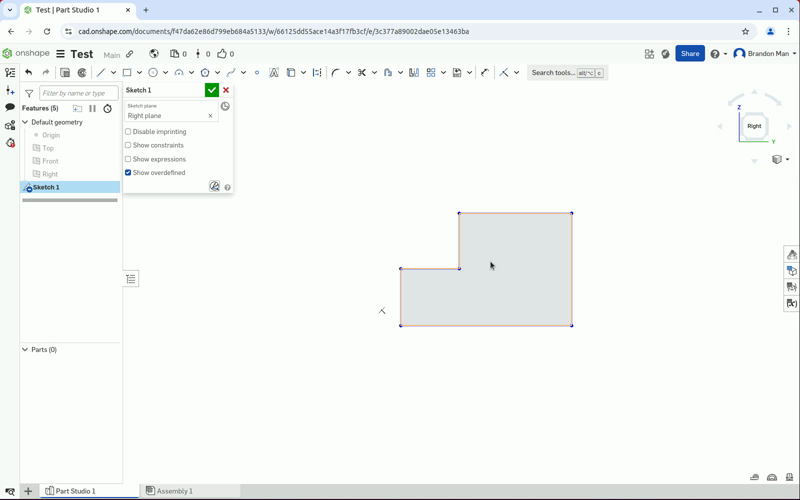
scroll(6)
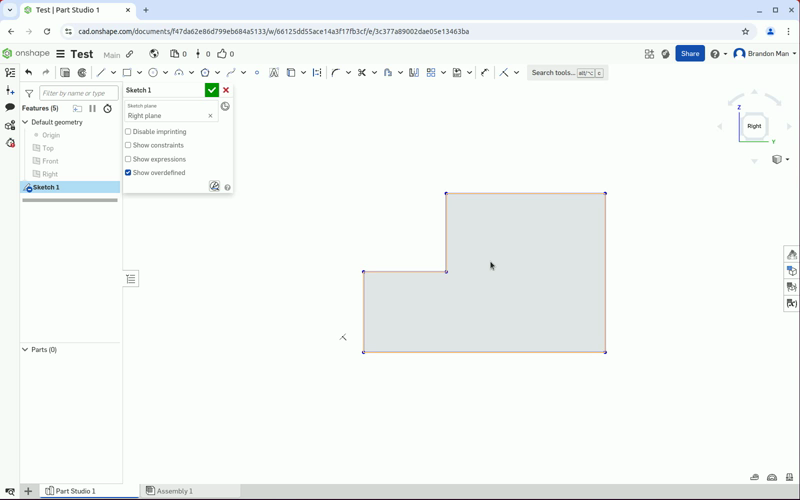
scroll(6)
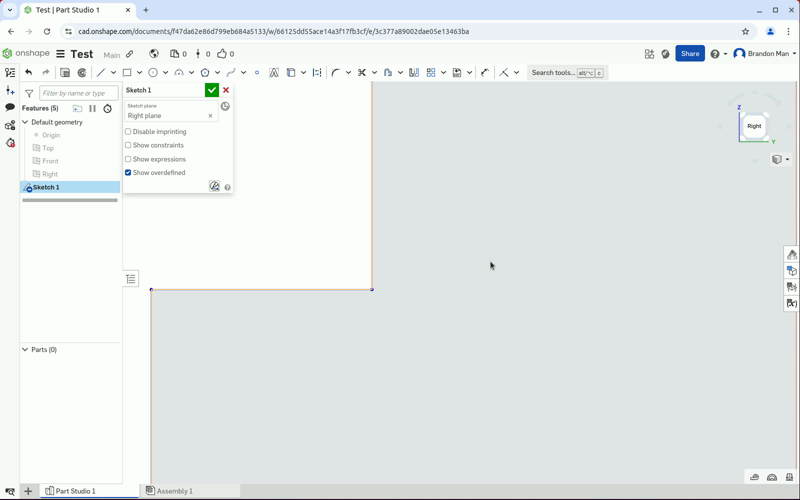
click(490, 261)
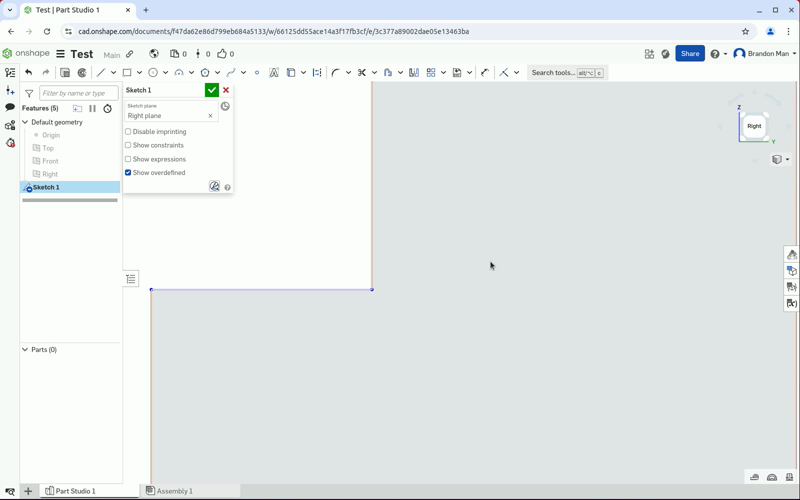
scroll(-6)
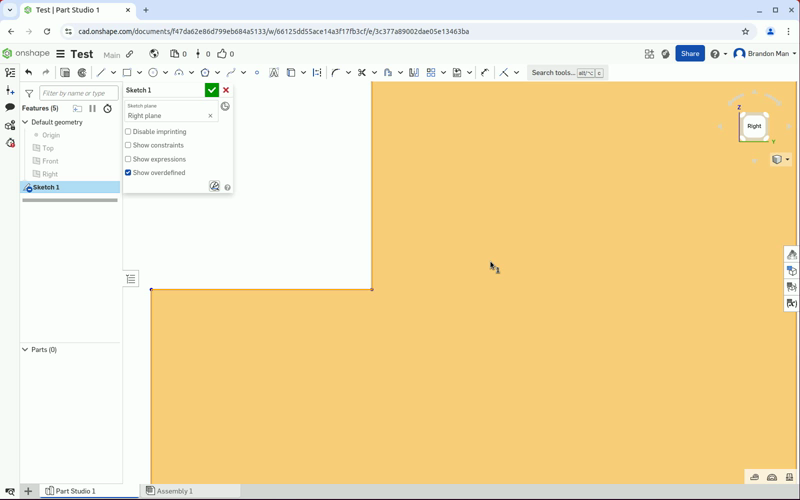
scroll(-6)
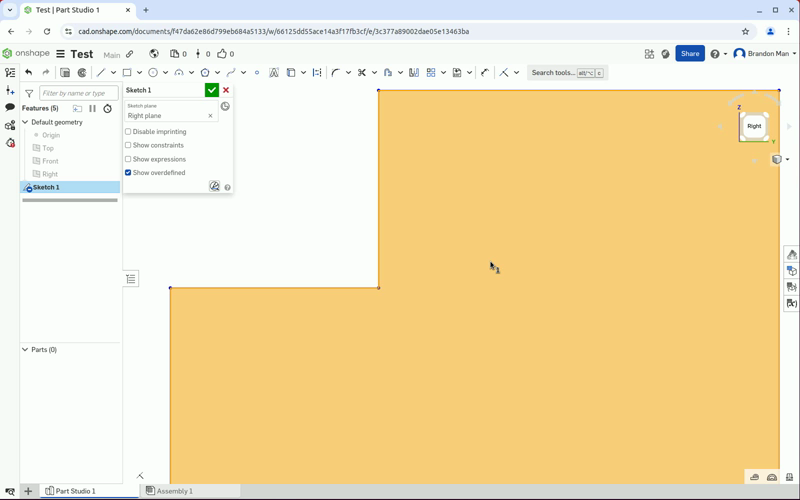
scroll(-6)
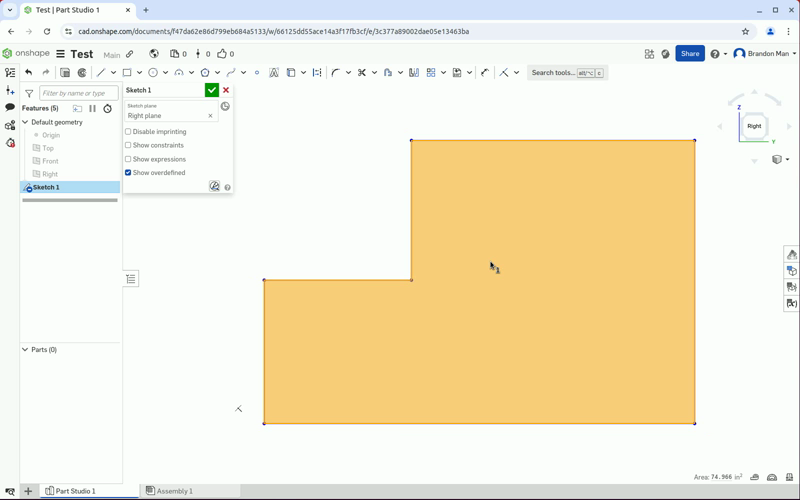
scroll(-6)
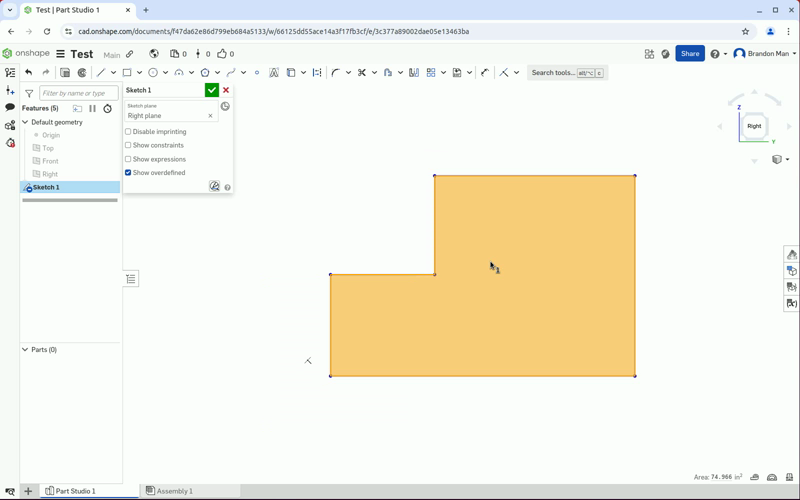
scroll(-6)
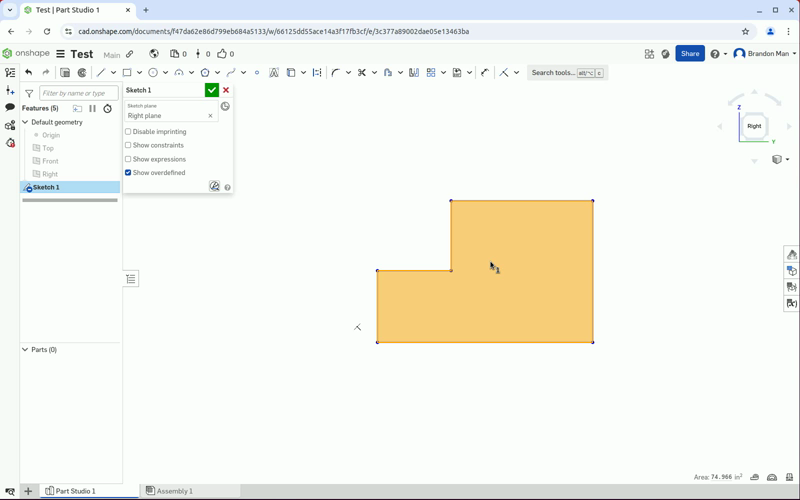
scroll(-6)
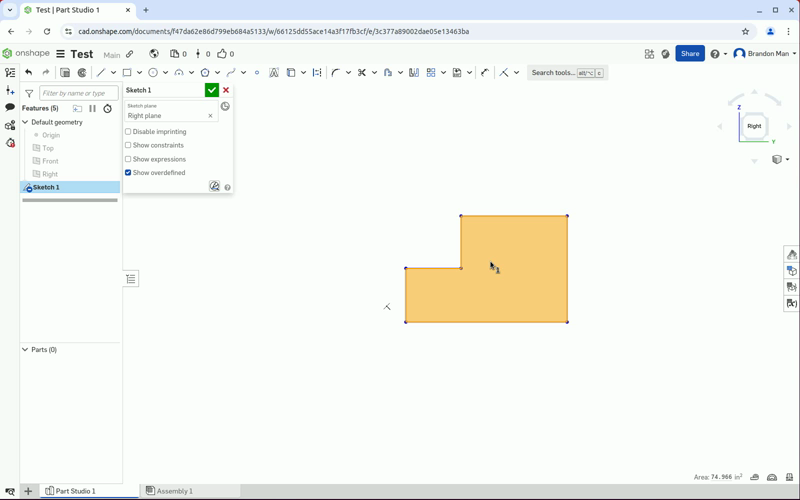
scroll(-6)
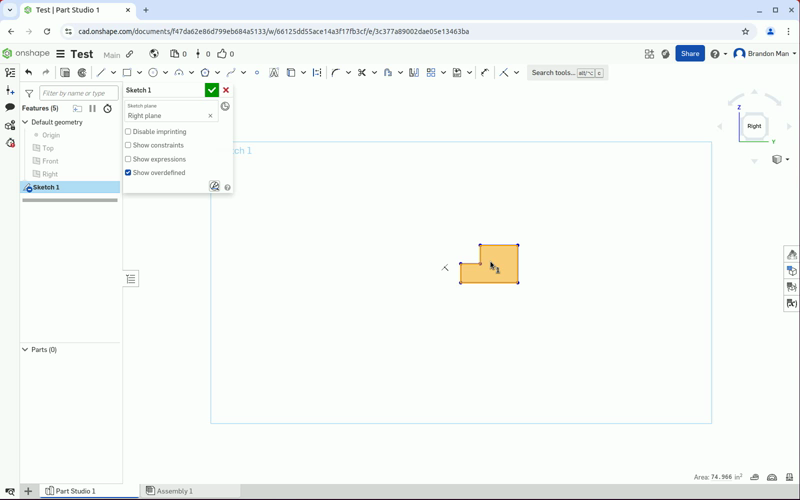
mouse_move(73, 352)
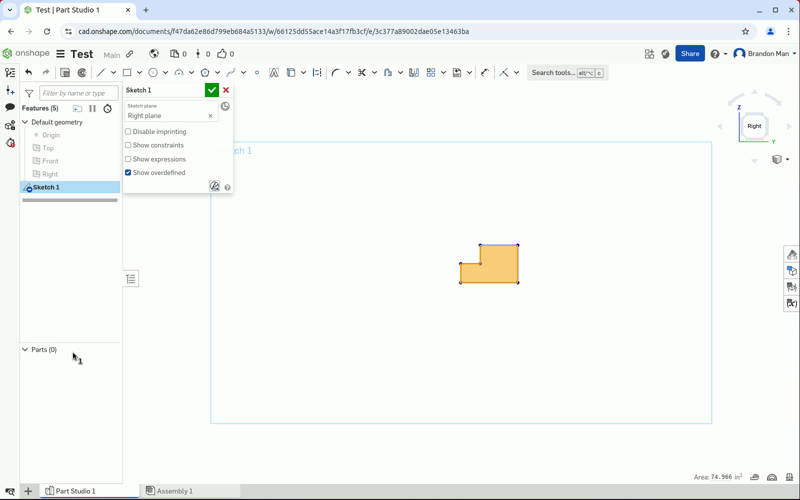
key(shift+y)
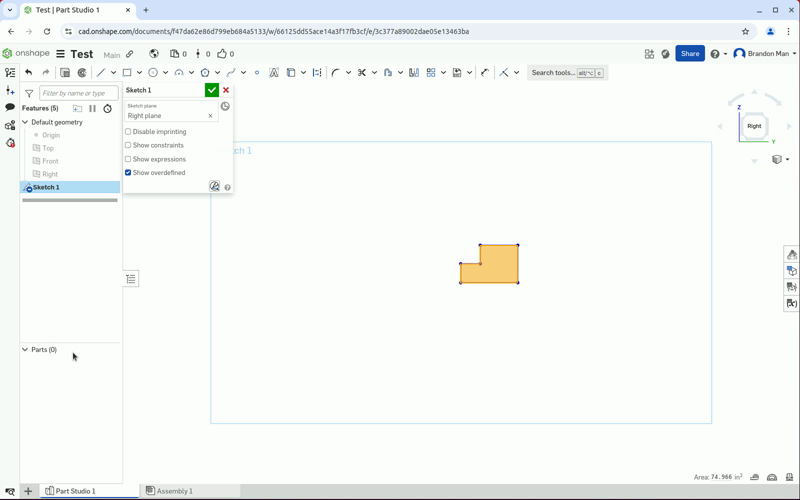
key(shift+e)
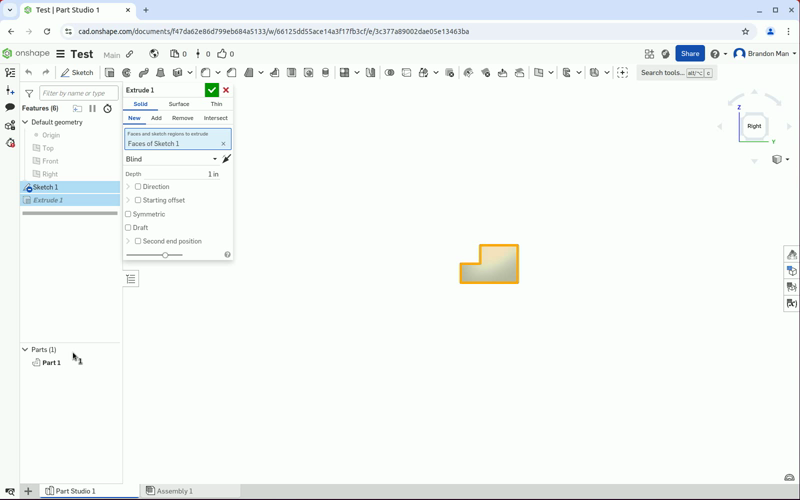
mouse_move(143, 106)
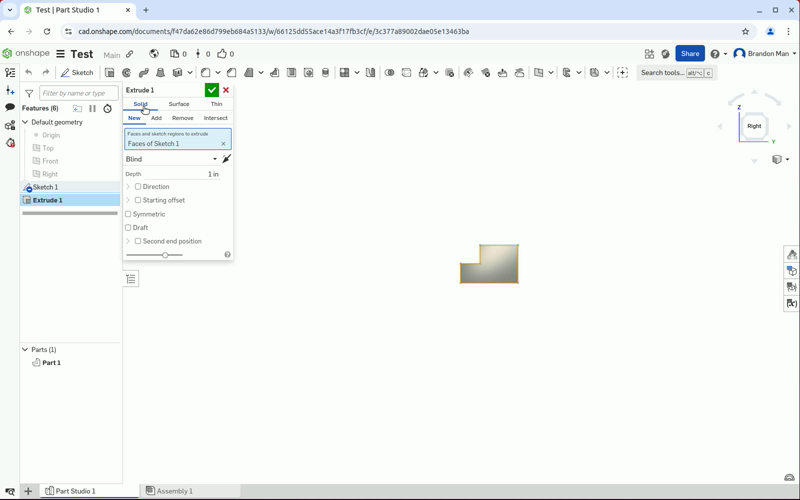
click(143, 106)
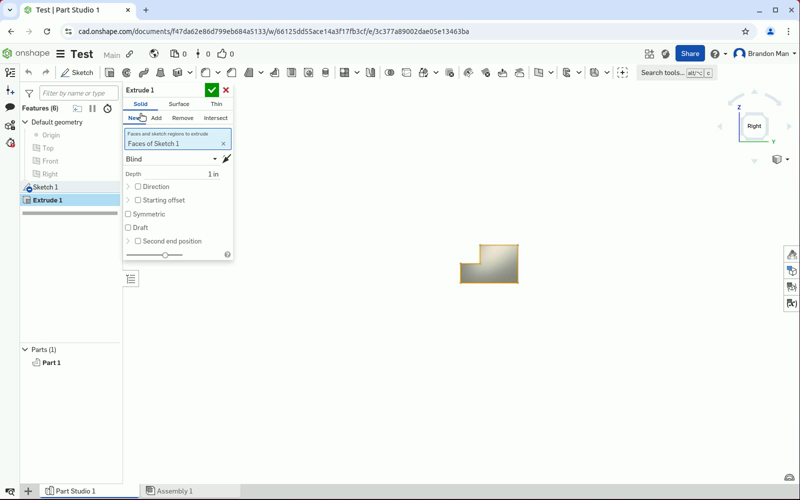
mouse_move(137, 120)
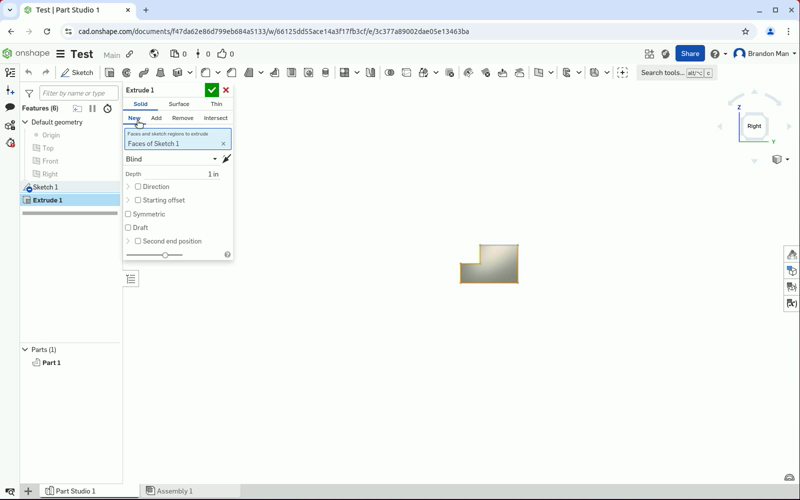
click(137, 120)
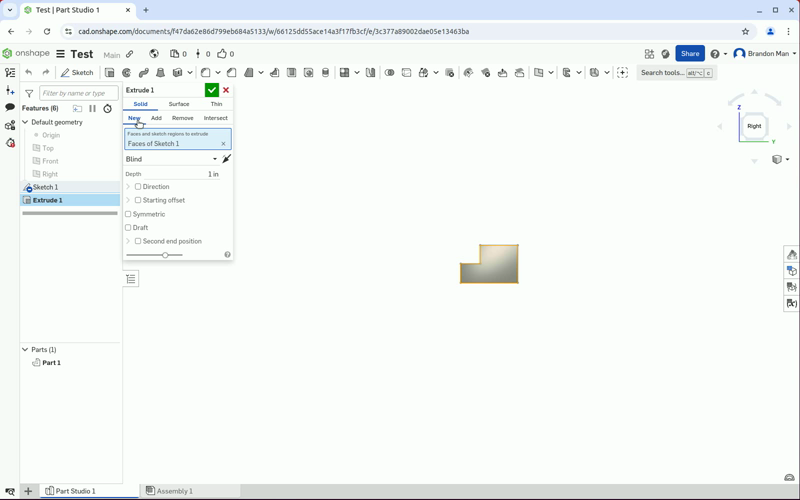
key(tab, 4)
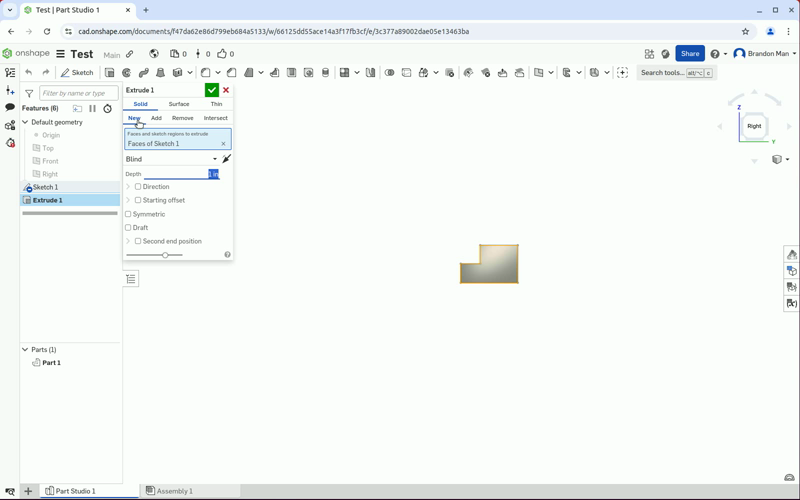
text(23.108)
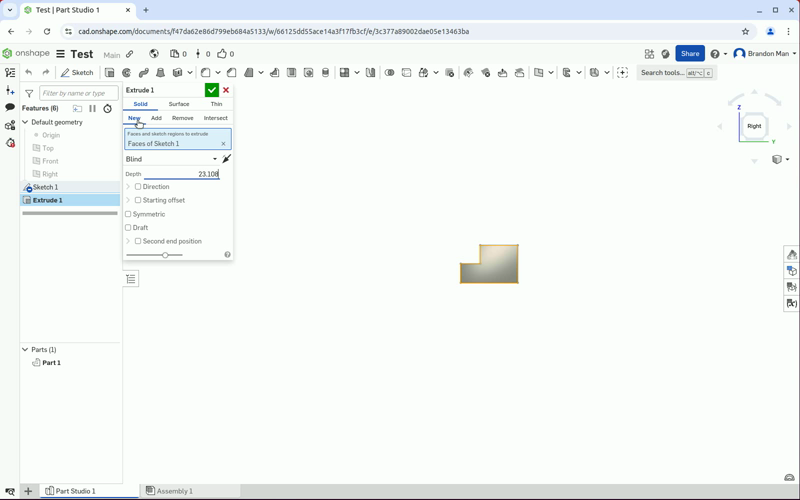
key(enter)
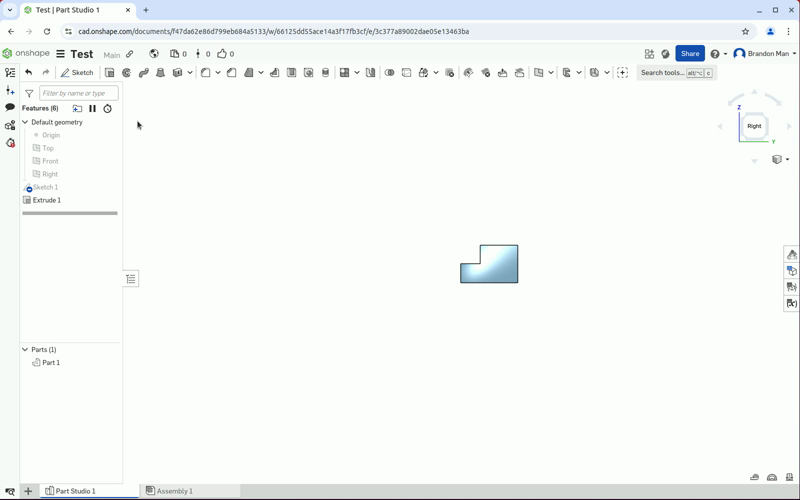
key(shift+h)
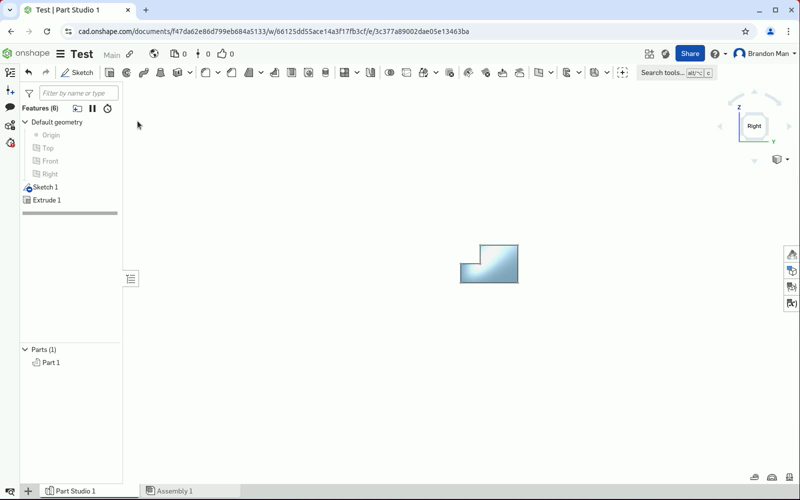
key(shift+h)
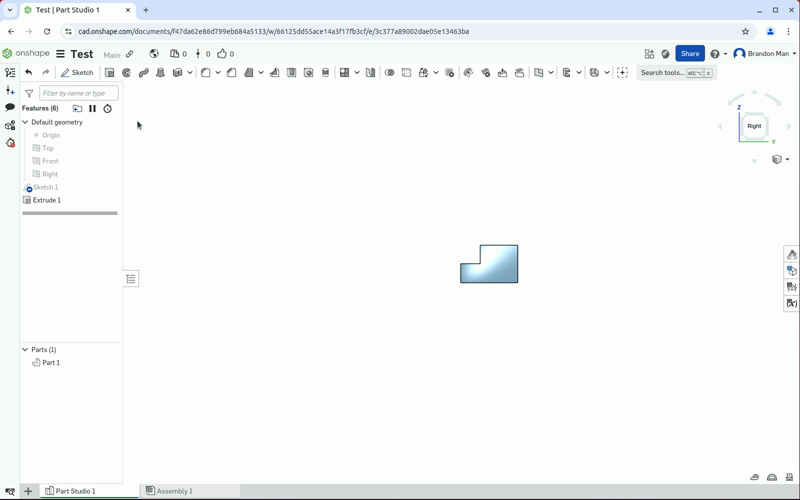
mouse_move(73, 189)
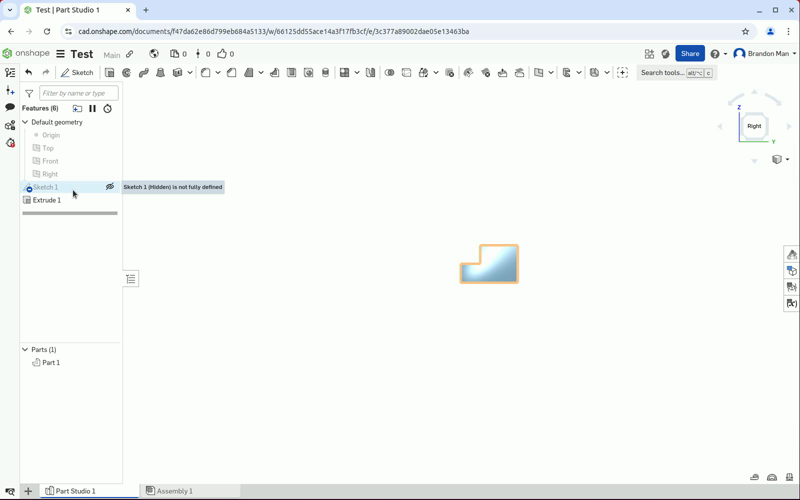
click(73, 189)
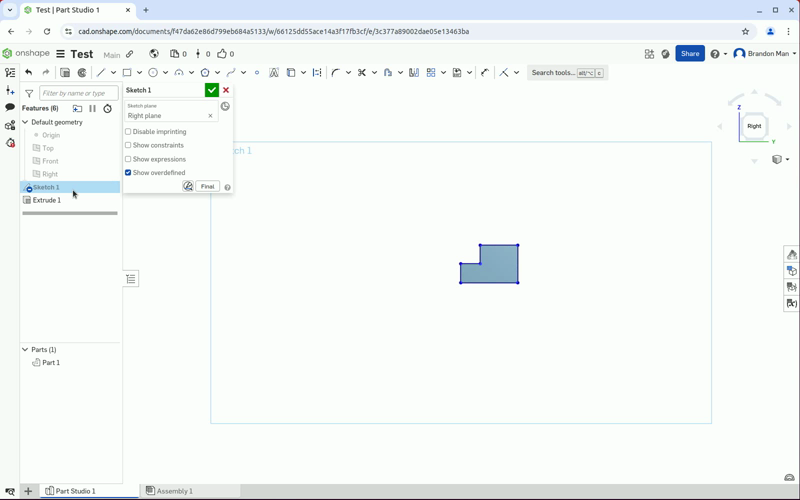
mouse_move(229, 92)
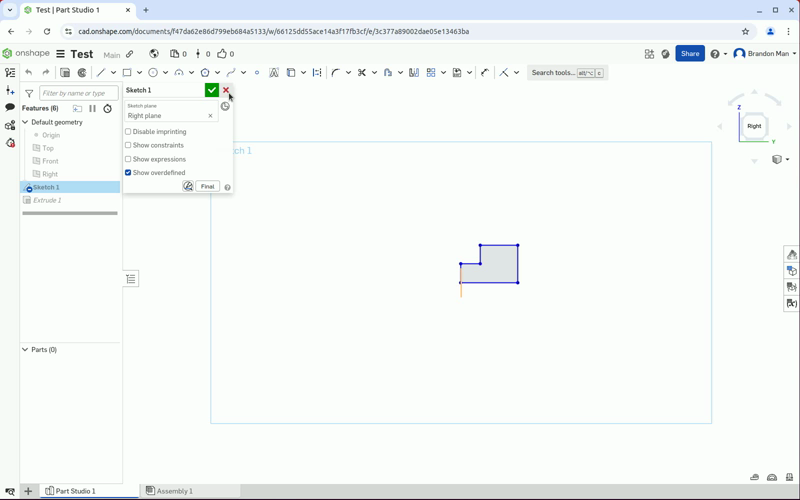
click(229, 92)
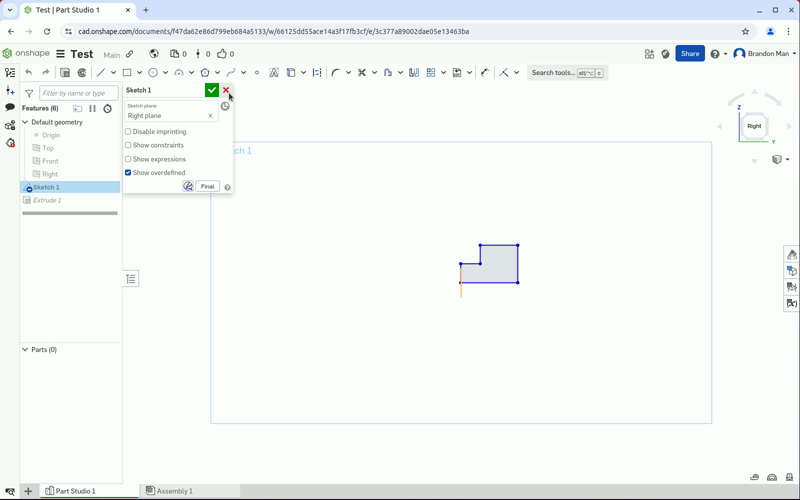
key(shift+s)
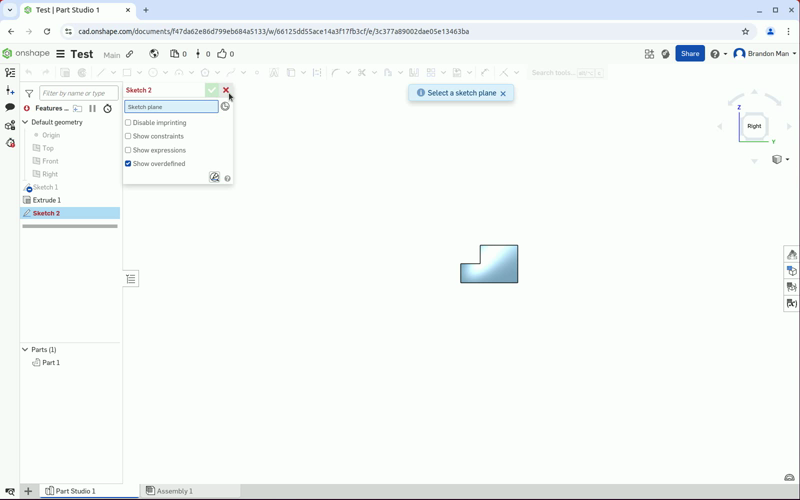
mouse_move(73, 176)
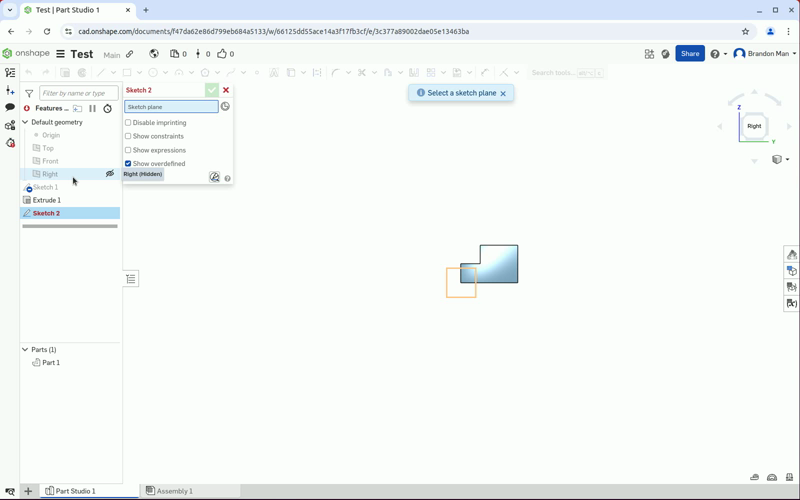
click(73, 176)
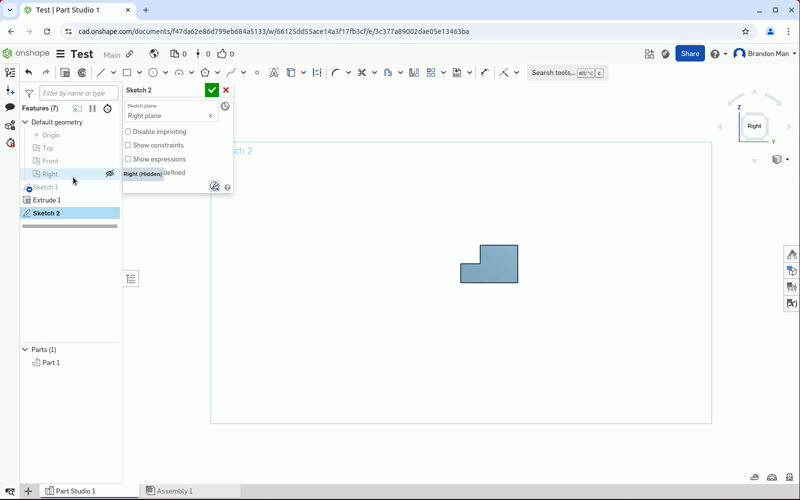
mouse_move(73, 352)
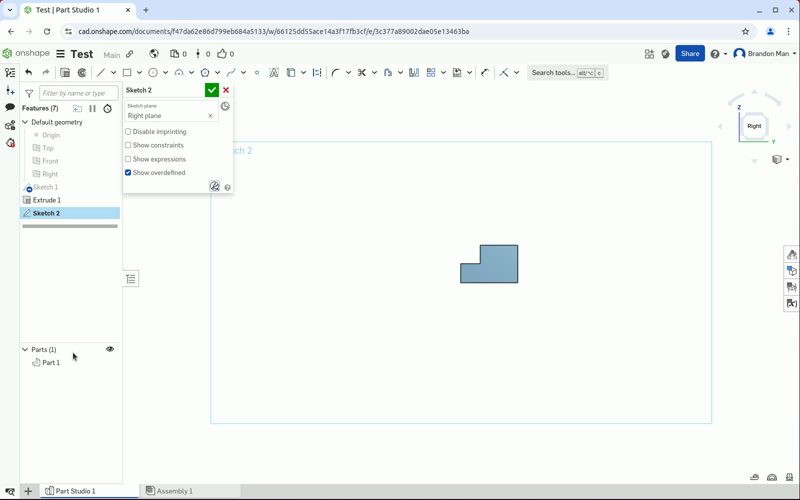
key(y)
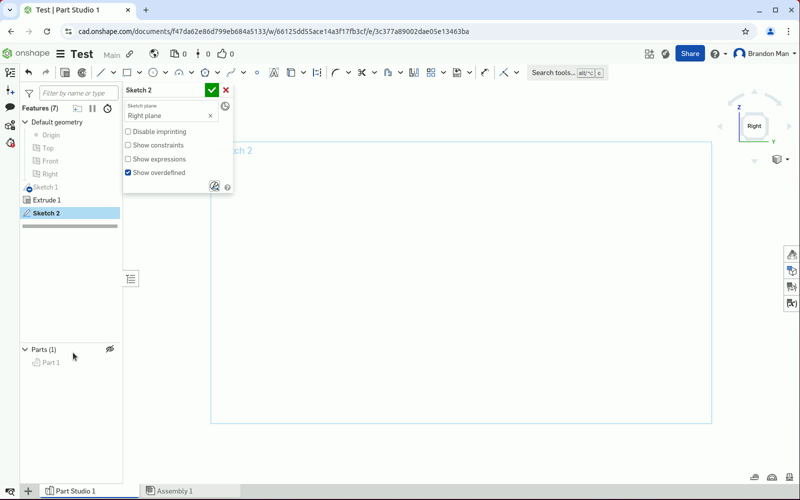
key(l)
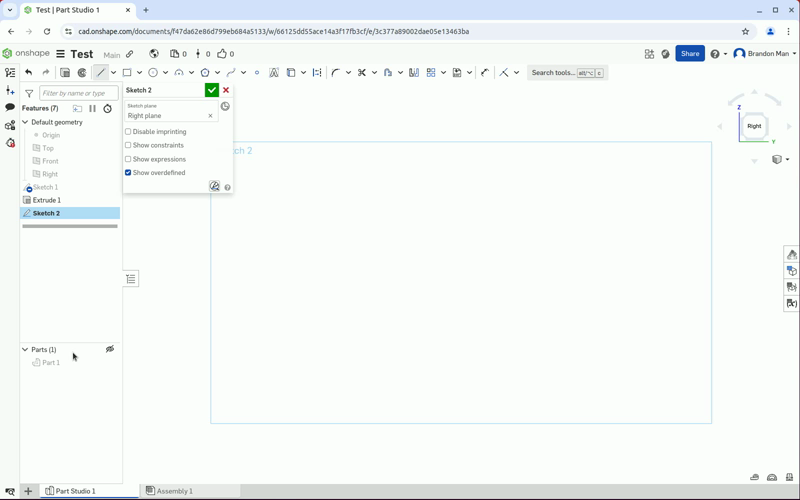
key_down(shift)
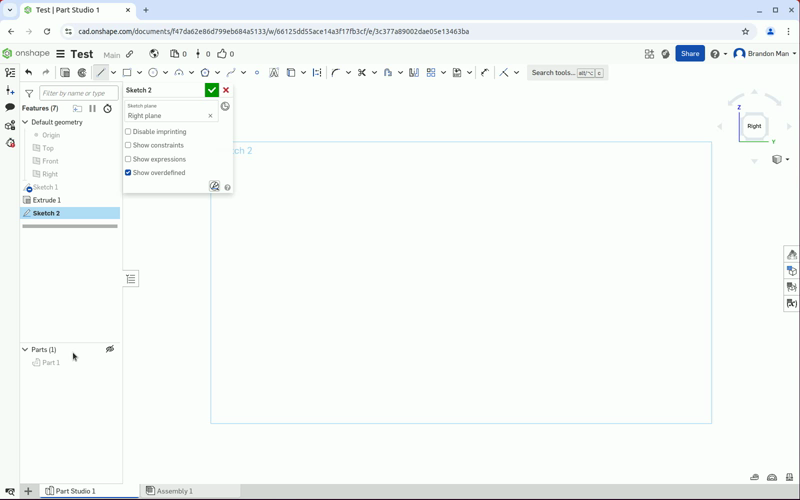
mouse_move(460, 264)
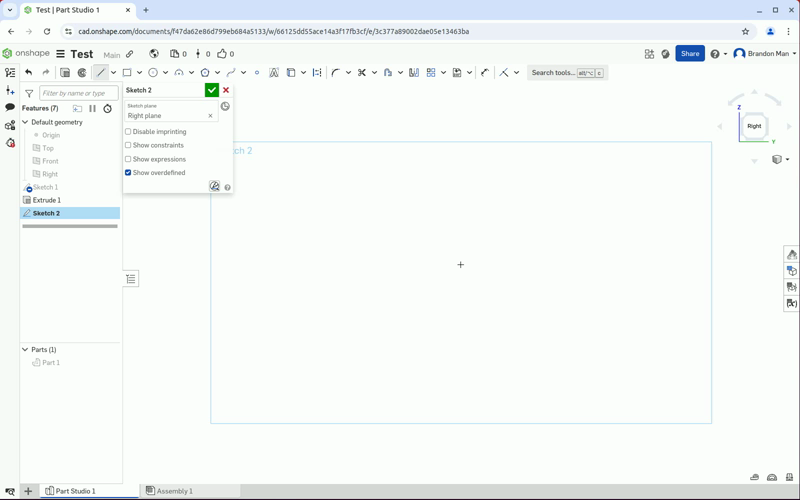
click(460, 264)
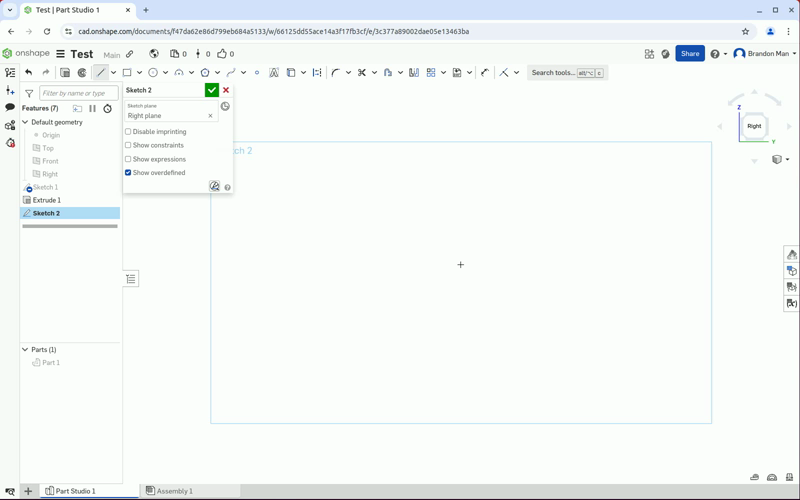
key_up(shift)
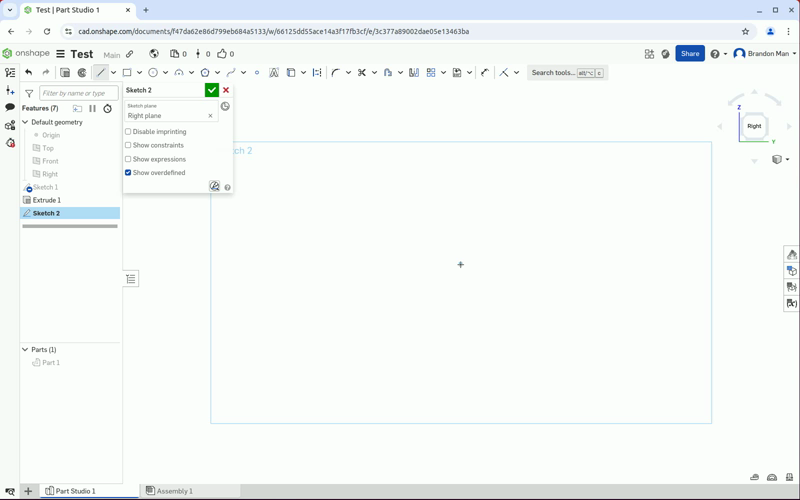
key_down(shift)
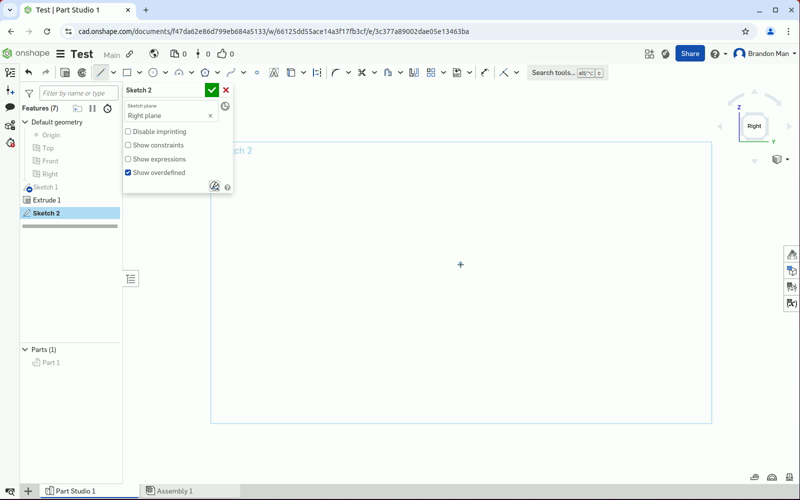
mouse_move(490, 264)
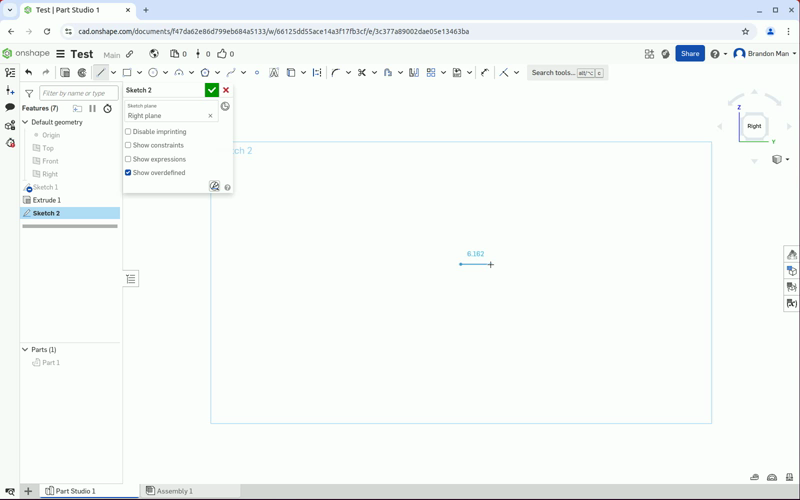
mouse_move(480, 264)
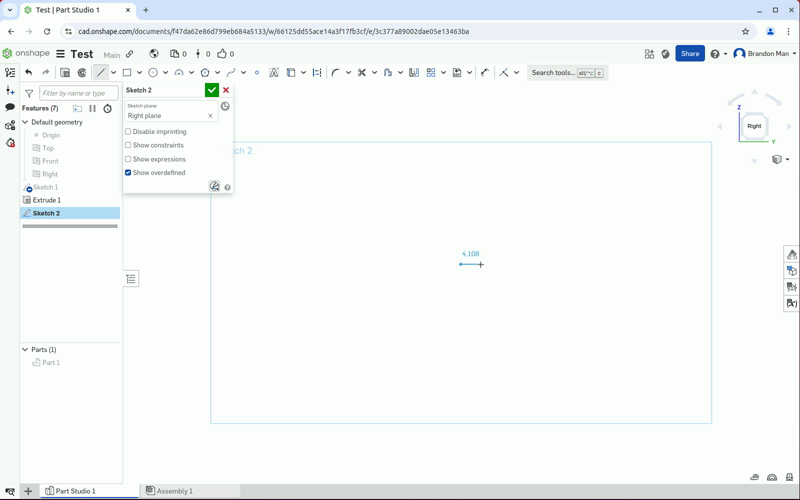
click(480, 264)
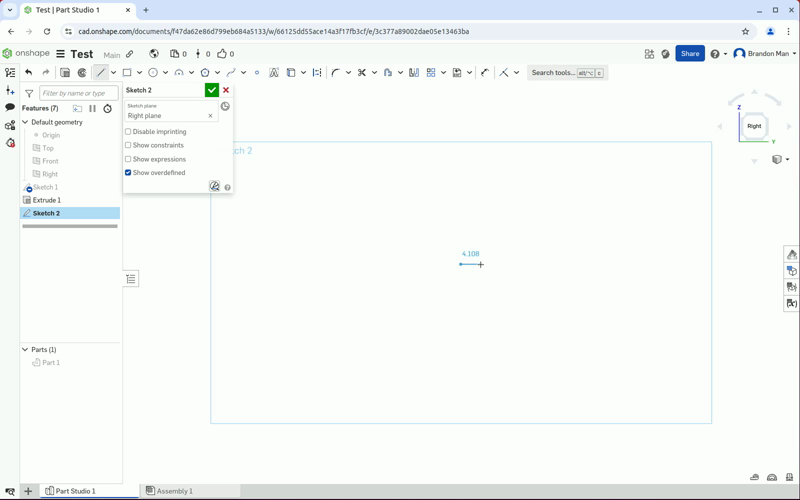
key_up(shift)
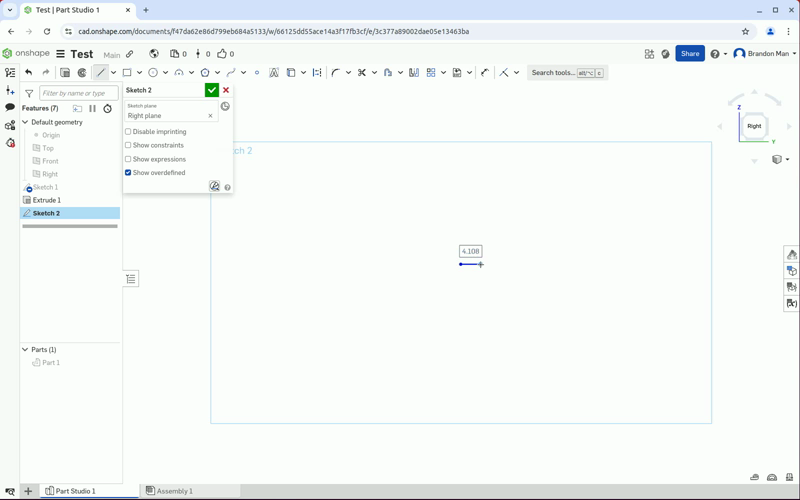
key_down(shift)
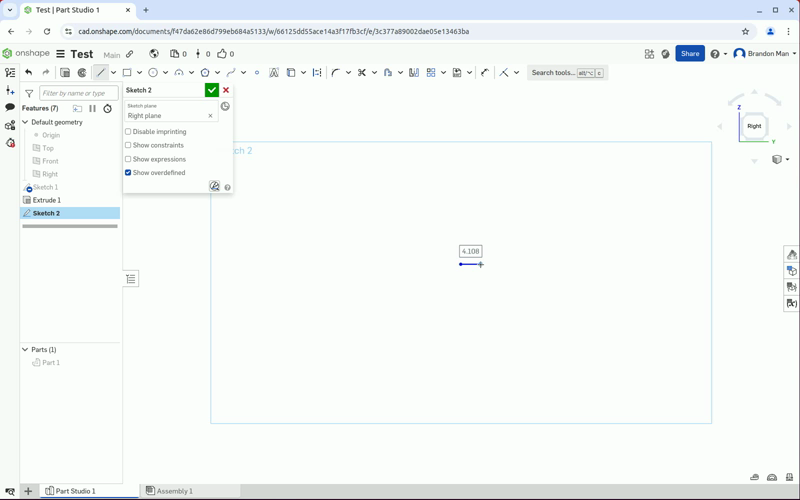
mouse_move(510, 264)
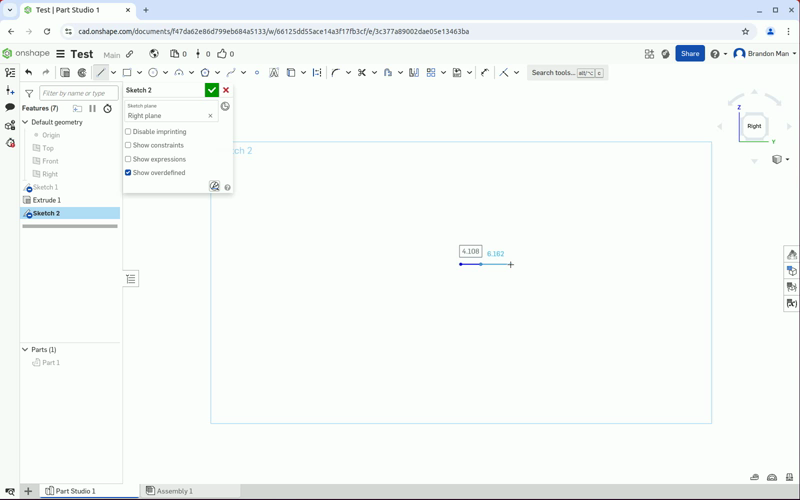
mouse_move(480, 244)
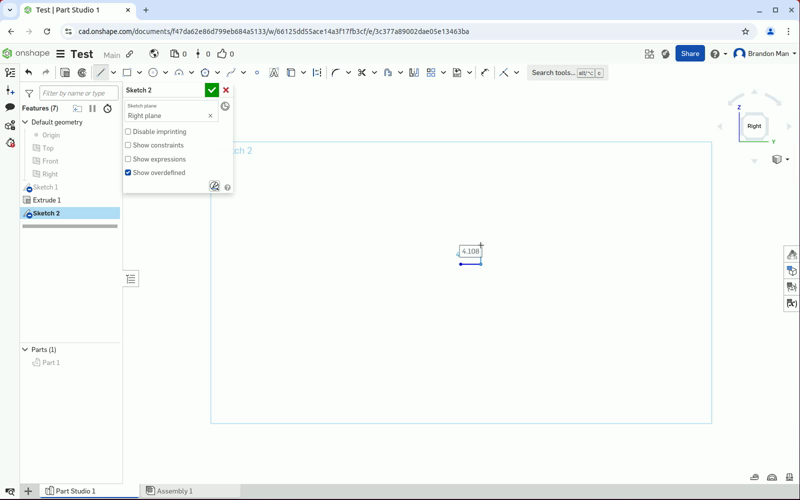
click(480, 244)
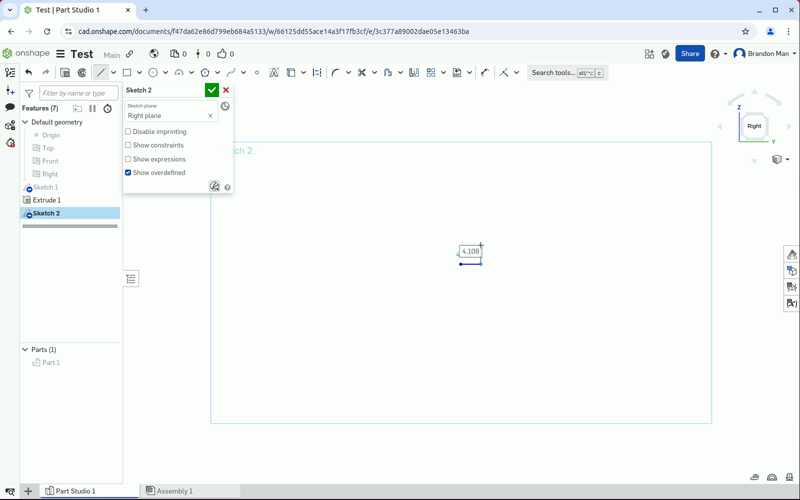
key_up(shift)
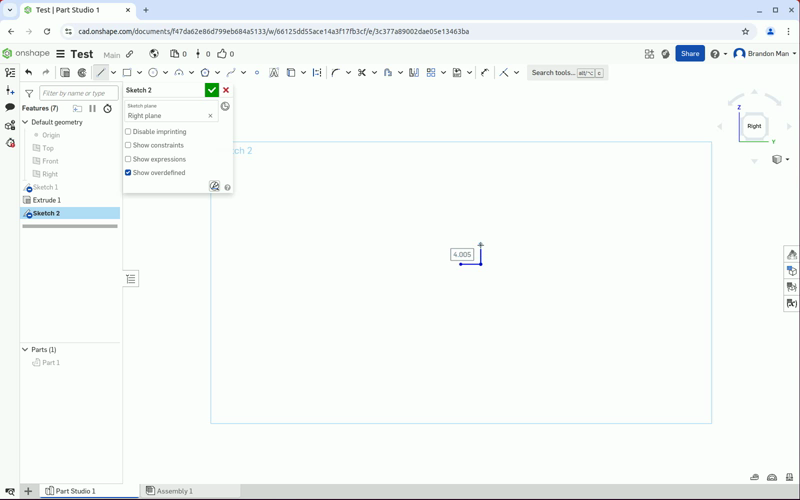
key_down(shift)
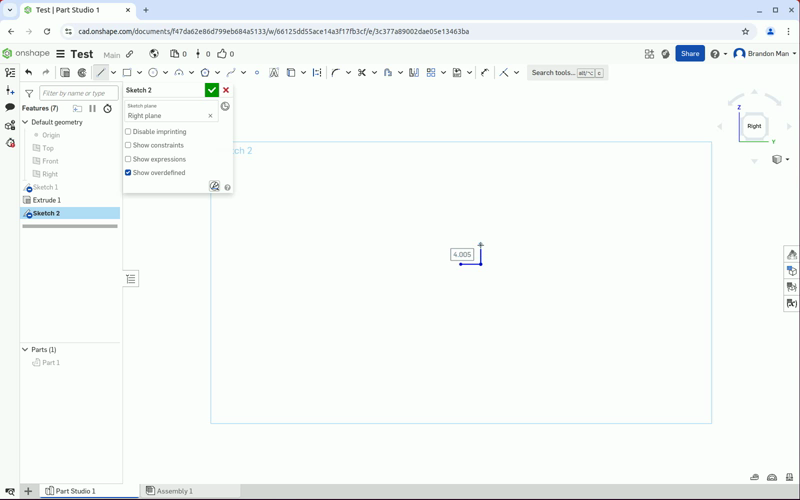
mouse_move(510, 244)
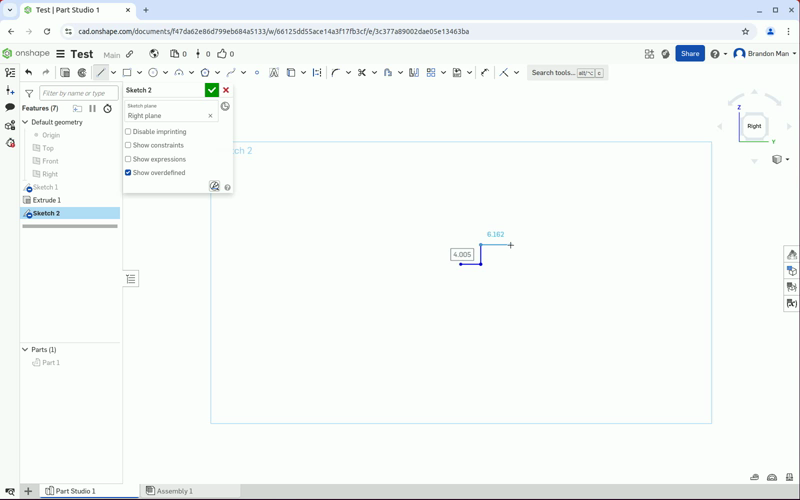
mouse_move(460, 244)
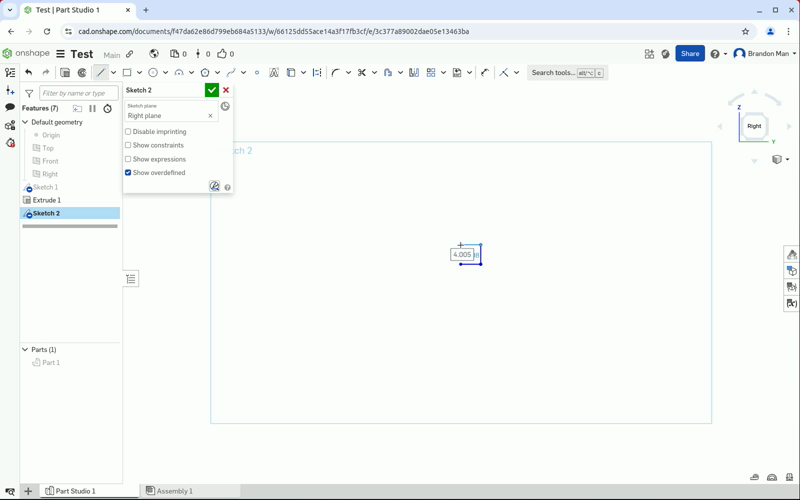
click(460, 244)
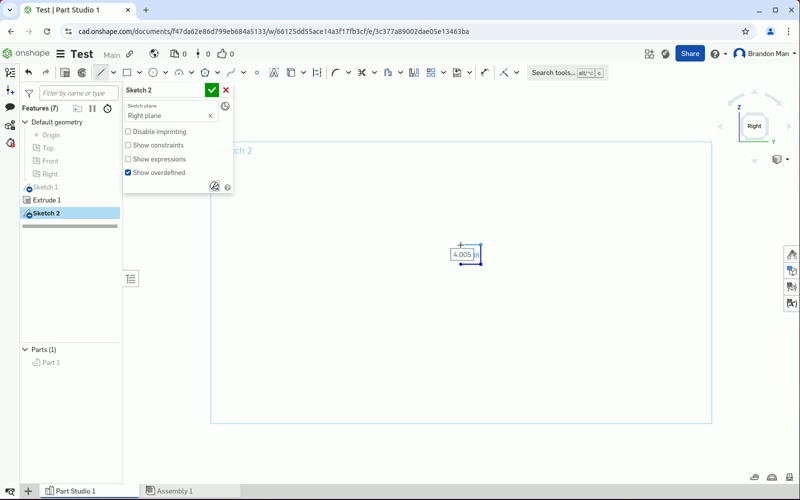
key_up(shift)
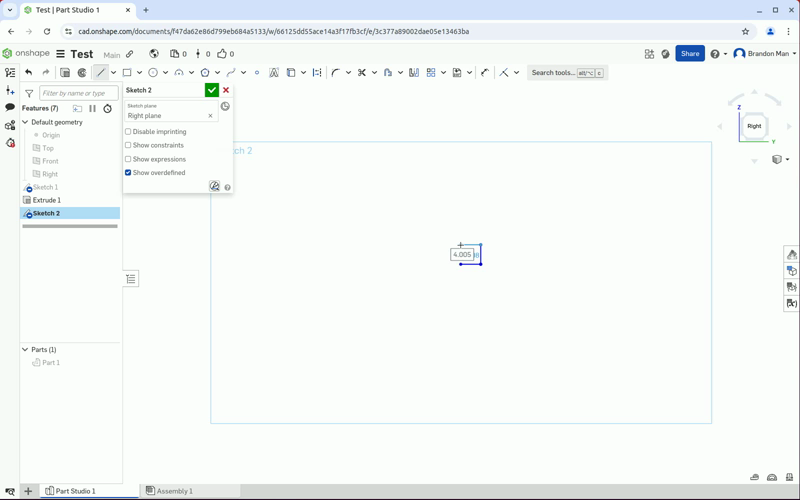
mouse_move(490, 244)
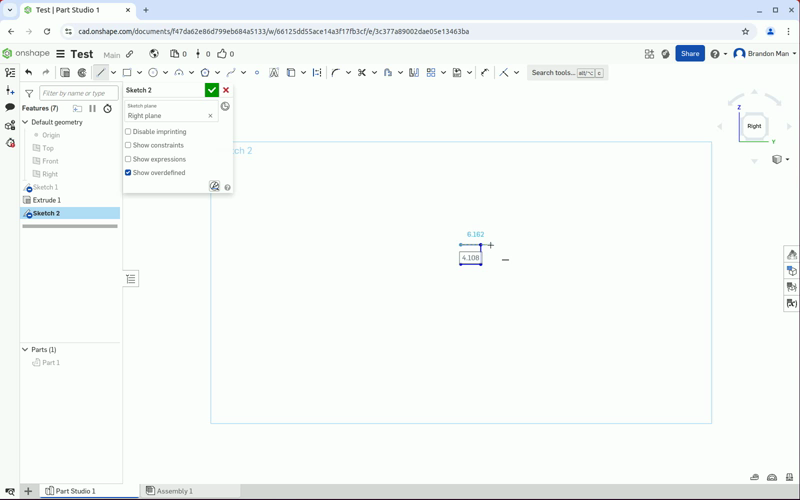
key_down(shift)
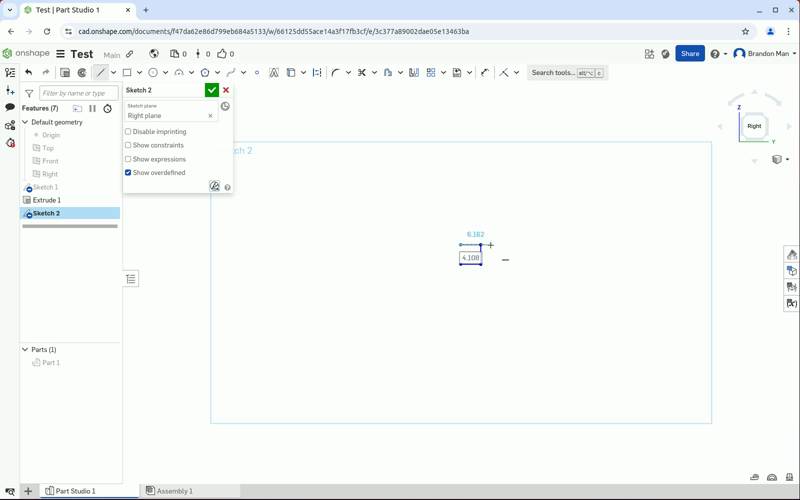
mouse_move(460, 264)
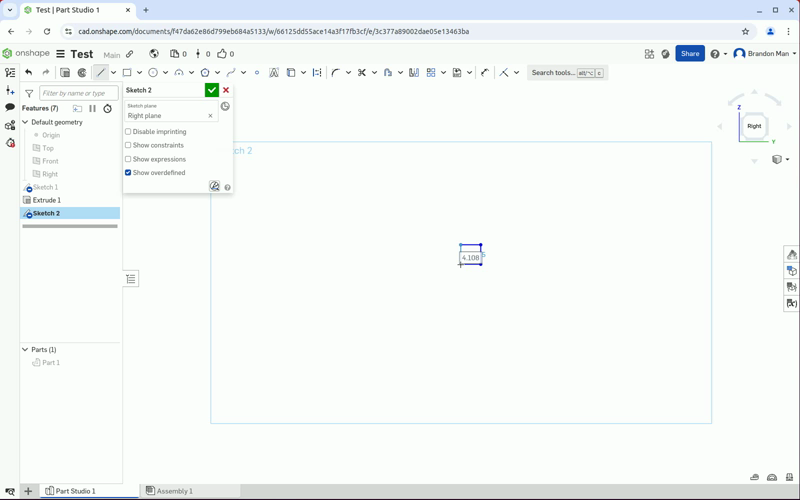
key_up(shift)
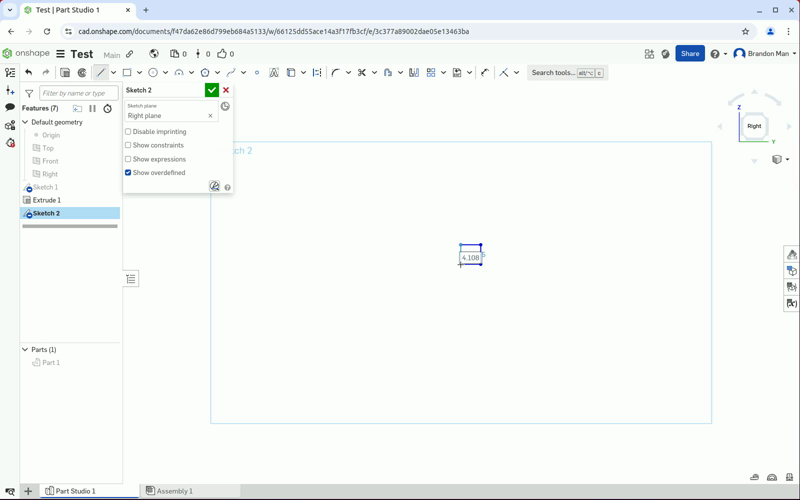
click(460, 264)
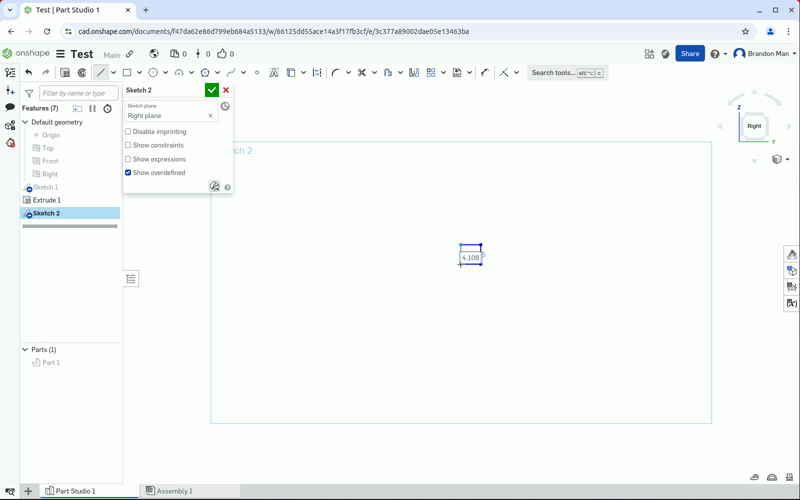
key(esc)
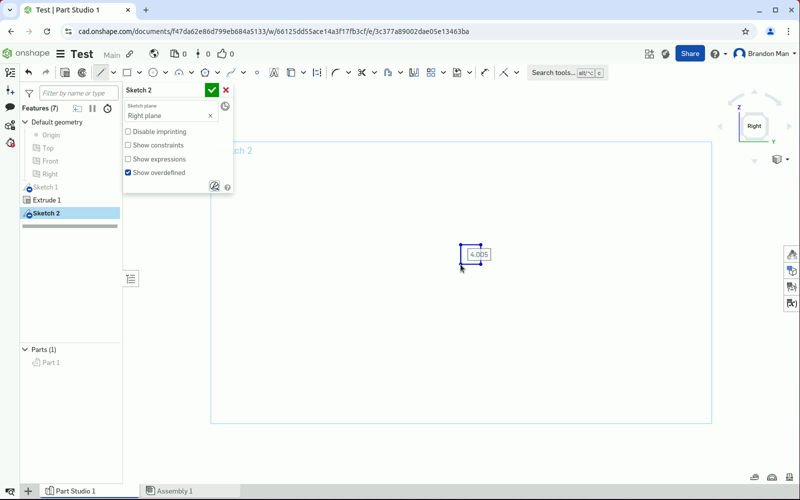
mouse_move(468, 244)
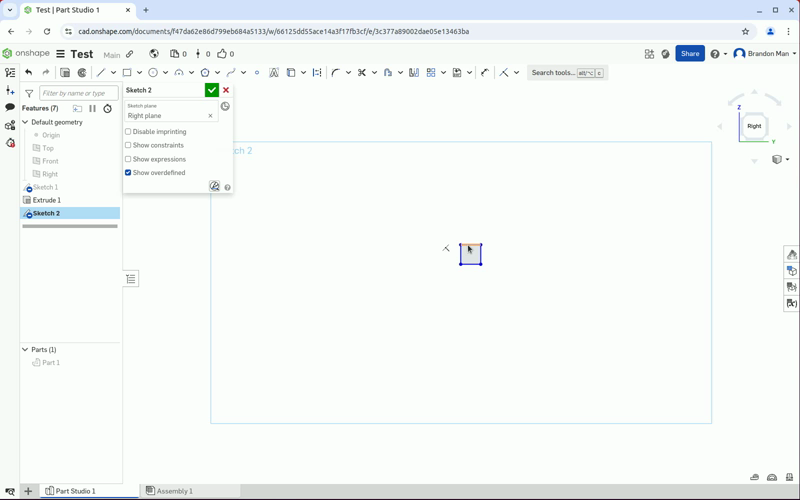
scroll(6)
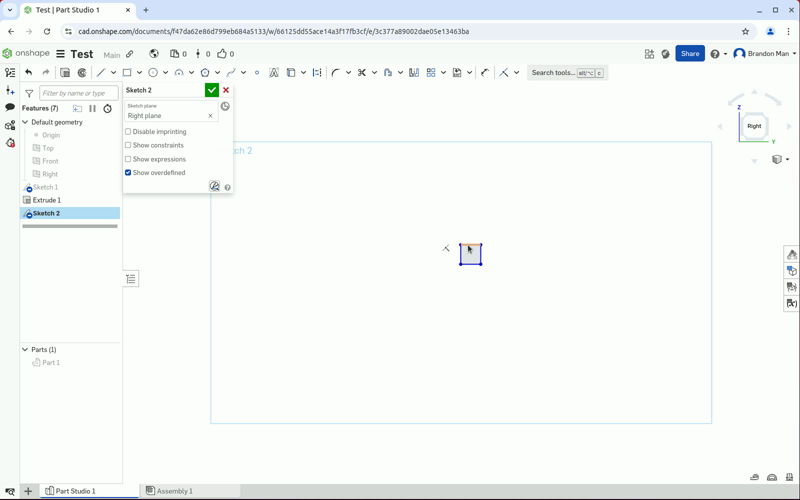
scroll(6)
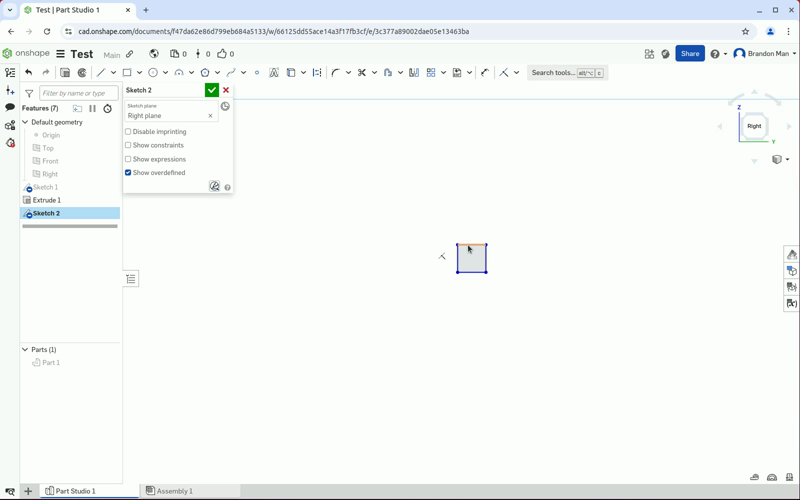
scroll(6)
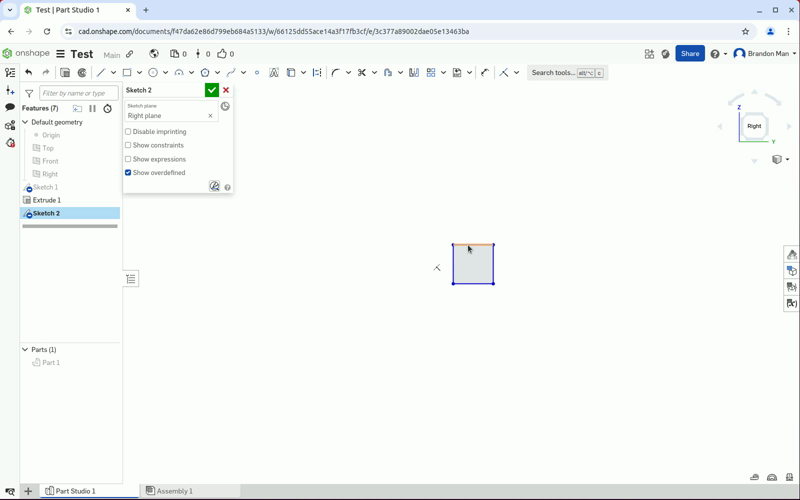
scroll(6)
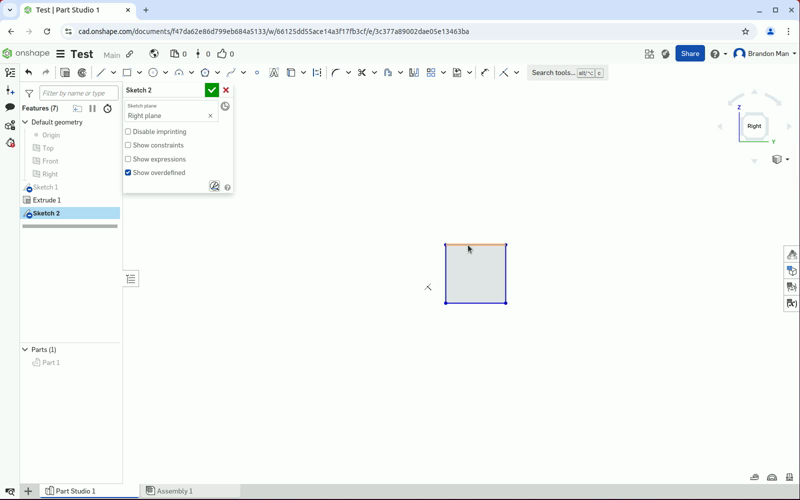
scroll(6)
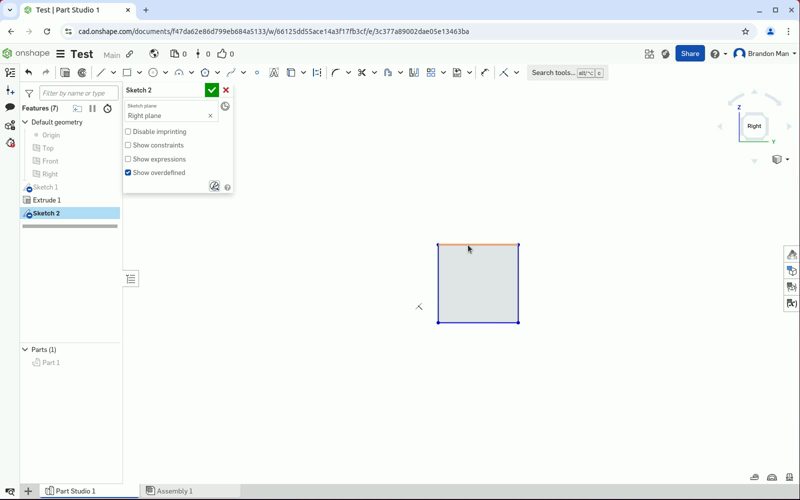
scroll(6)
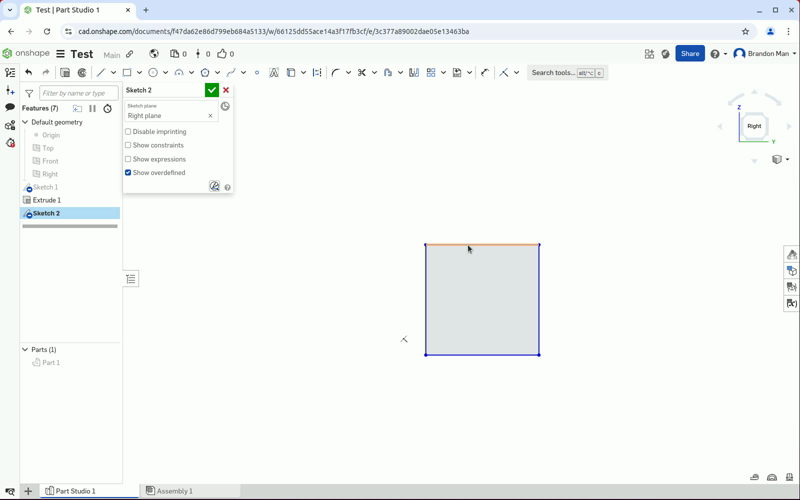
scroll(6)
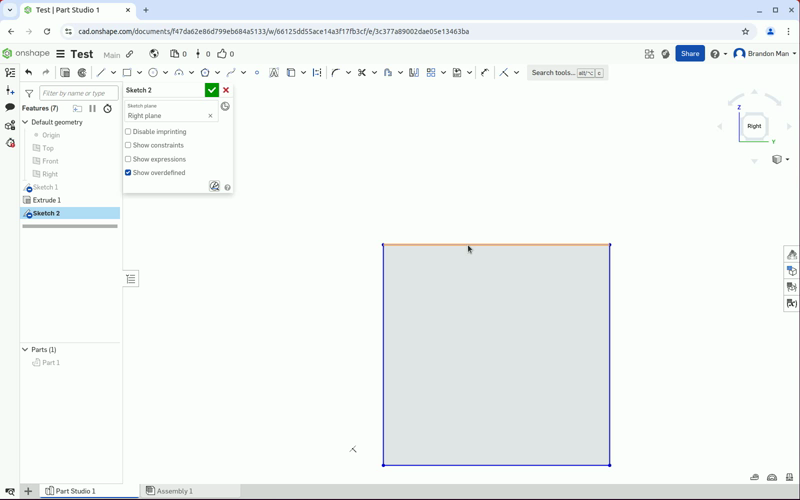
click(468, 244)
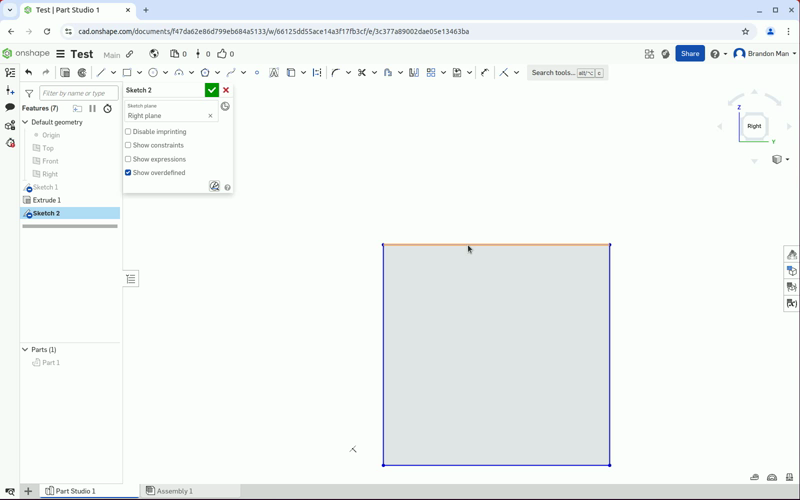
scroll(-6)
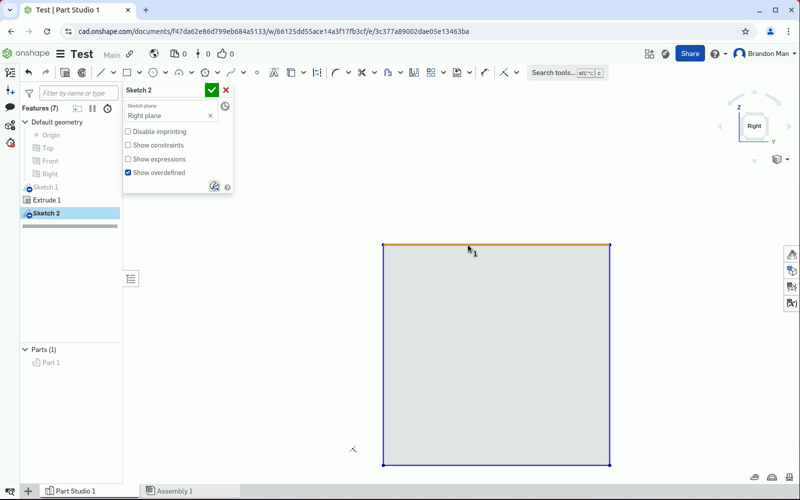
scroll(-6)
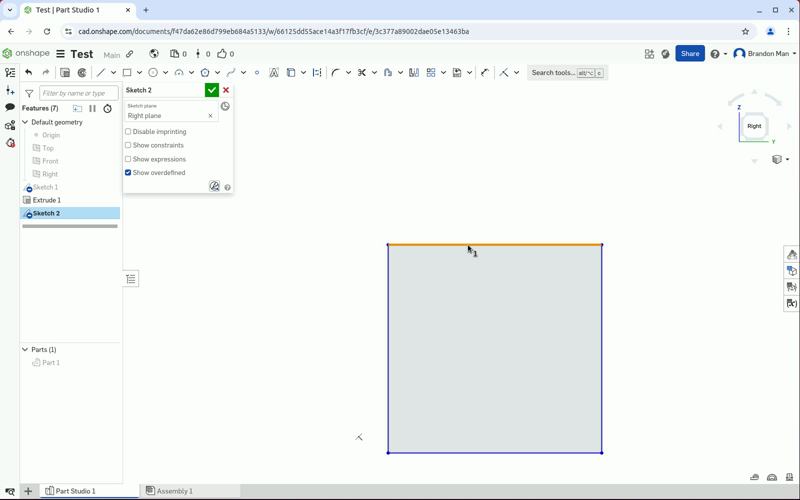
scroll(-6)
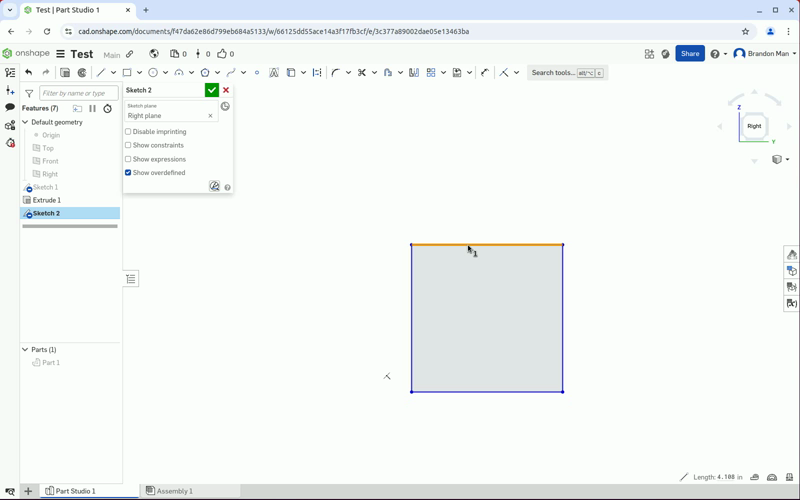
scroll(-6)
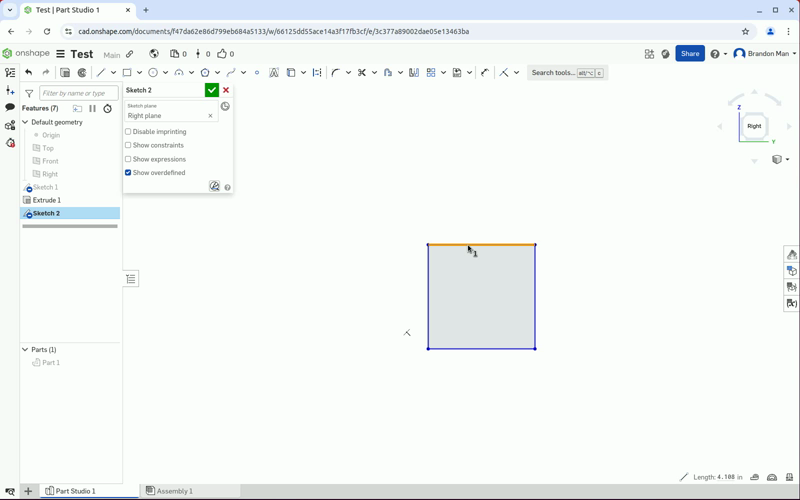
scroll(-6)
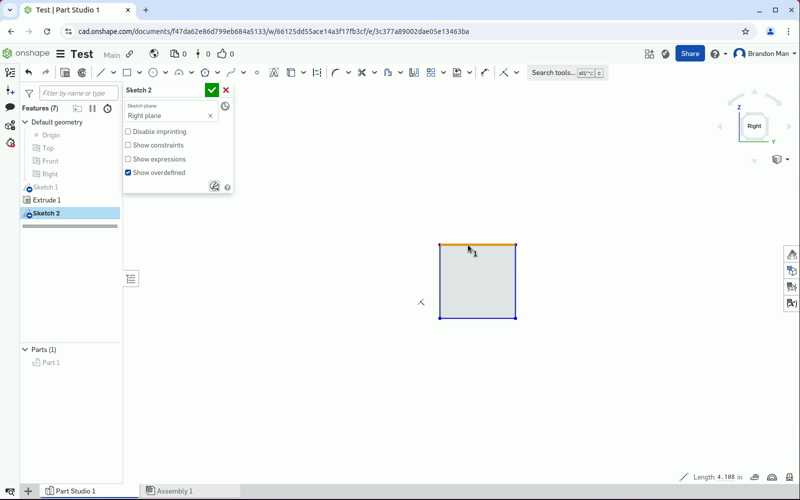
scroll(-6)
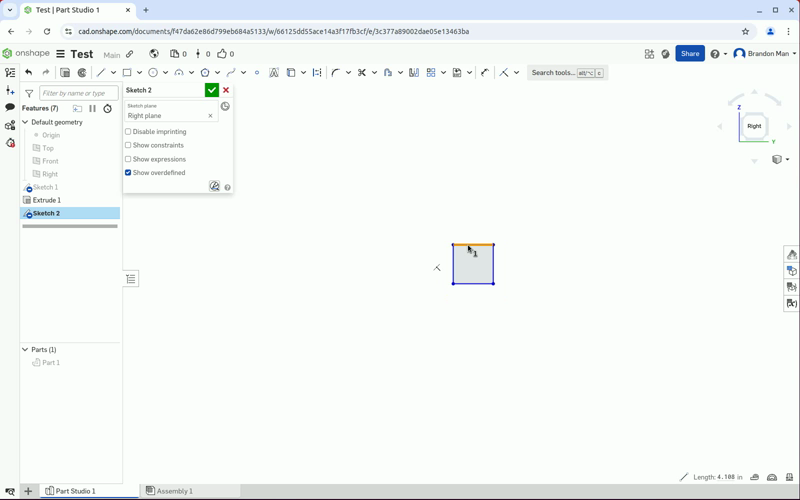
scroll(-6)
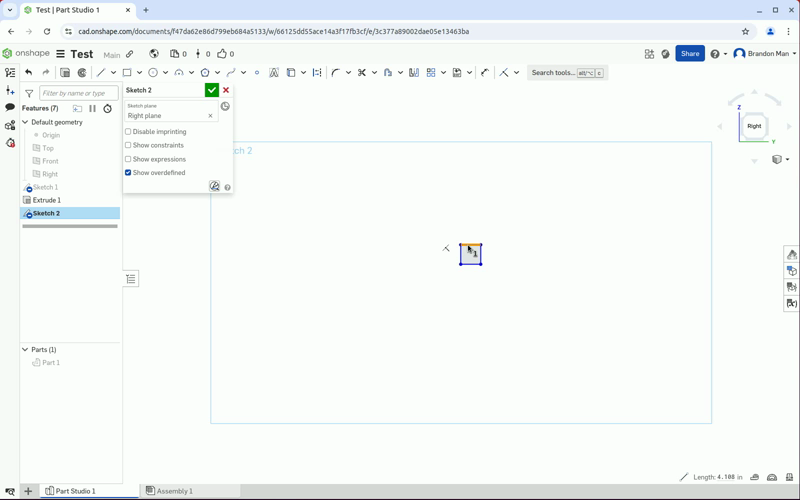
mouse_move(73, 352)
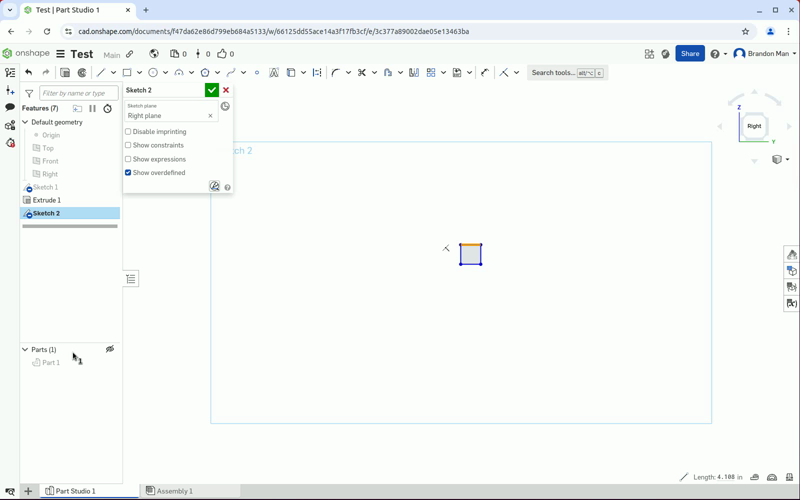
key(shift+y)
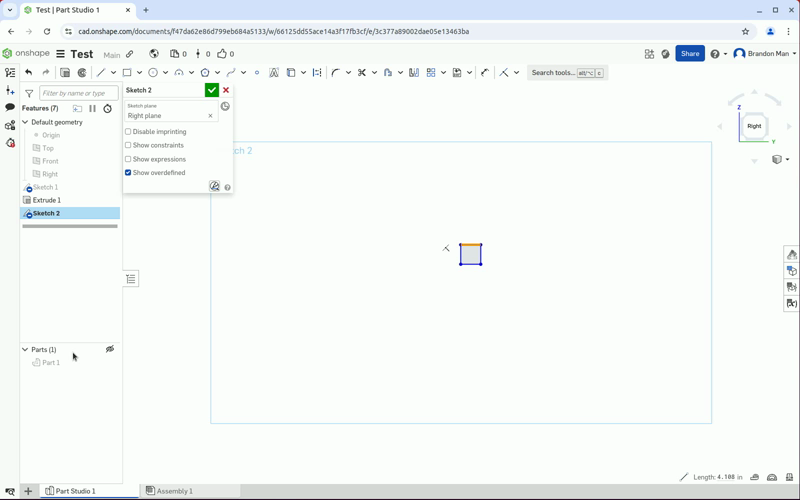
key(shift+e)
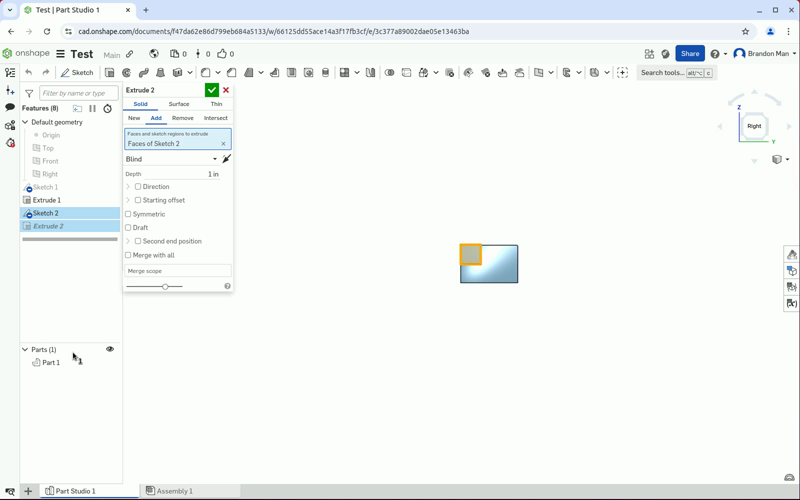
mouse_move(143, 106)
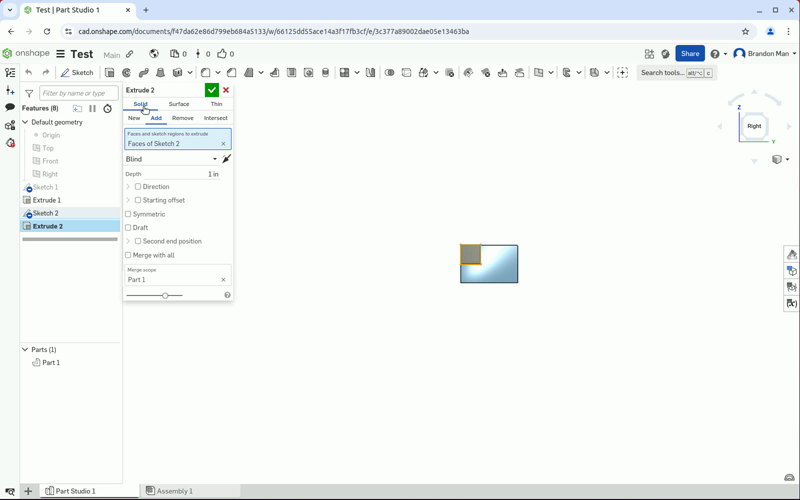
click(143, 106)
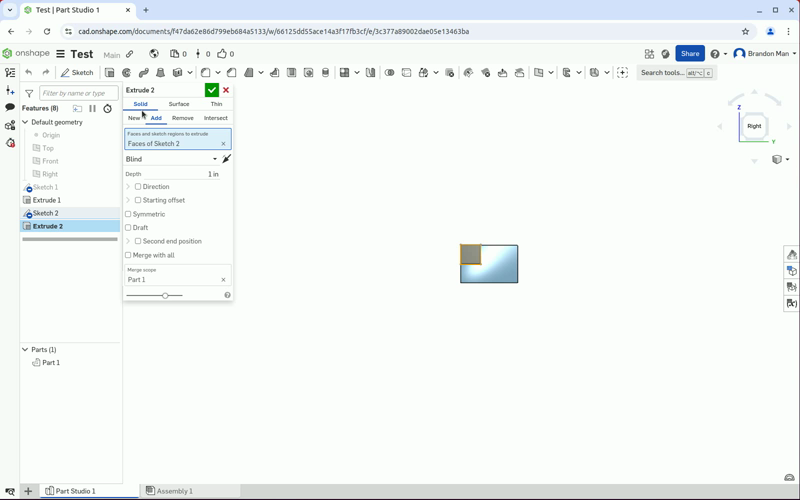
mouse_move(137, 120)
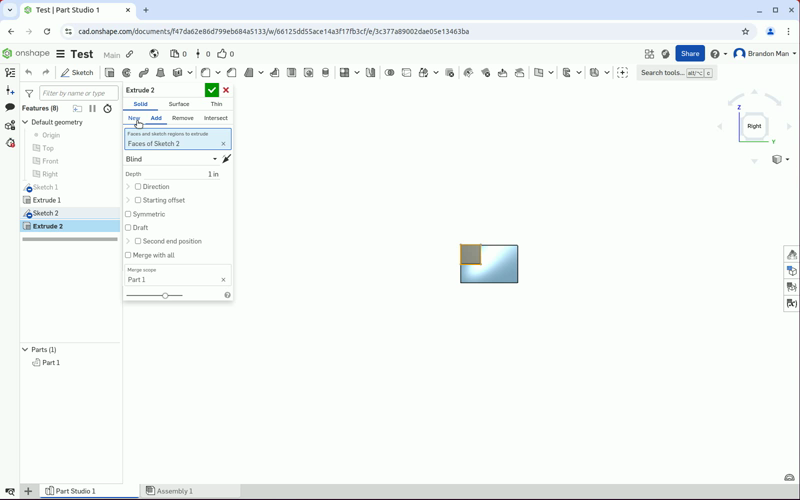
click(137, 120)
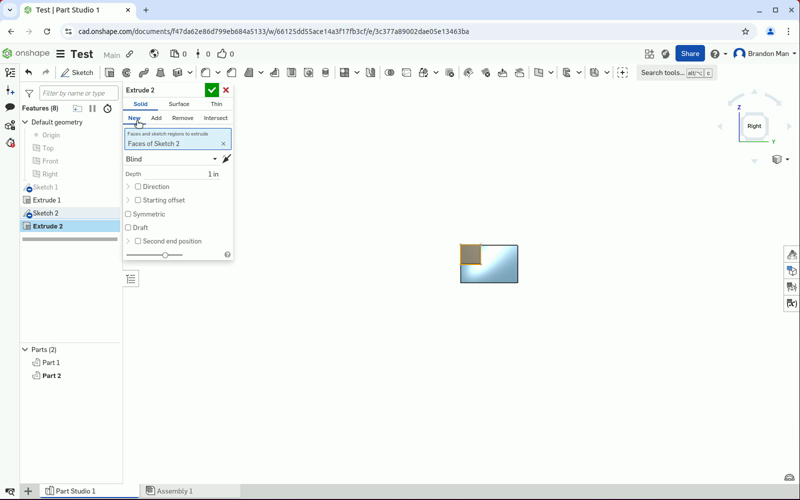
key(tab, 4)
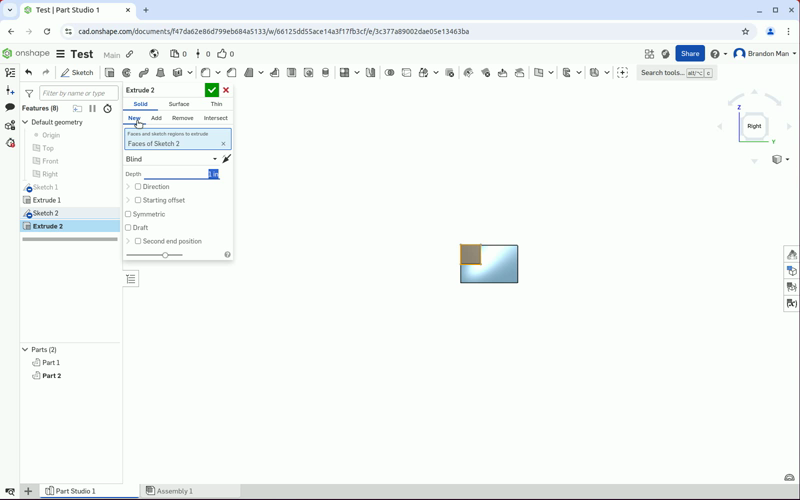
text(23.108)
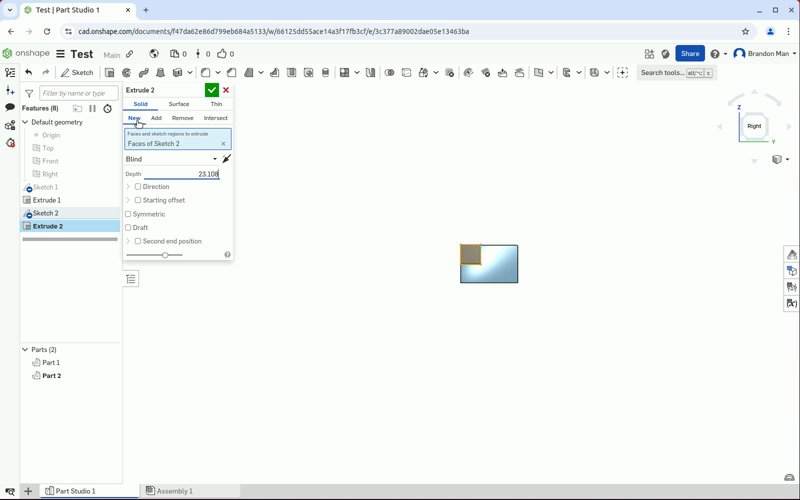
key(enter)
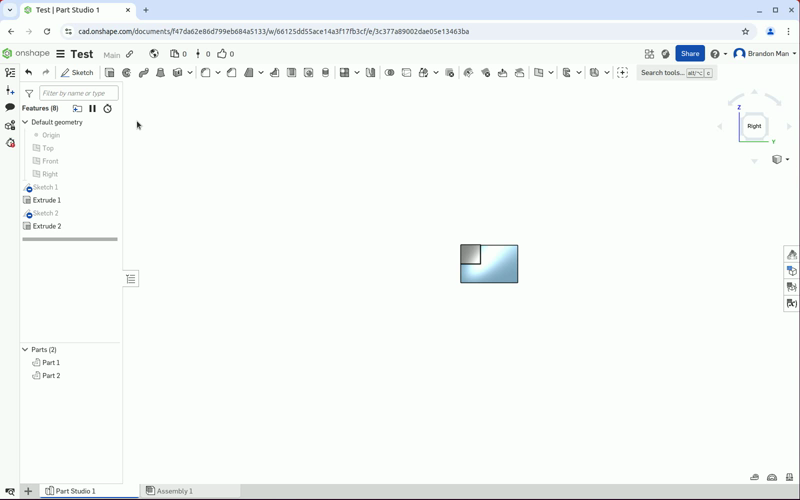
key(shift+h)
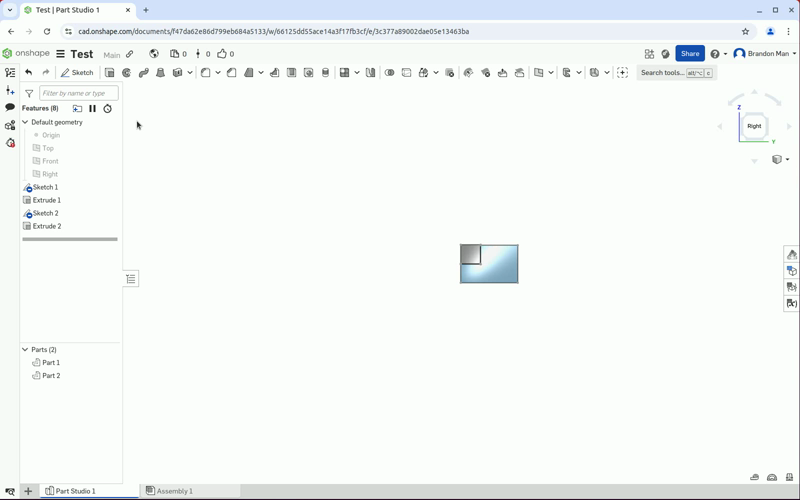
key(shift+h)
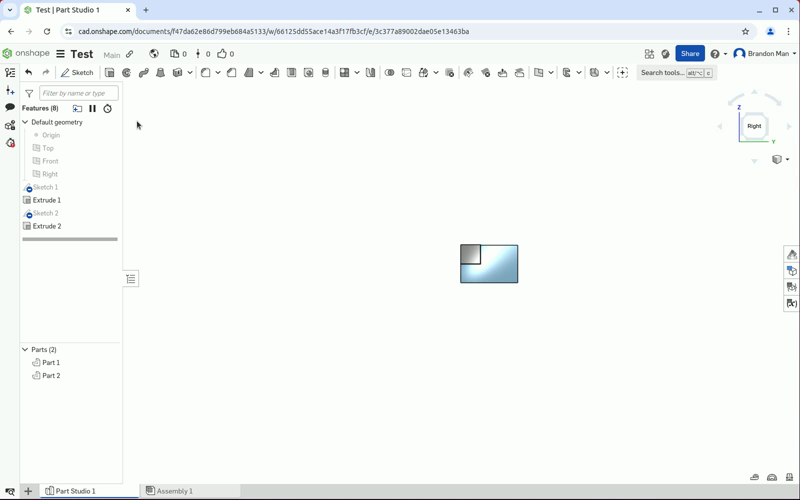
mouse_move(73, 189)
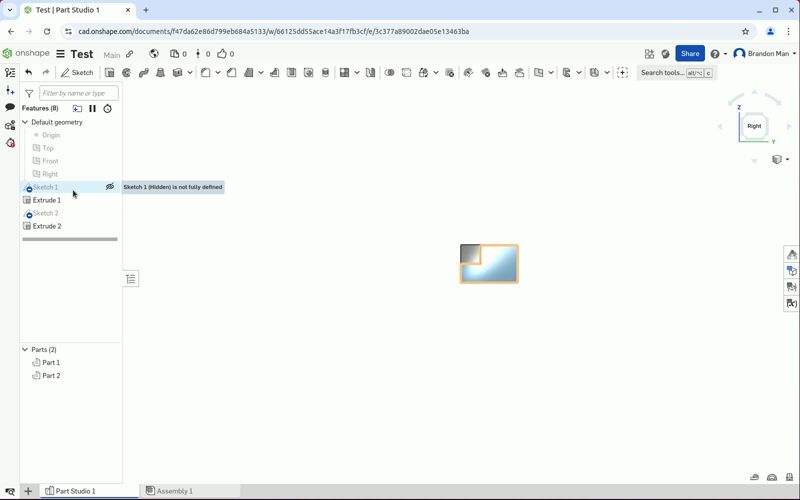
click(73, 189)
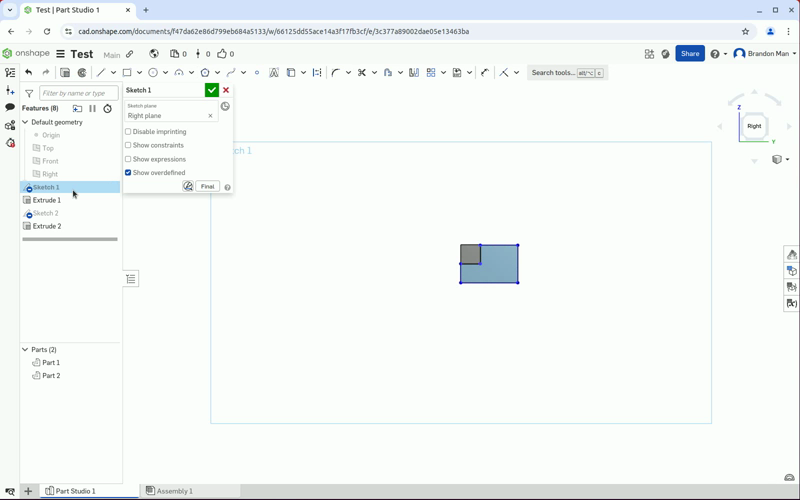
mouse_move(229, 92)
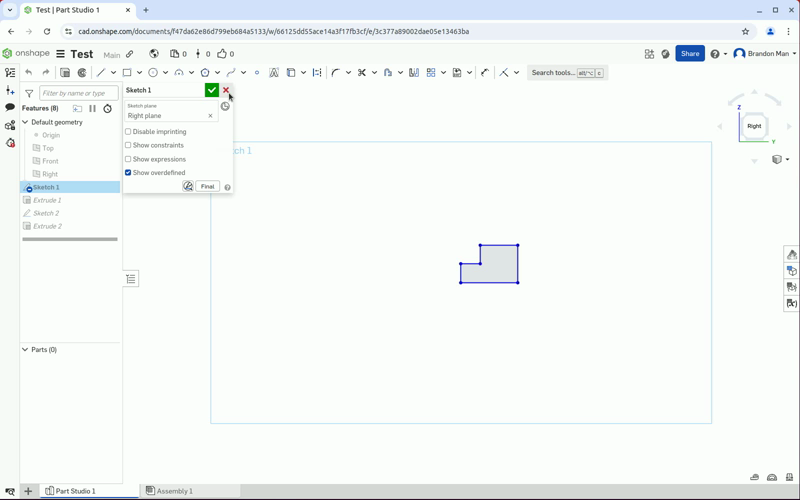
click(229, 92)
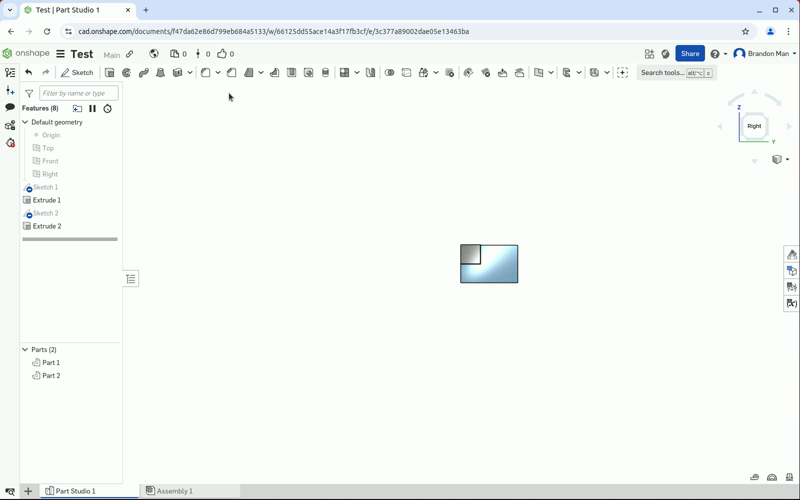
mouse_move(73, 352)
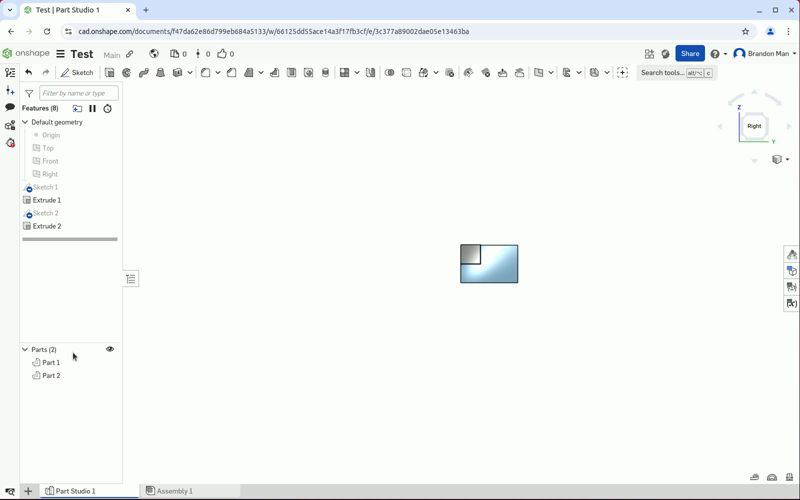
key(y)
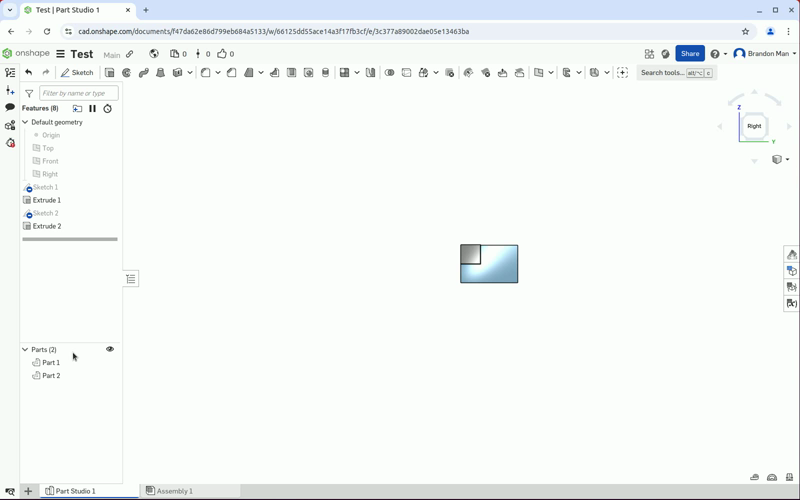
key(shift+p)
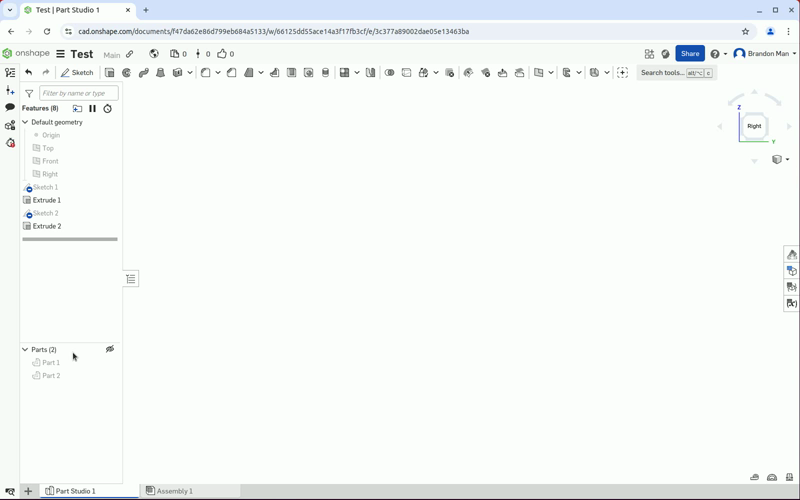
key(space)
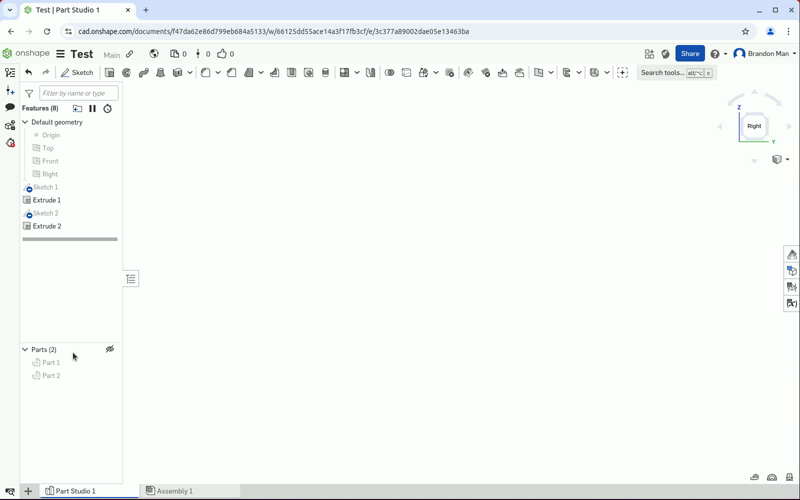
key_down(shift)
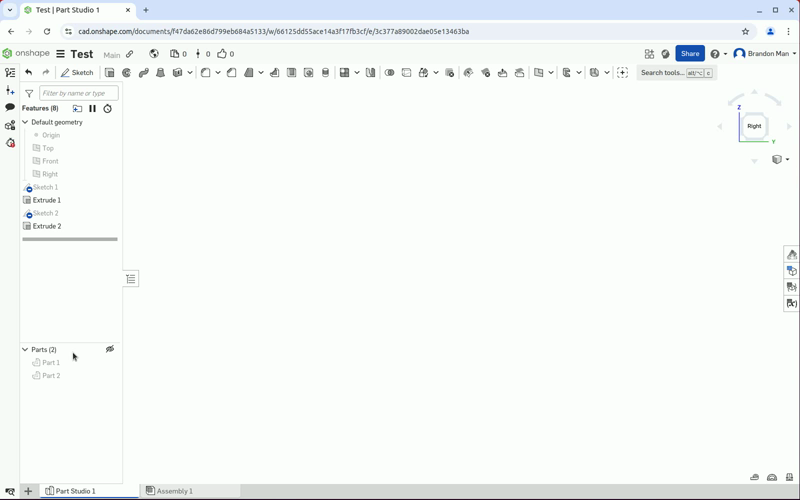
key(right)
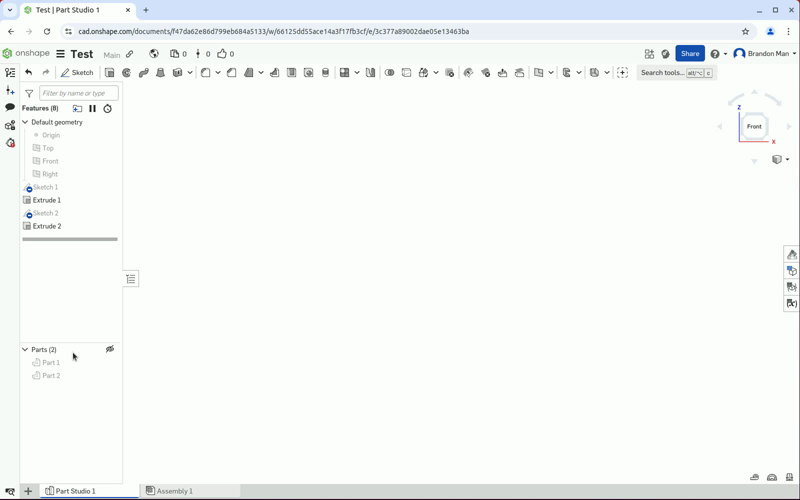
key_up(shift)
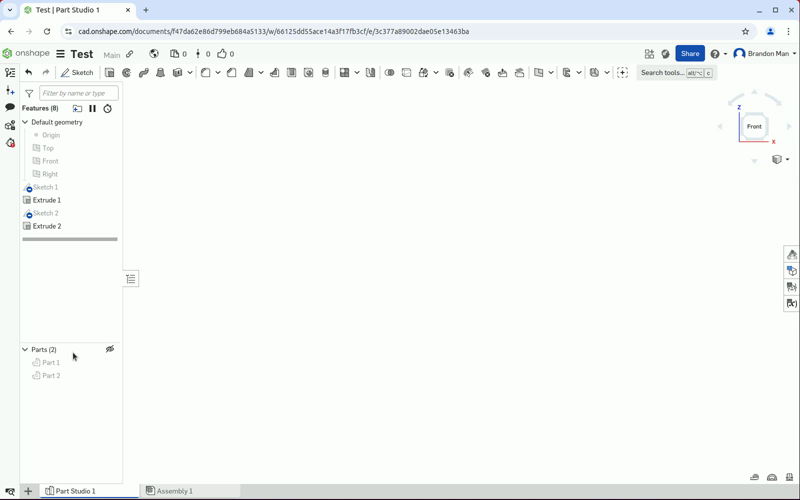
key(space)
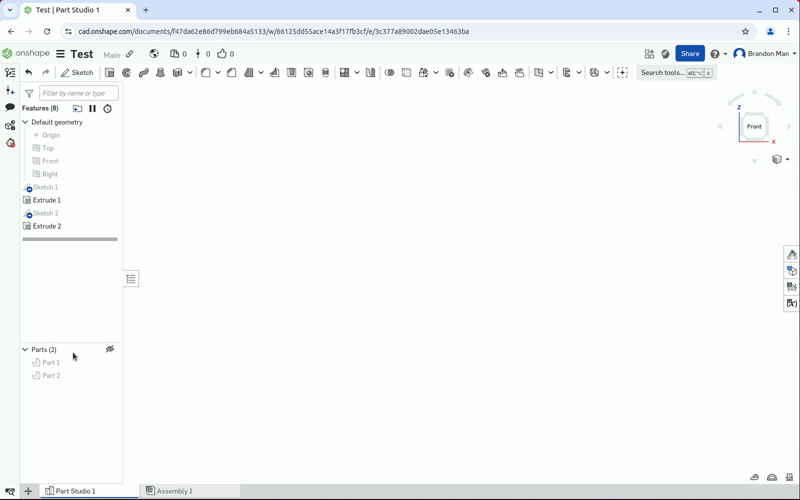
key_down(shift)
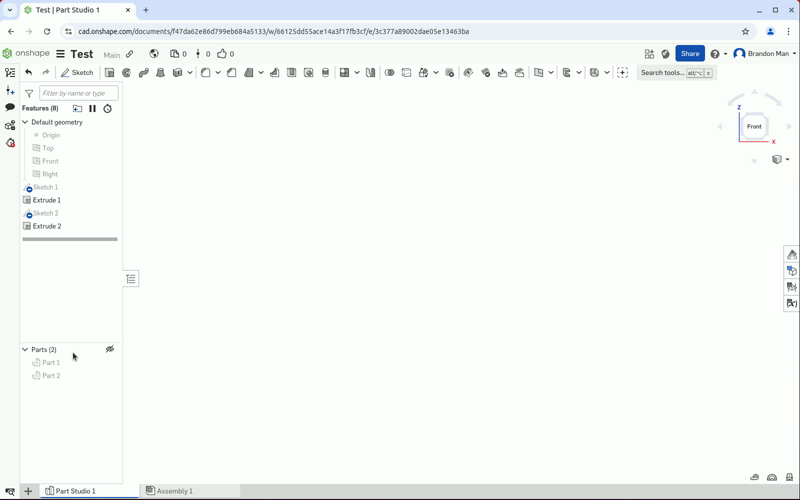
key(down)
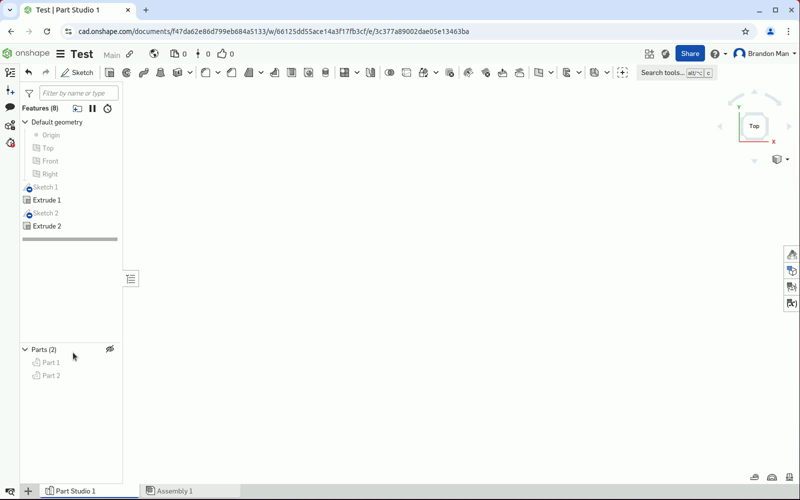
key_up(shift)
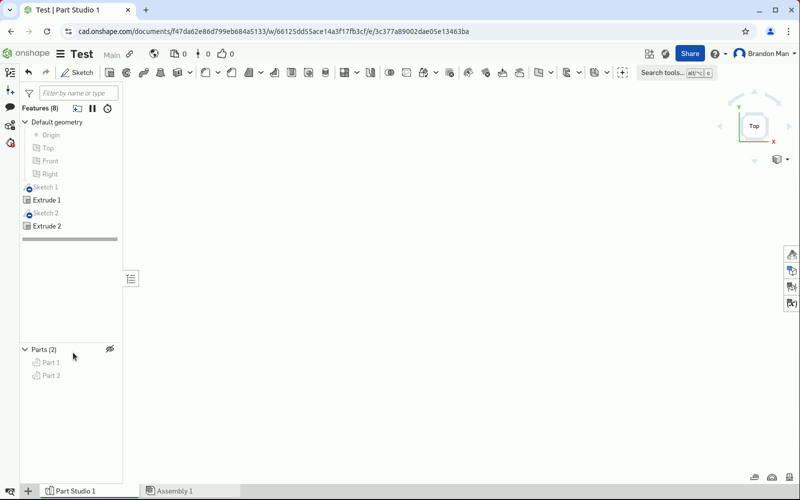
mouse_move(73, 352)
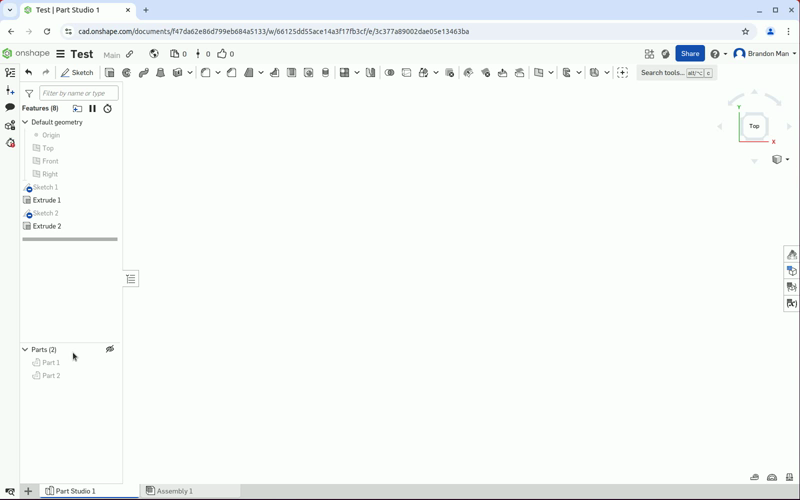
key(shift+y)
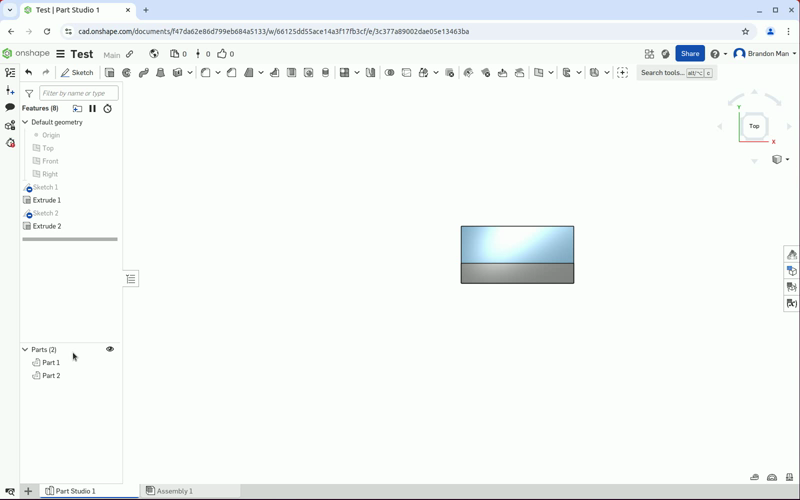
mouse_move(541, 75)
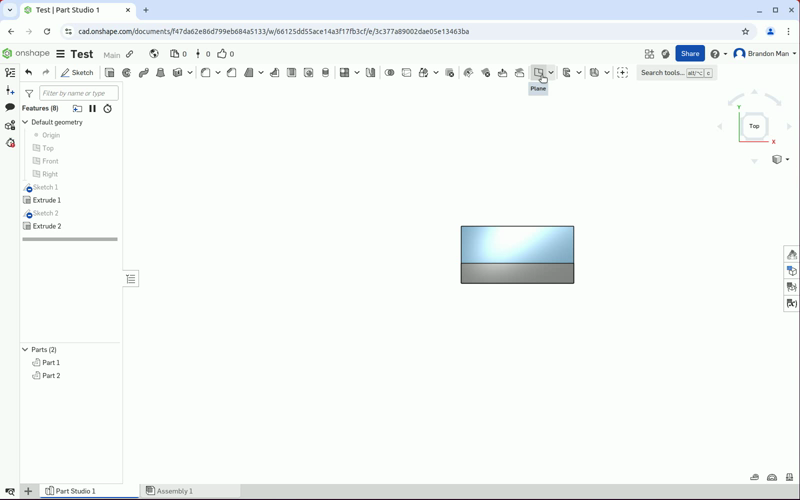
click(541, 75)
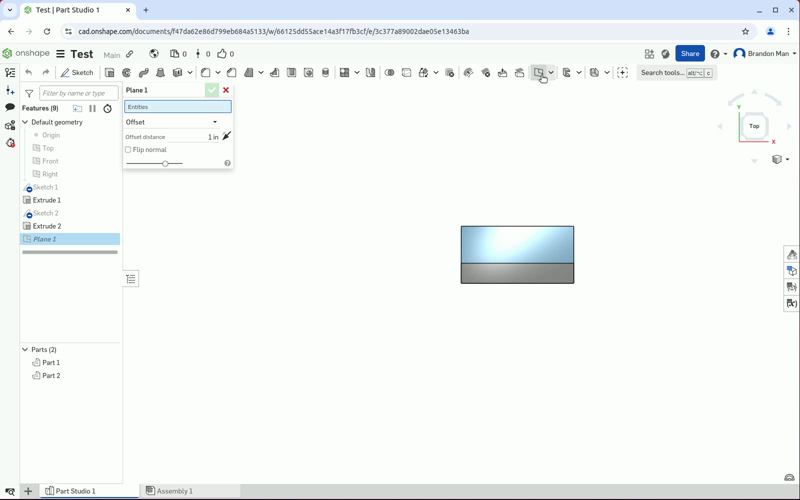
mouse_move(73, 150)
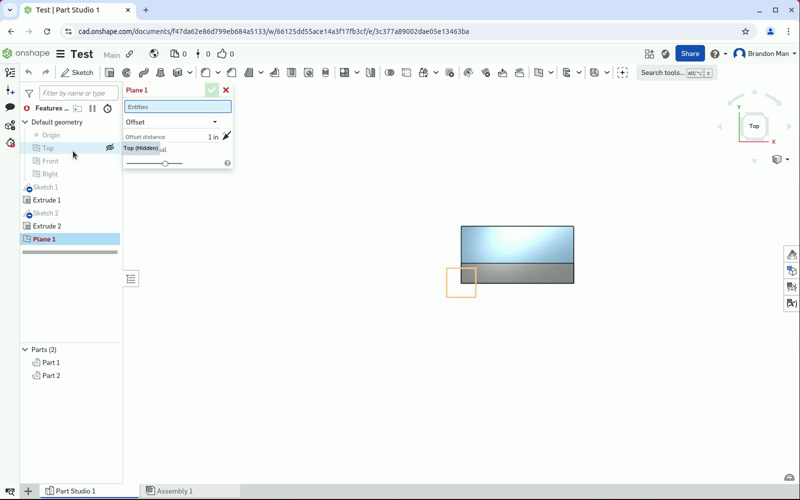
click(73, 150)
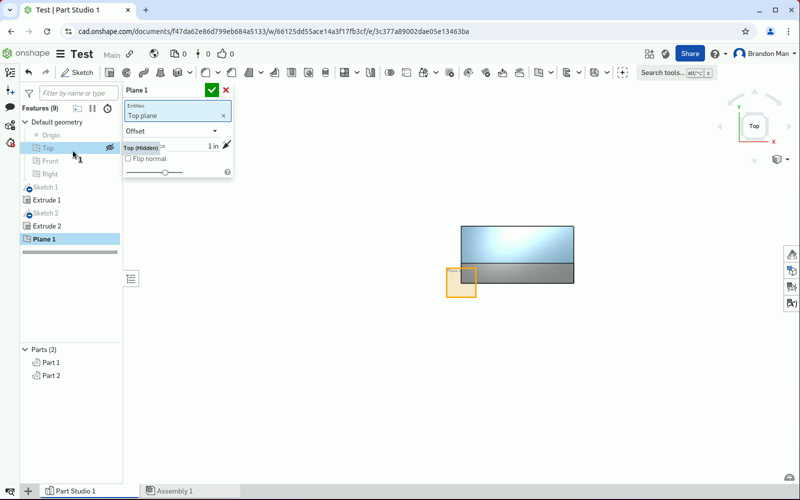
key(tab, 2)
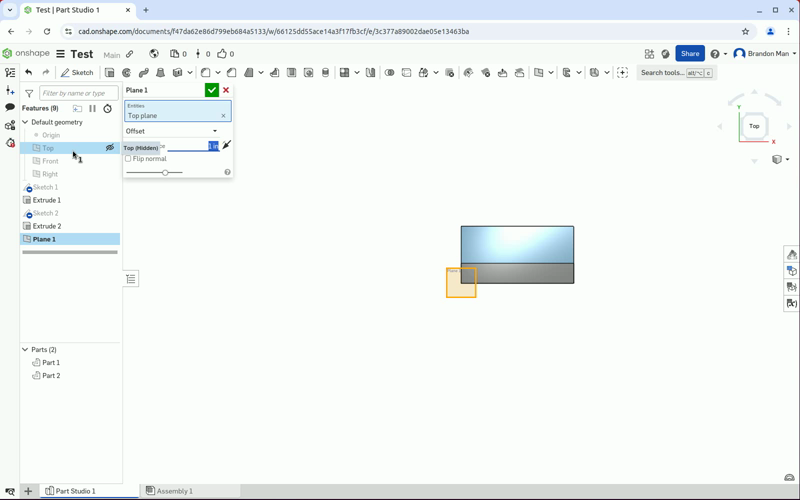
text(7.703)
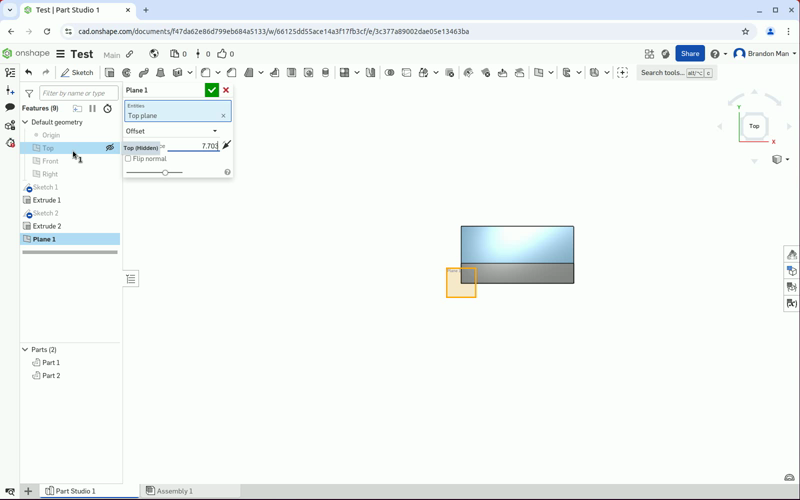
key(enter, 2)
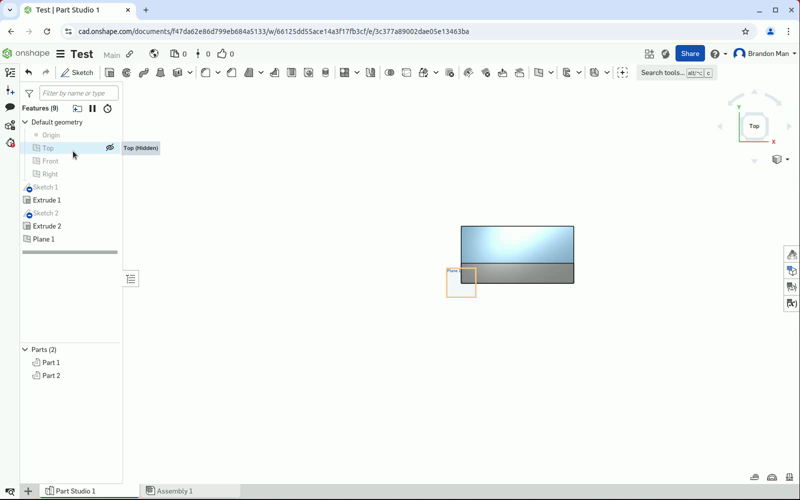
key(shift+s)
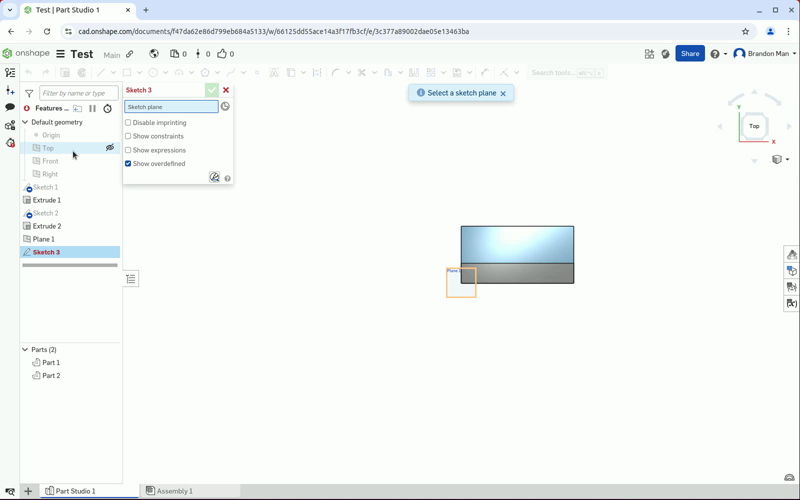
mouse_move(73, 241)
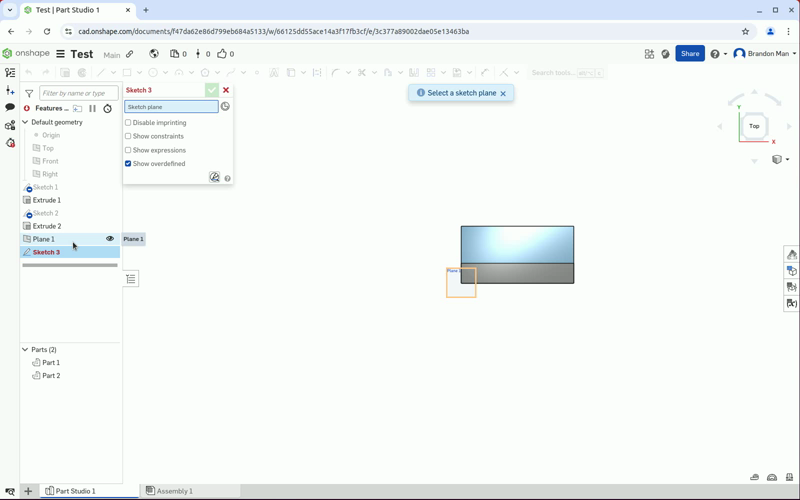
click(73, 241)
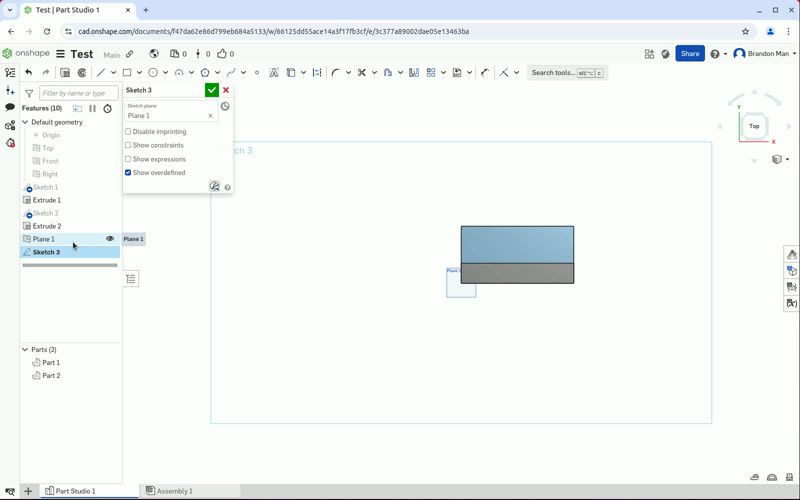
mouse_move(73, 352)
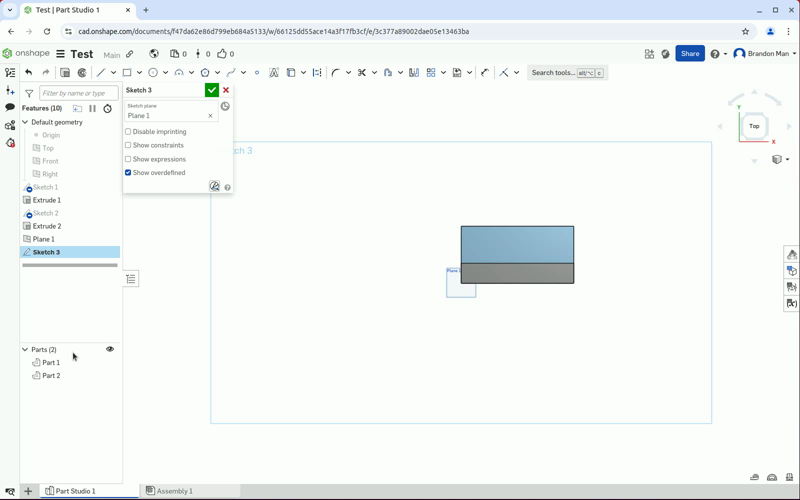
key(y)
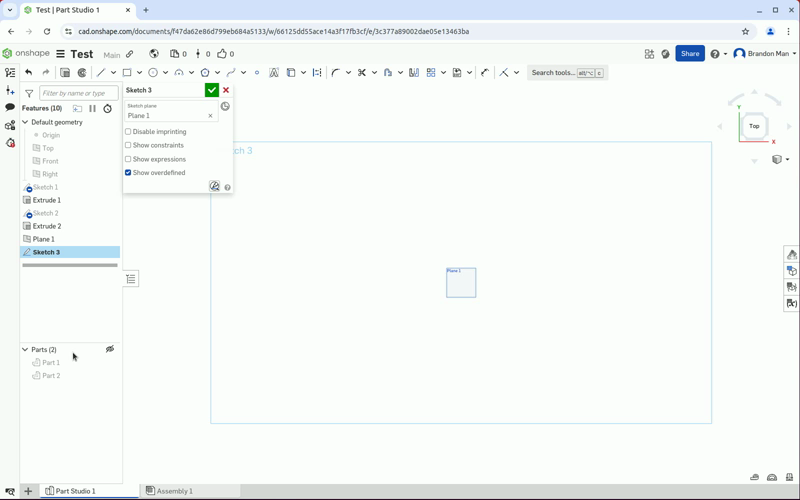
key(l)
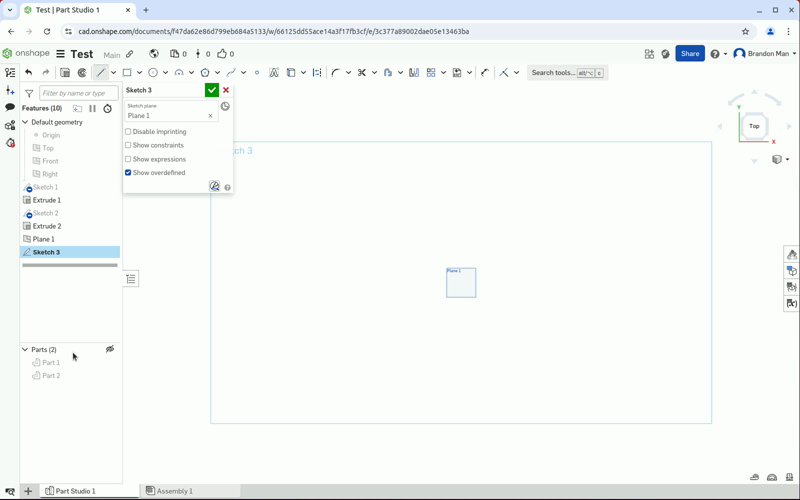
key_down(shift)
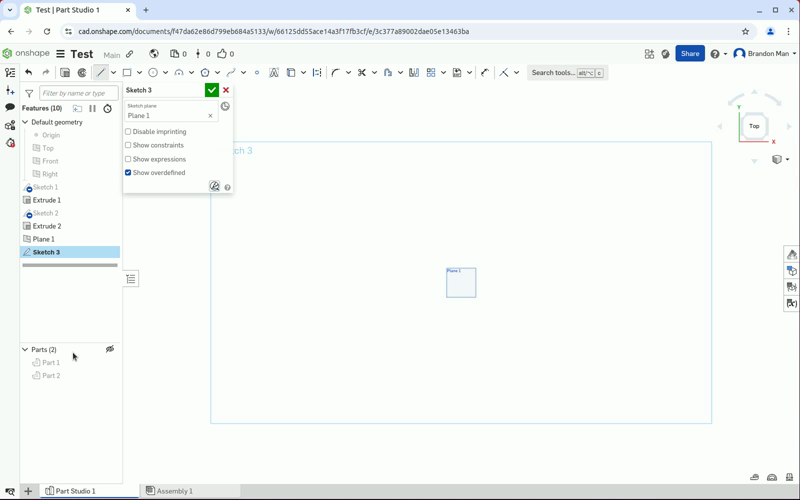
mouse_move(535, 282)
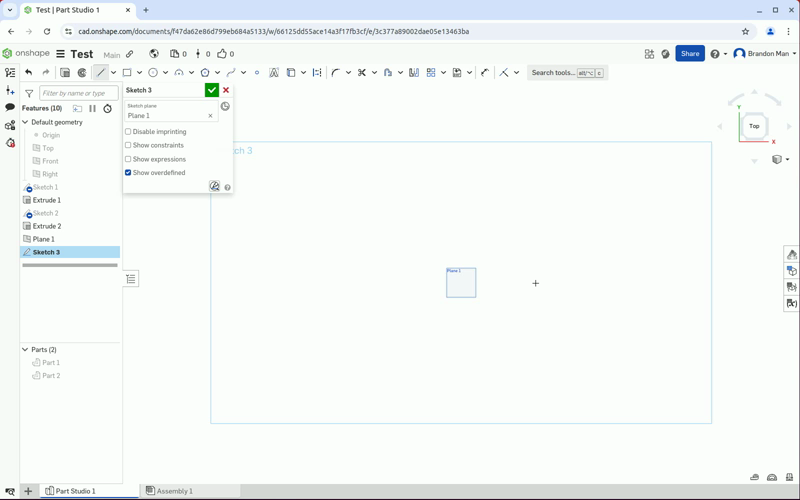
click(535, 282)
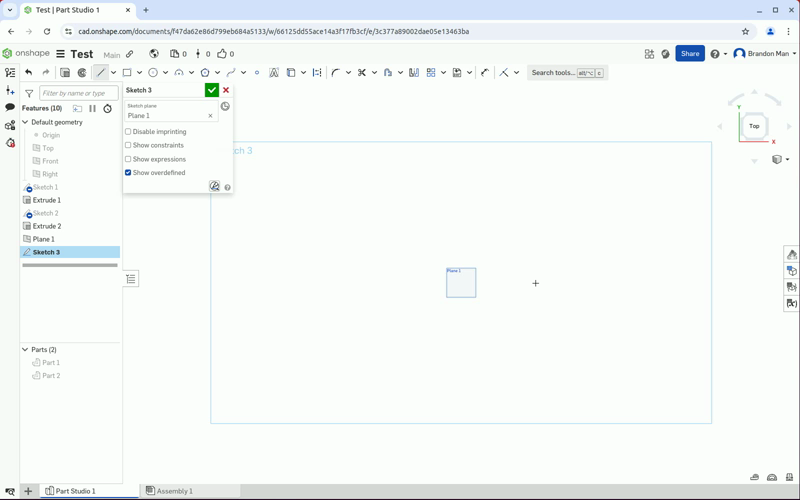
key_up(shift)
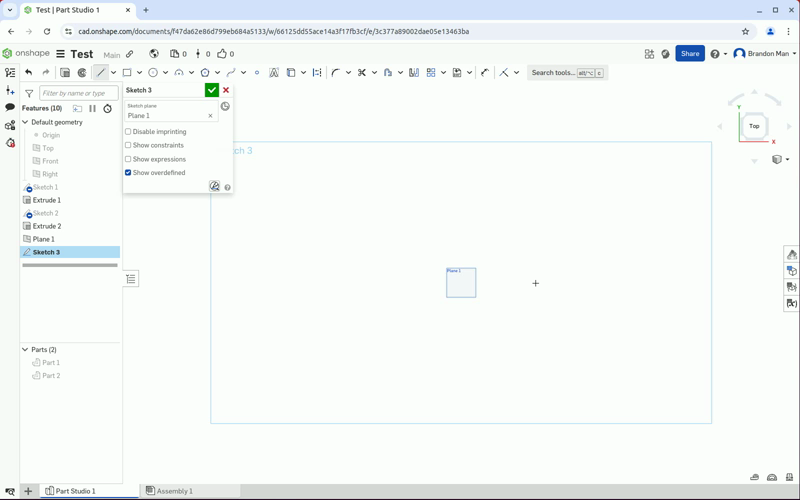
key_down(shift)
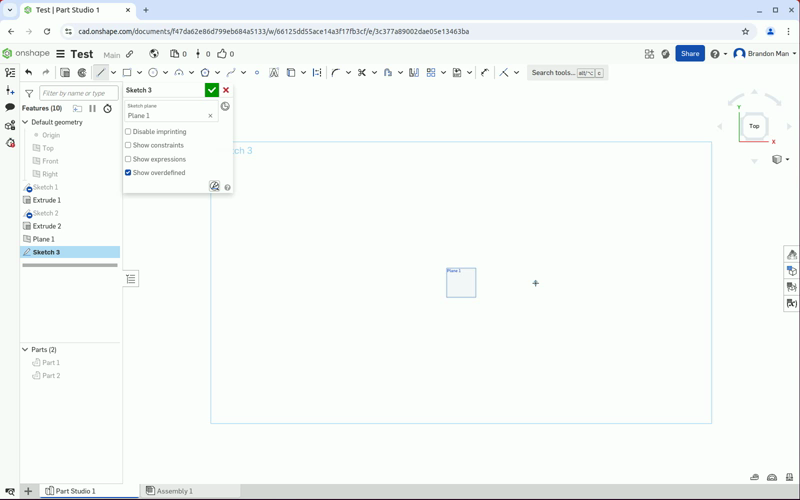
mouse_move(565, 282)
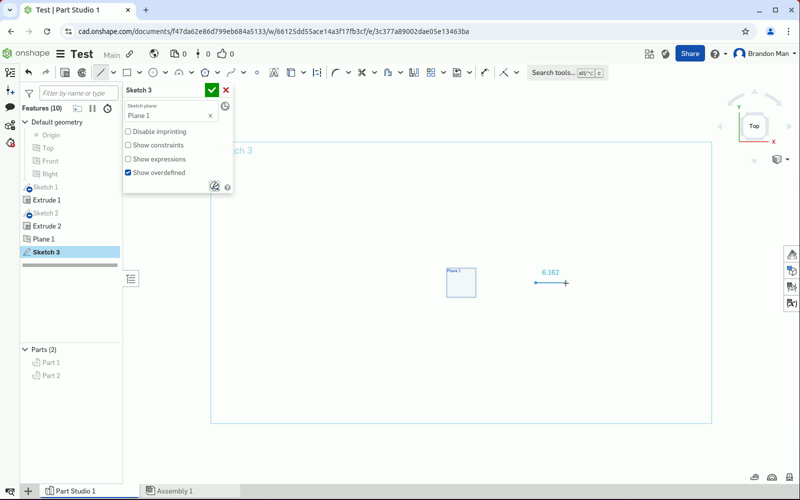
mouse_move(574, 282)
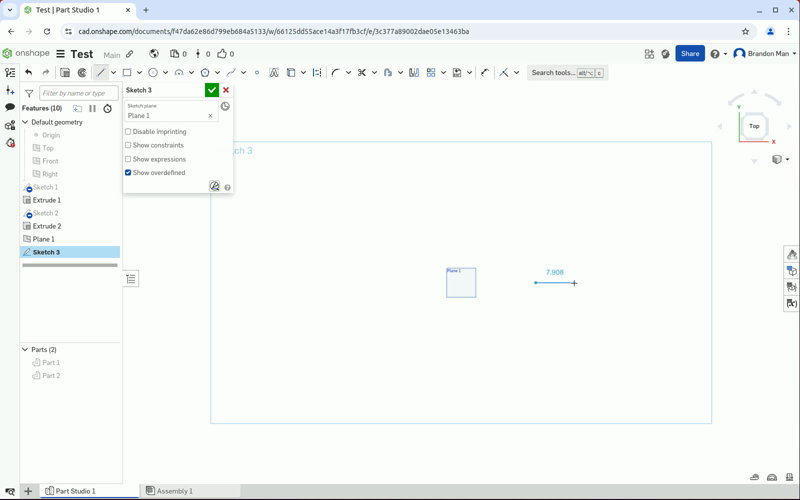
click(574, 282)
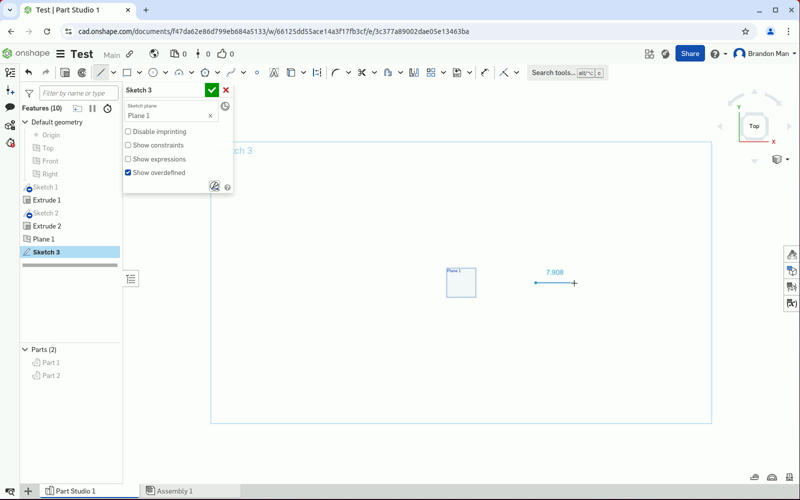
key_up(shift)
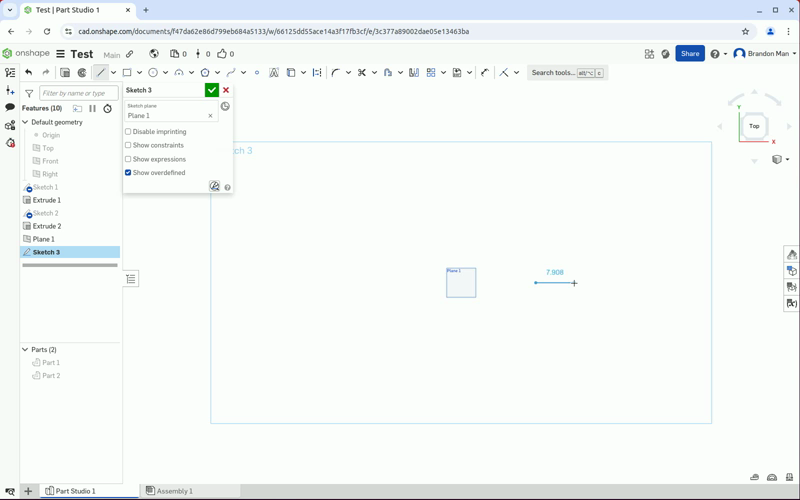
key_down(shift)
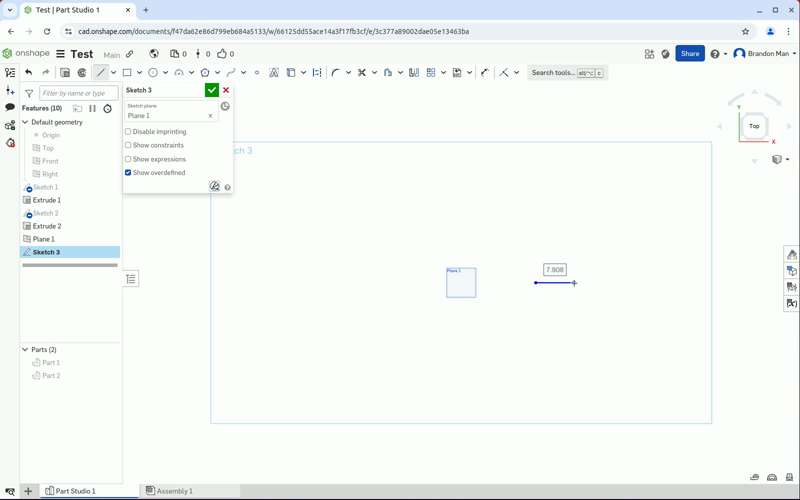
mouse_move(589, 282)
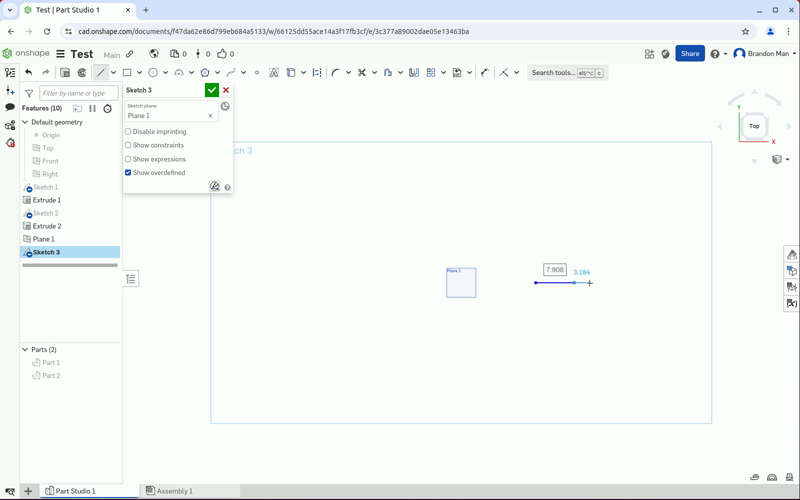
mouse_move(574, 263)
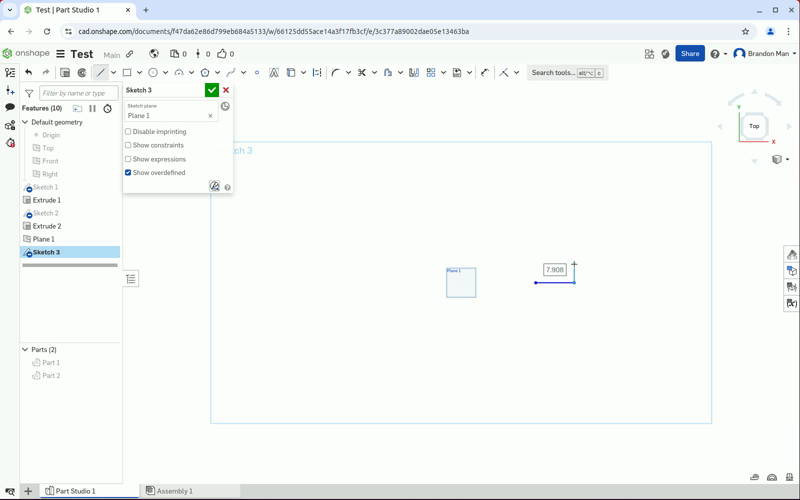
click(574, 263)
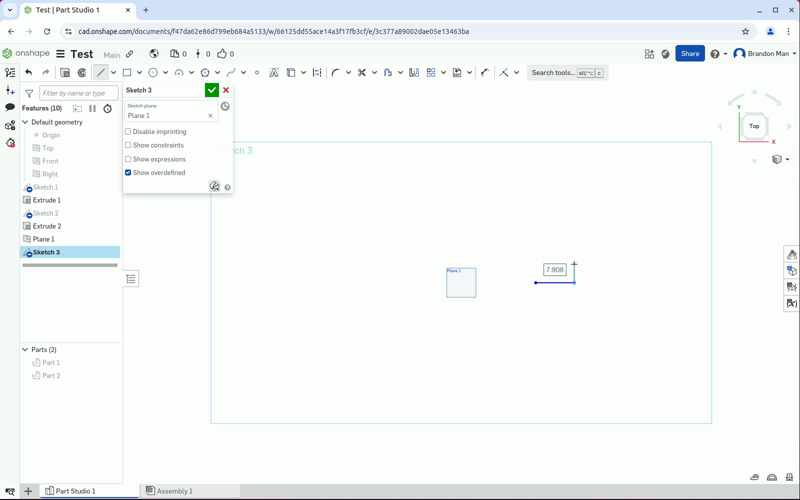
key_up(shift)
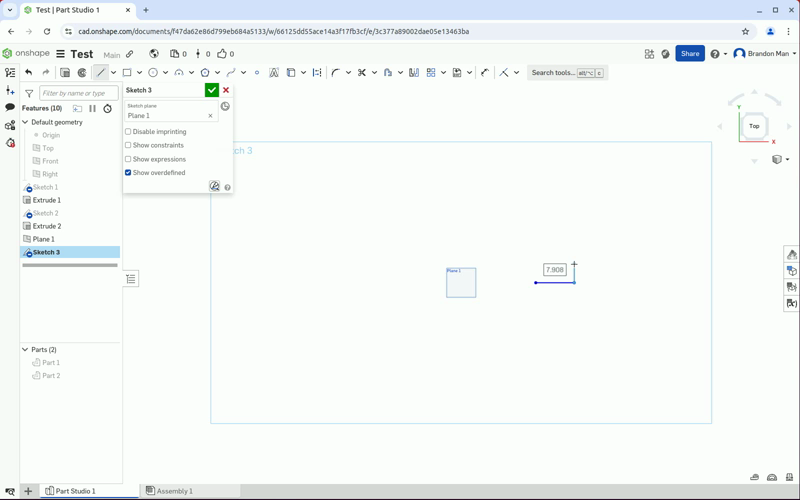
key_down(shift)
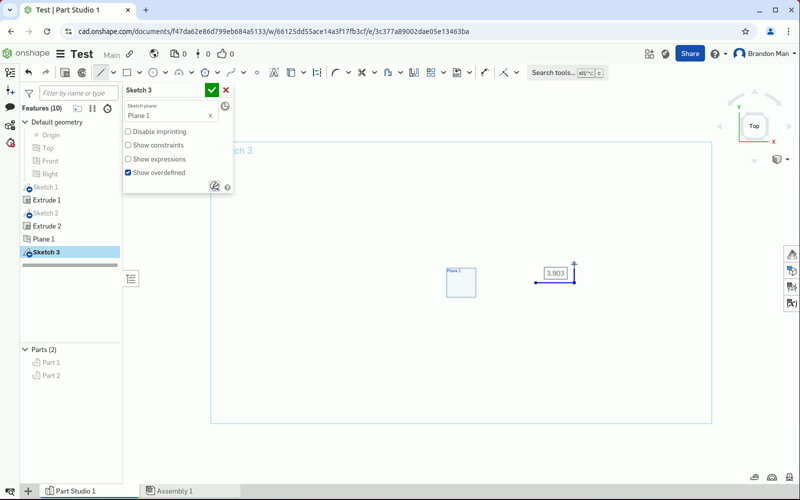
mouse_move(589, 263)
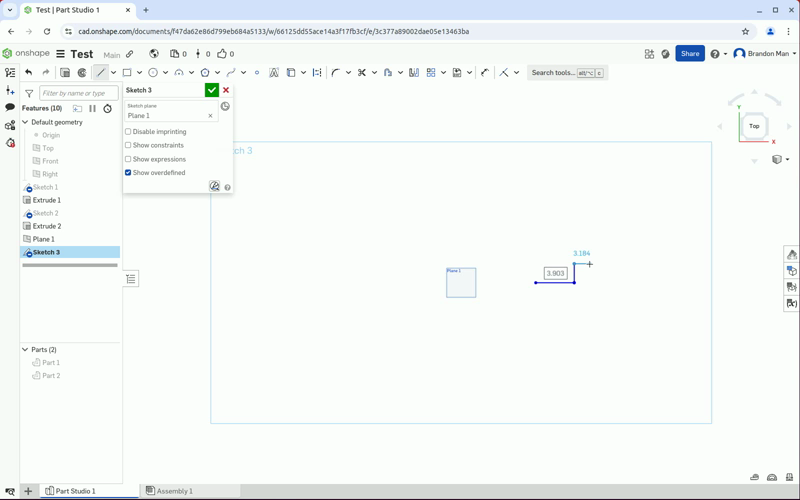
mouse_move(535, 263)
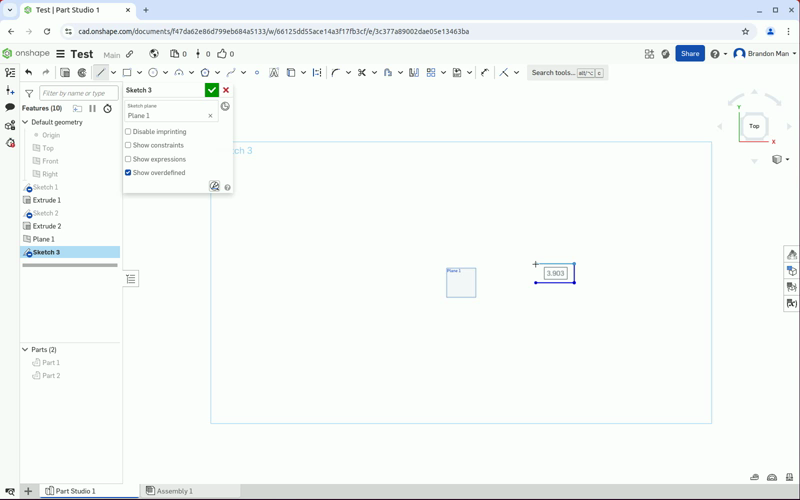
click(535, 263)
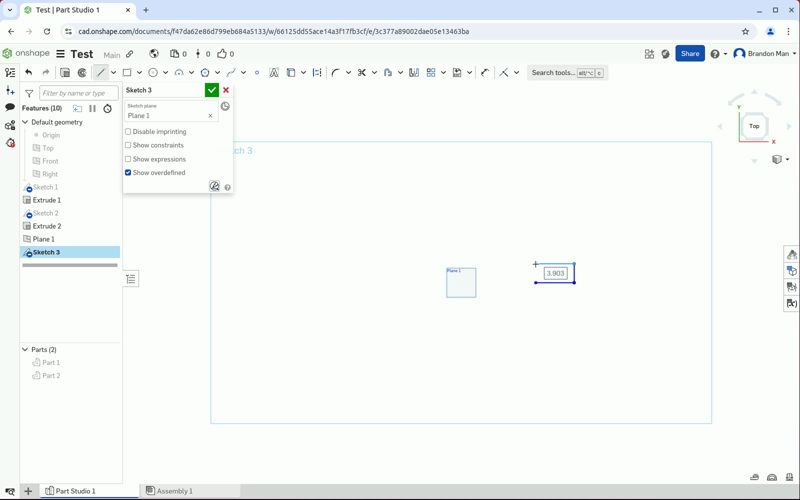
key_up(shift)
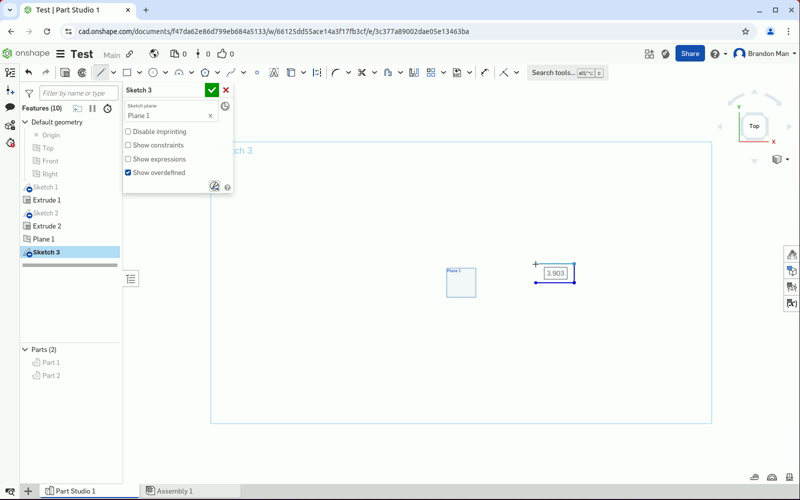
mouse_move(565, 263)
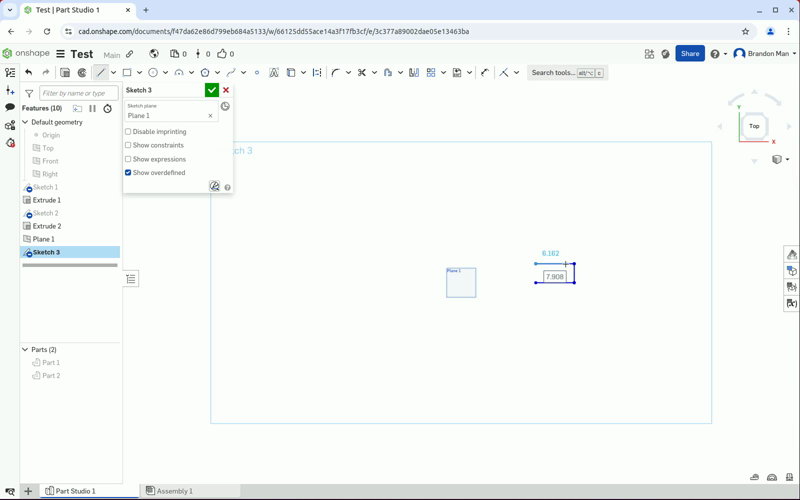
key_down(shift)
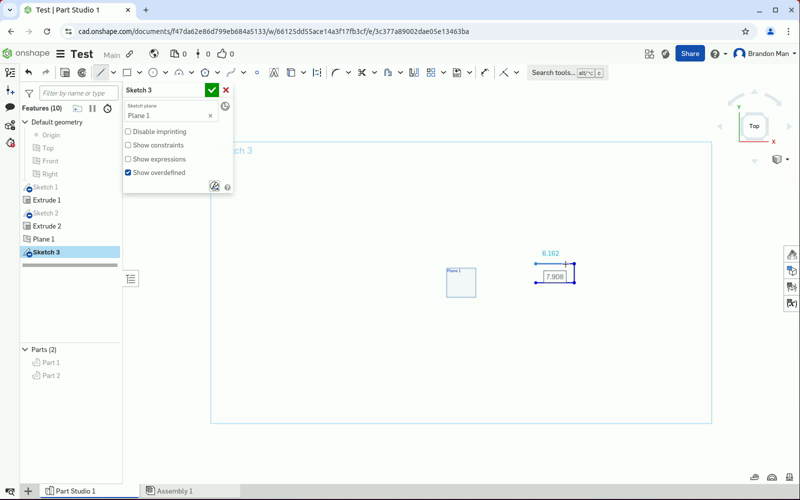
mouse_move(535, 282)
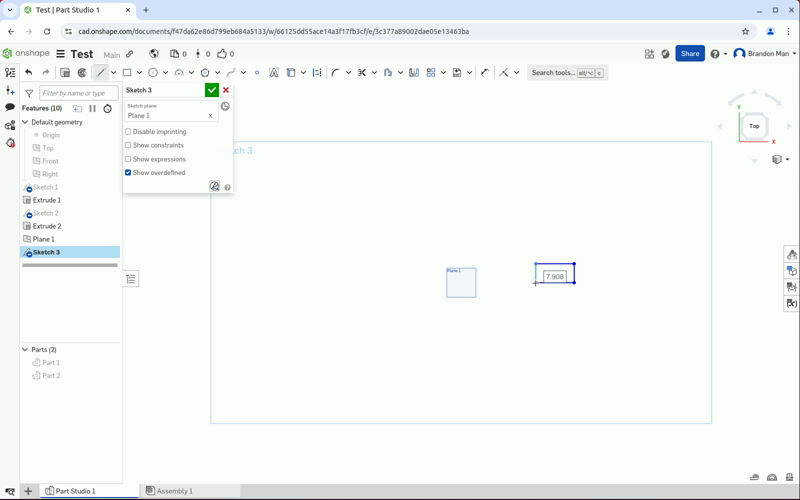
key_up(shift)
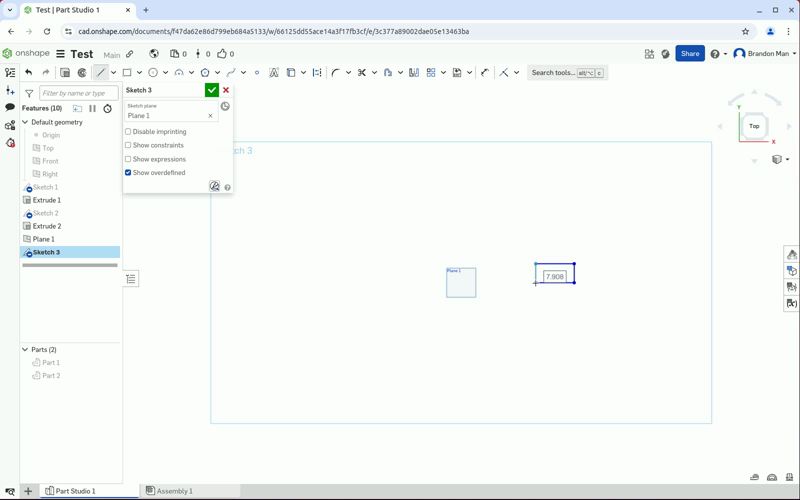
click(535, 282)
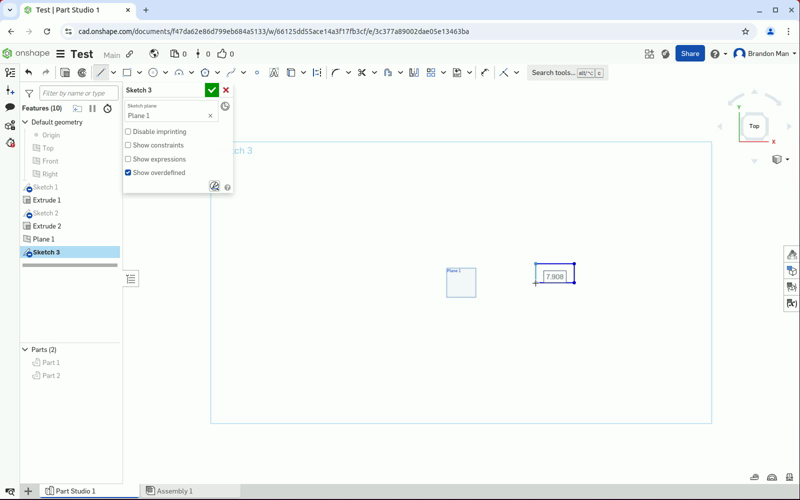
key(esc)
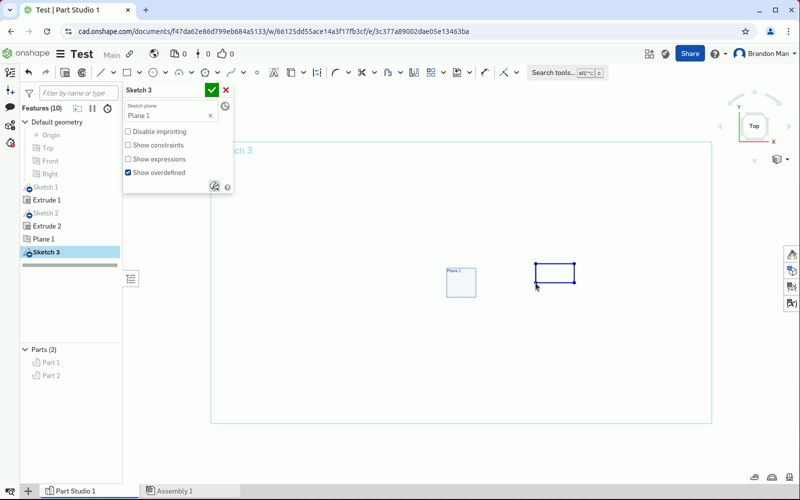
mouse_move(548, 273)
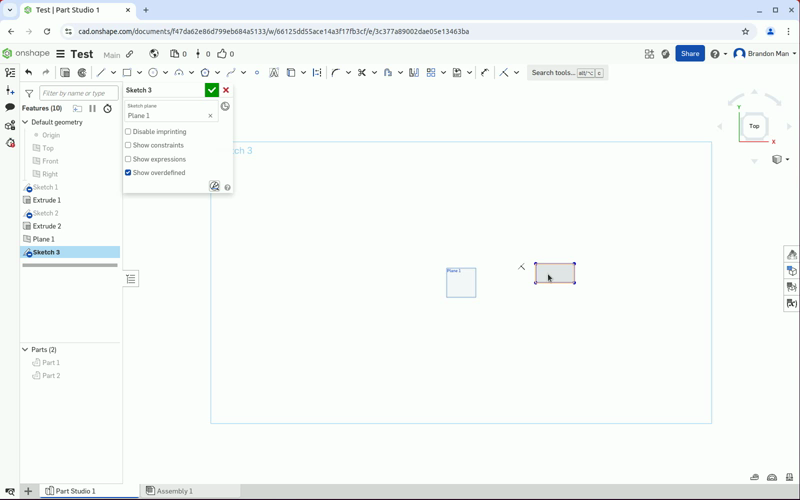
scroll(6)
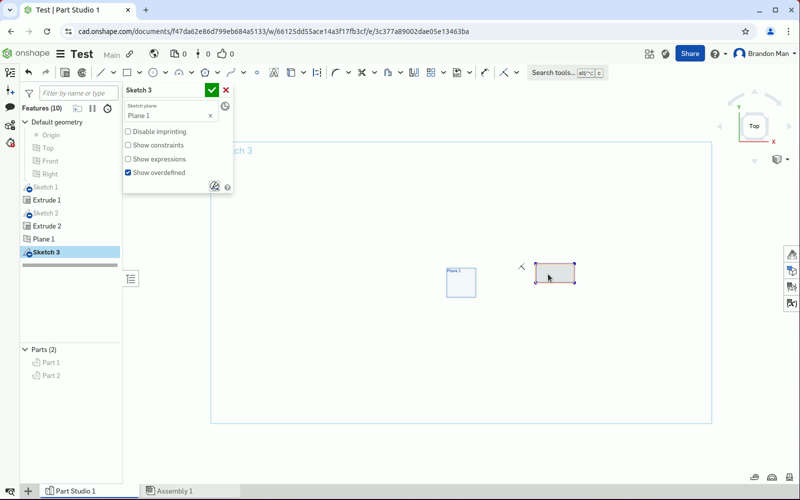
scroll(6)
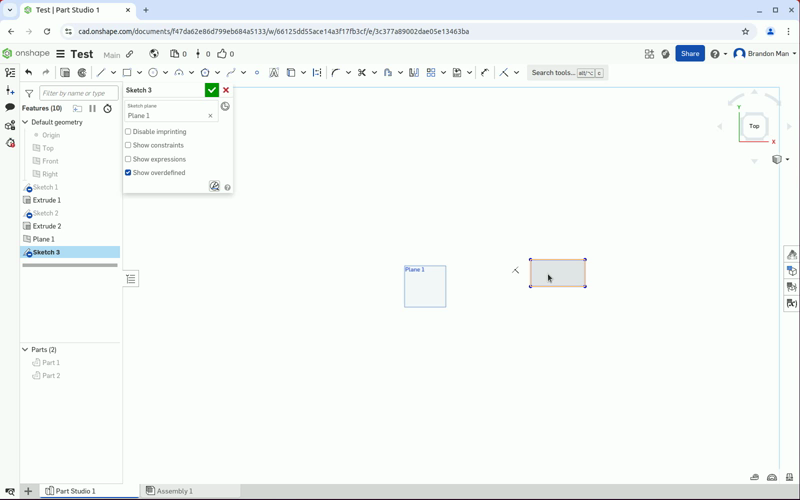
scroll(6)
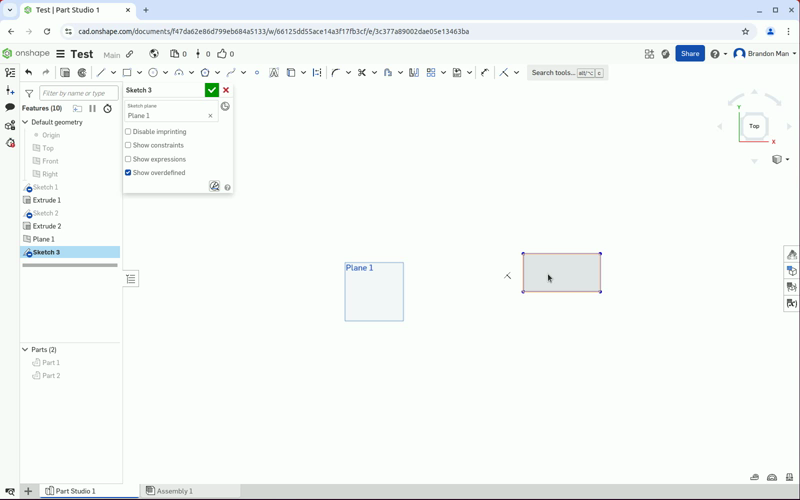
scroll(6)
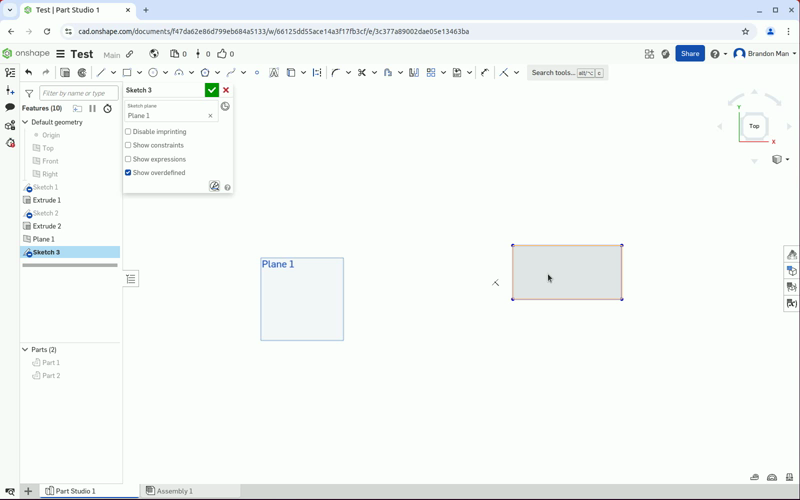
scroll(6)
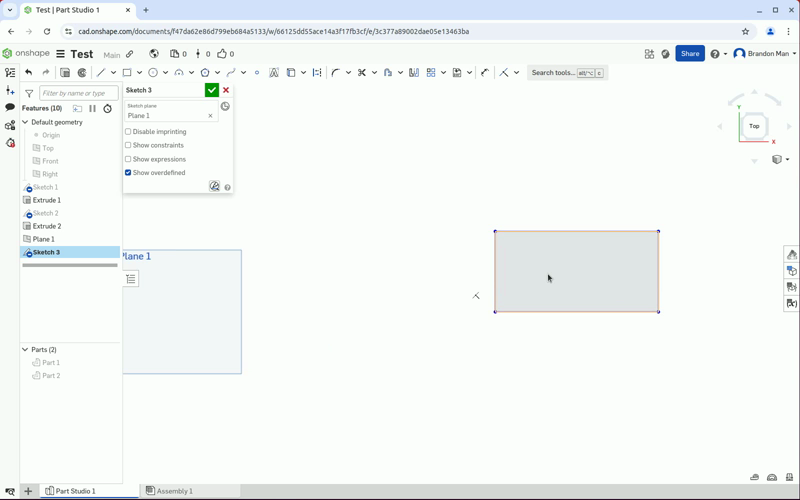
scroll(6)
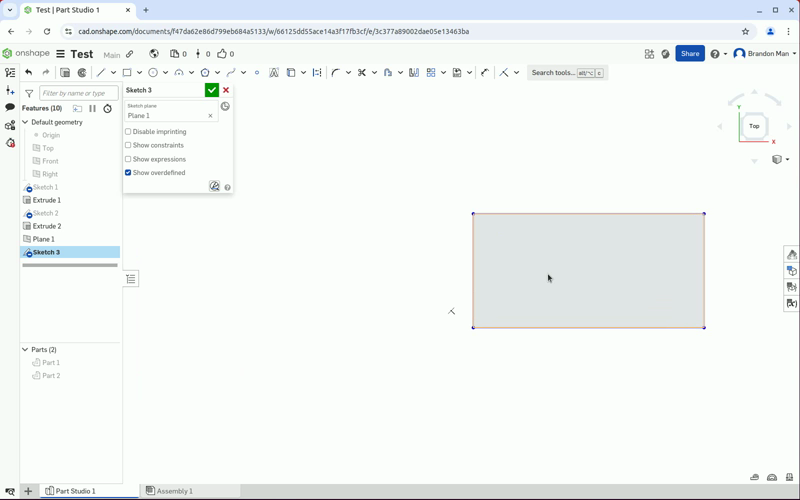
scroll(6)
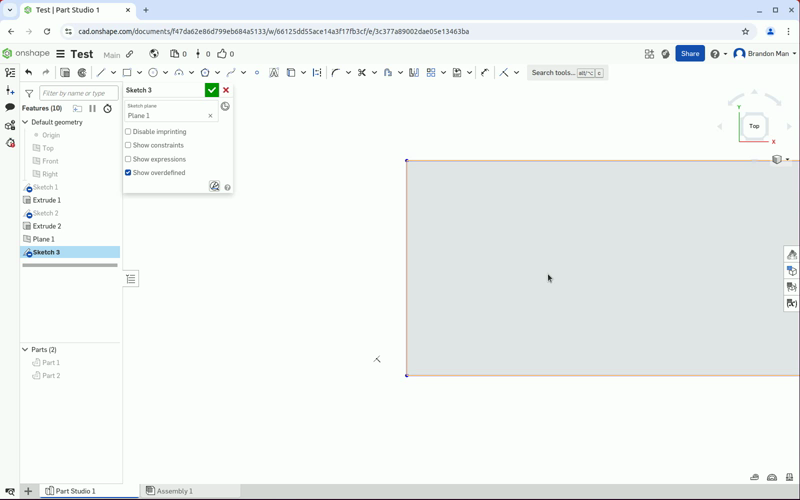
click(548, 273)
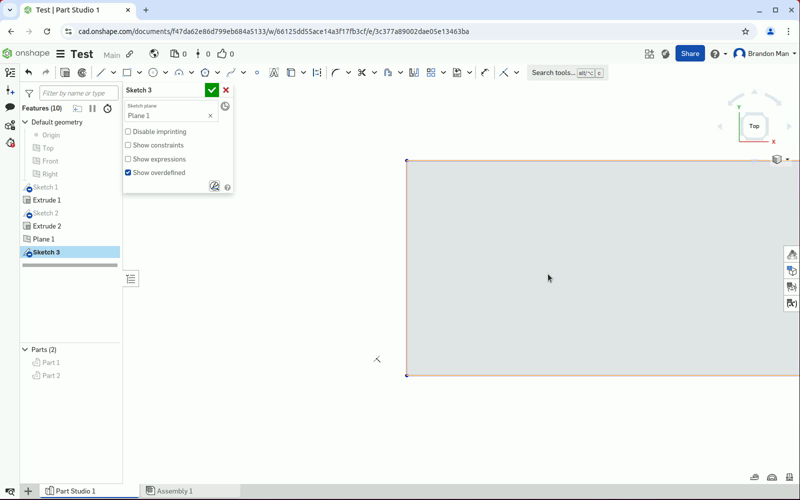
scroll(-6)
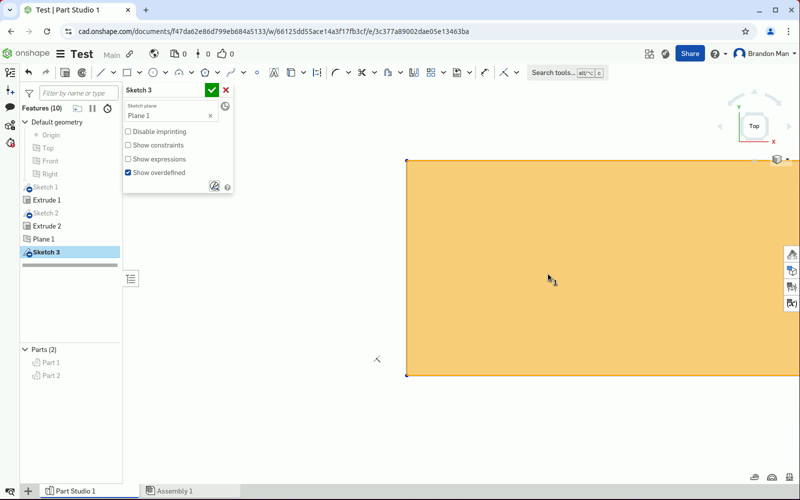
scroll(-6)
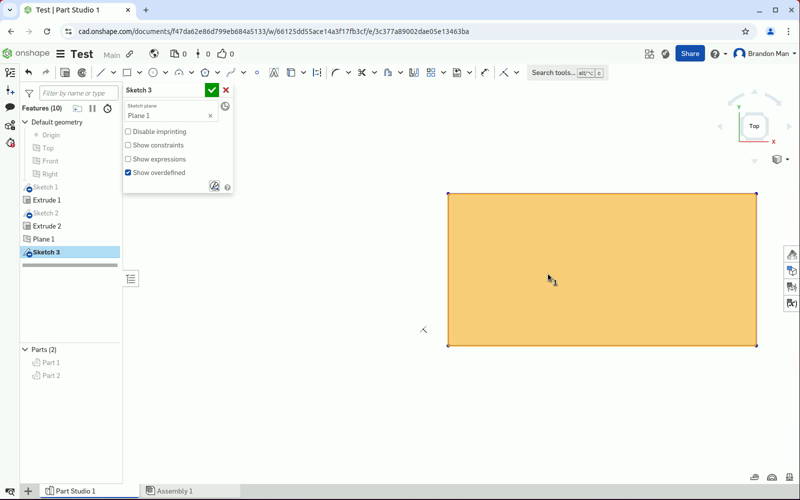
scroll(-6)
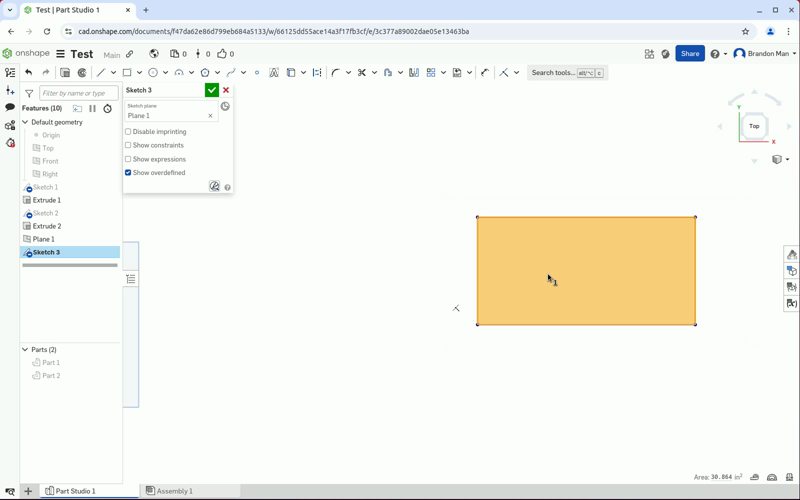
scroll(-6)
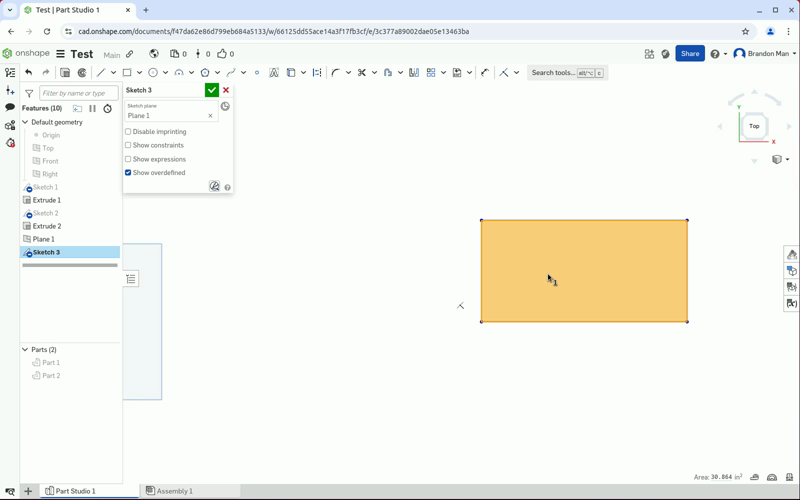
scroll(-6)
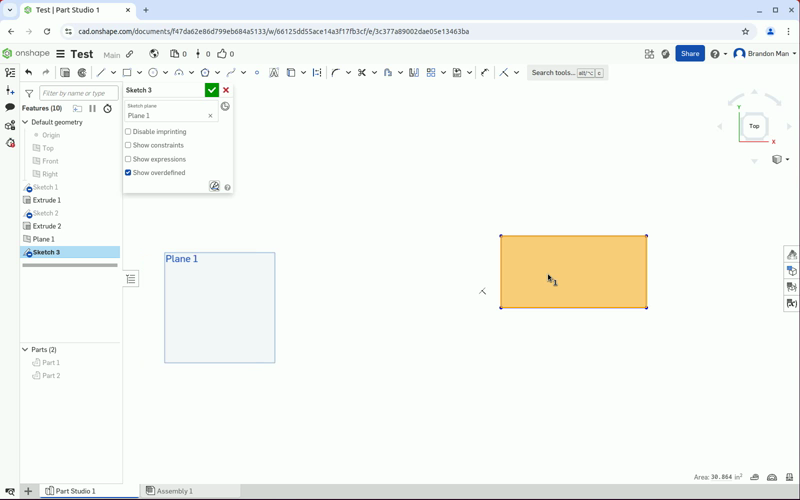
scroll(-6)
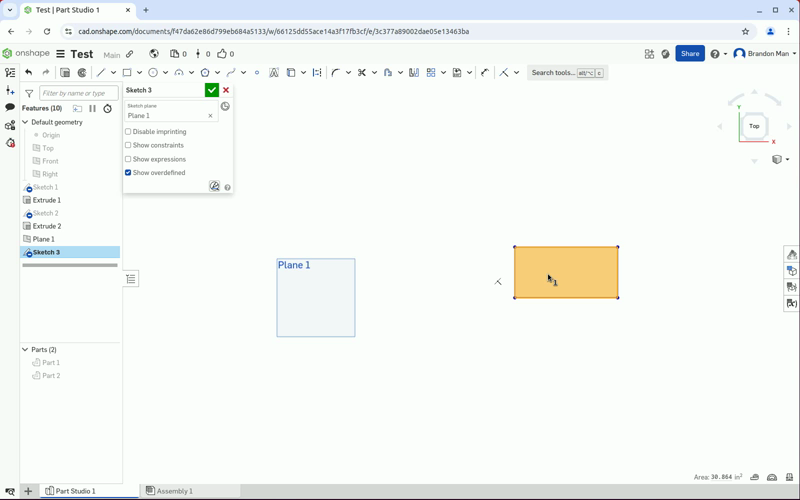
scroll(-6)
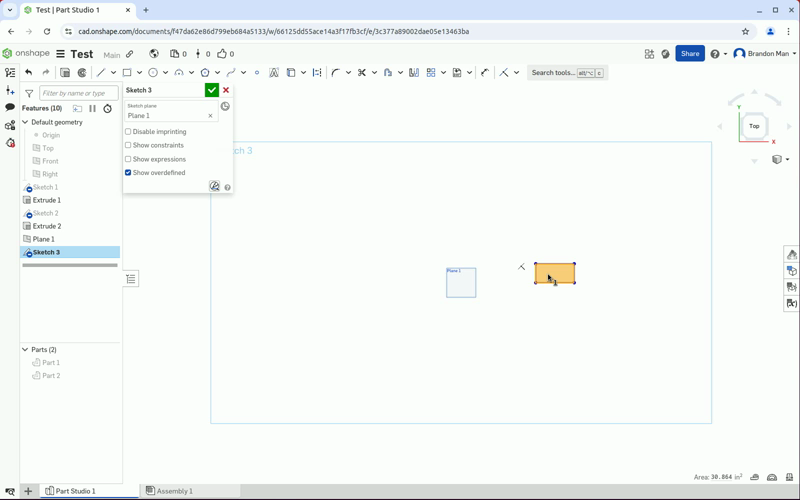
mouse_move(73, 352)
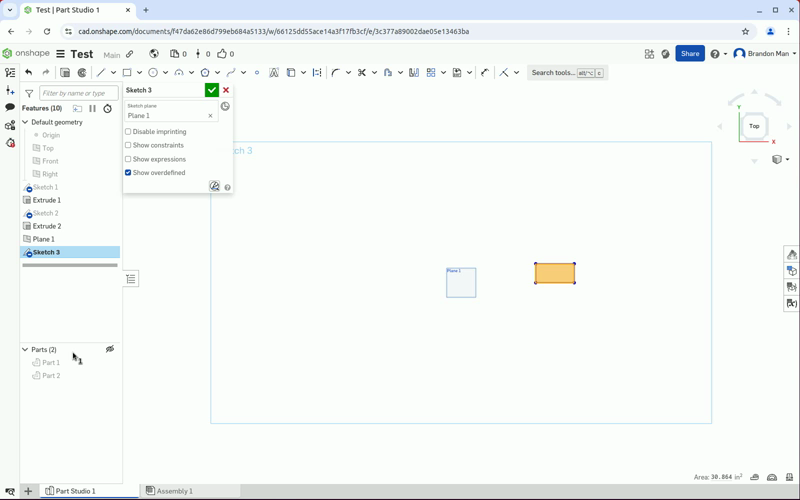
key(shift+y)
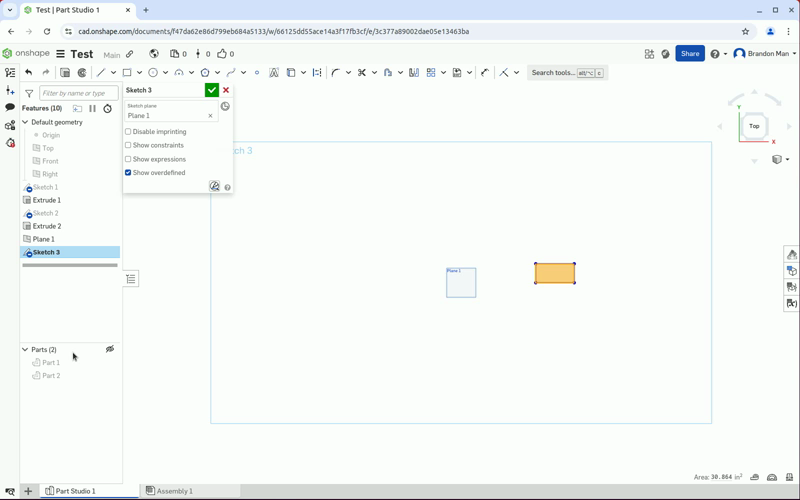
key(shift+e)
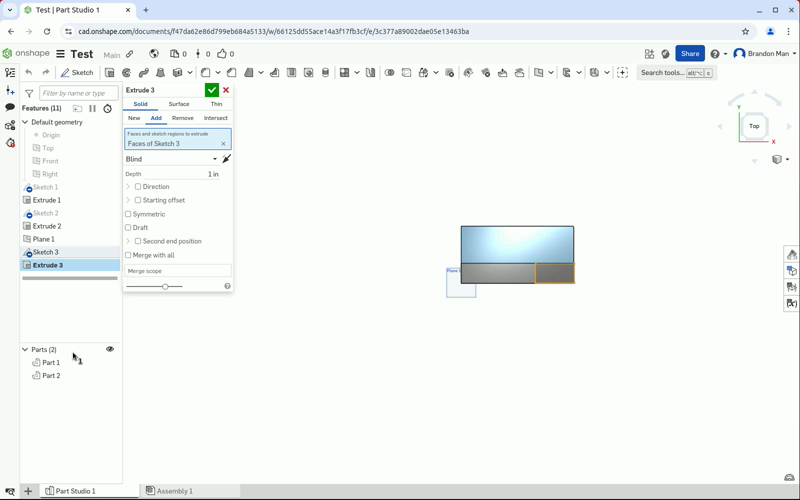
mouse_move(143, 106)
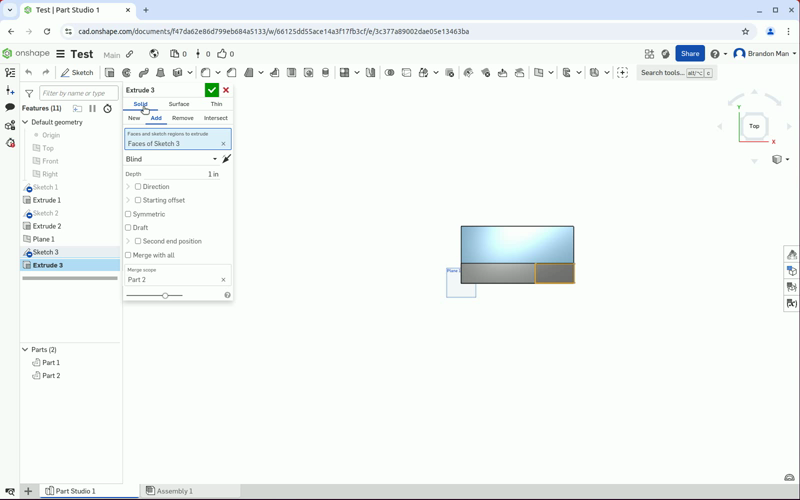
click(143, 106)
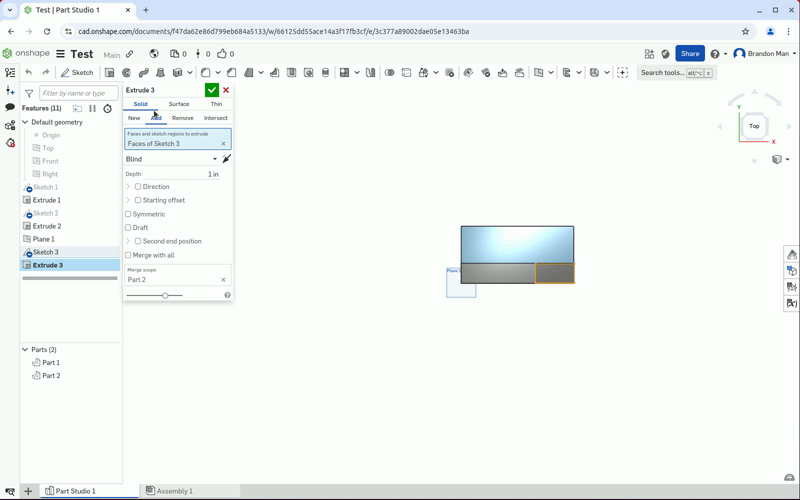
mouse_move(186, 120)
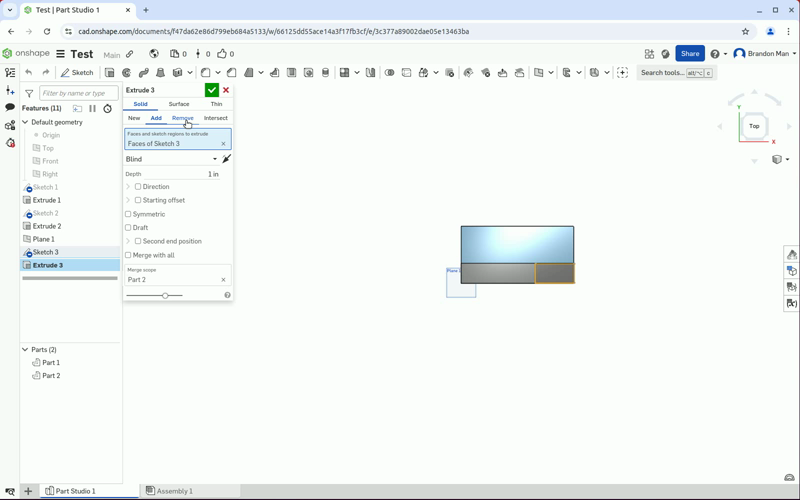
click(186, 120)
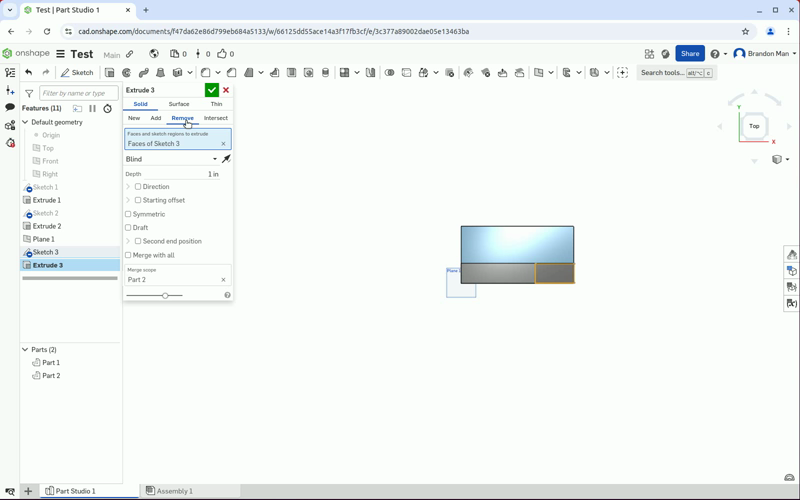
key(tab, 4)
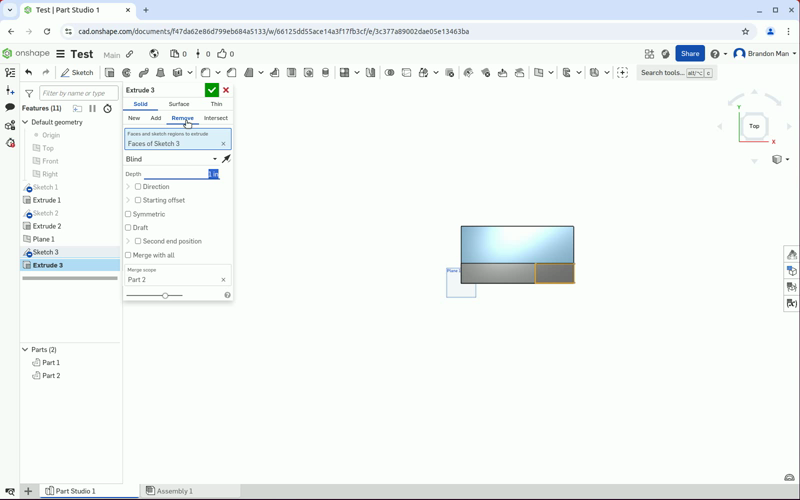
text(3.851)
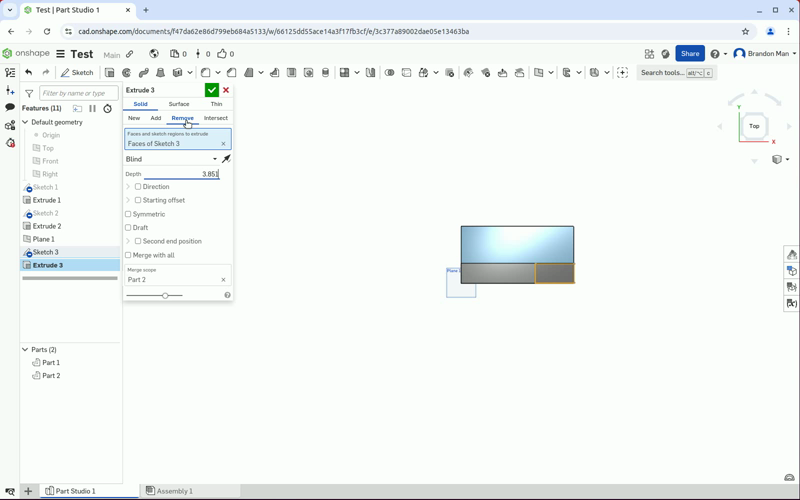
key(tab, 6)
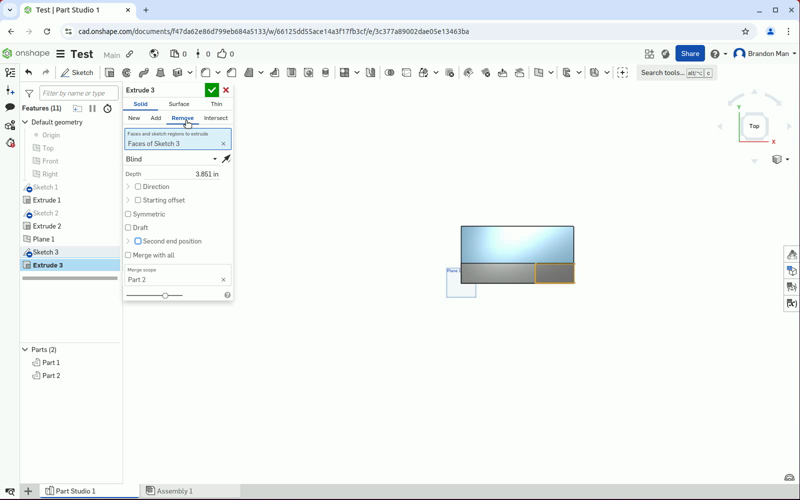
key(space)
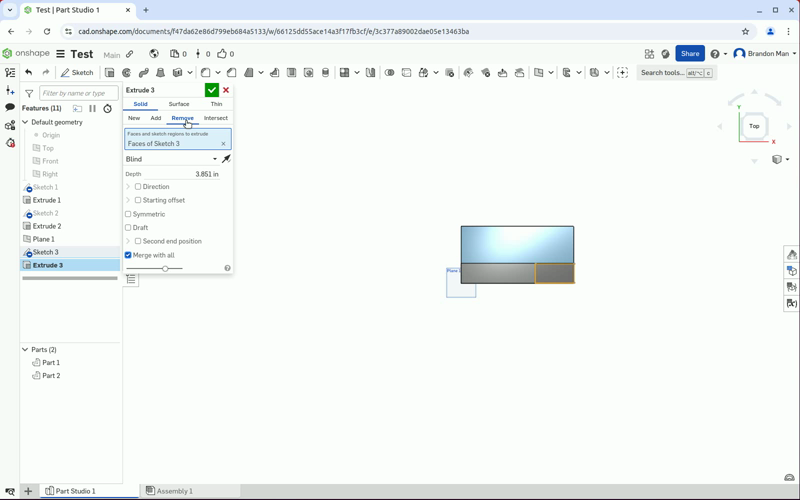
key(enter)
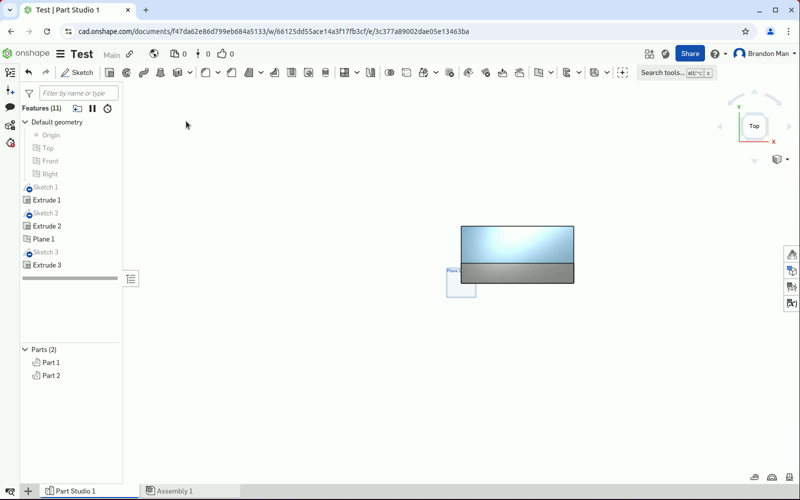
key(shift+h)
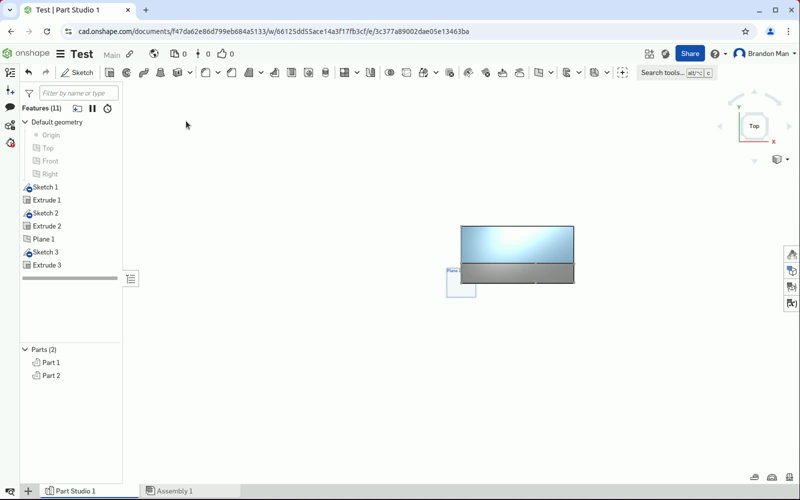
key(shift+h)
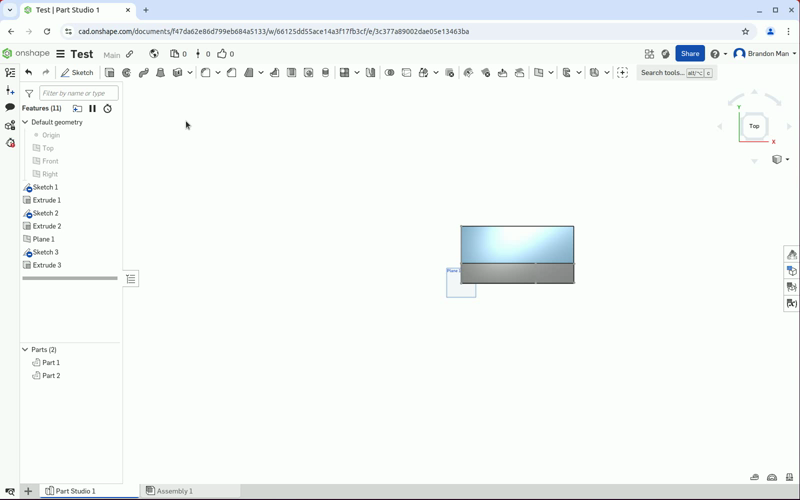
key(shift+7)
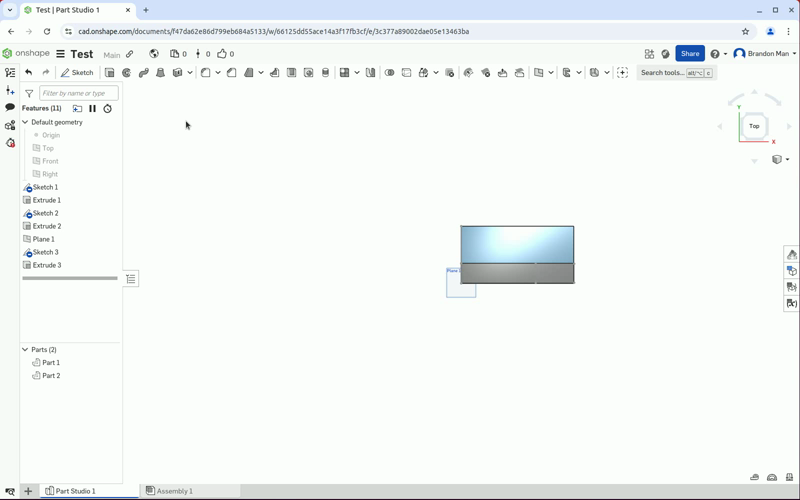
key(up, 3)
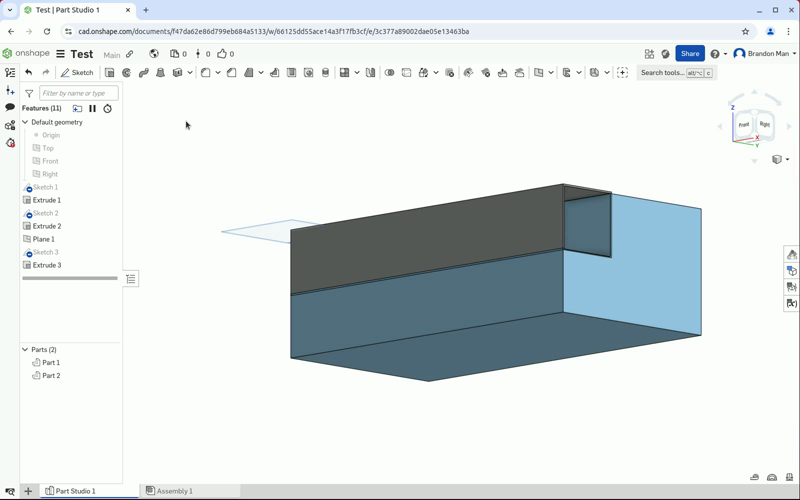
key(left, 3)
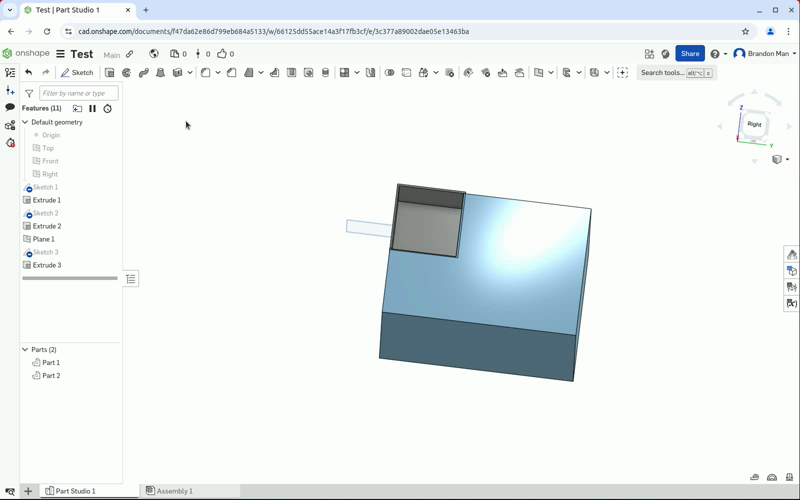
key(right, 3)
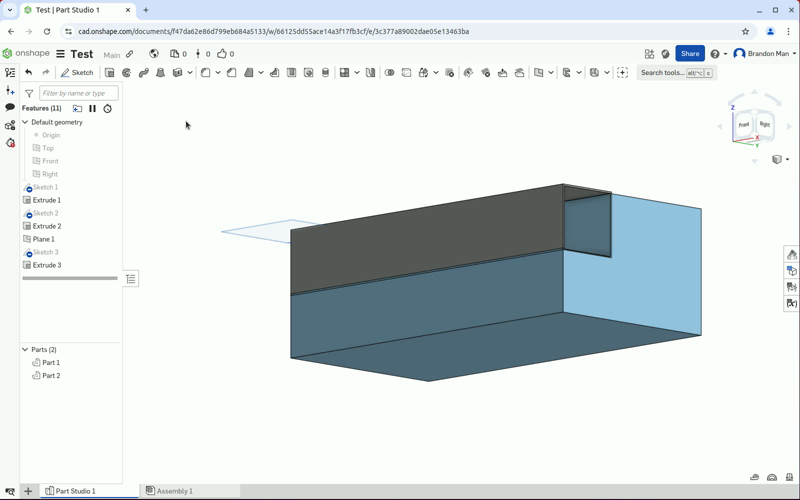
key(down, 3)
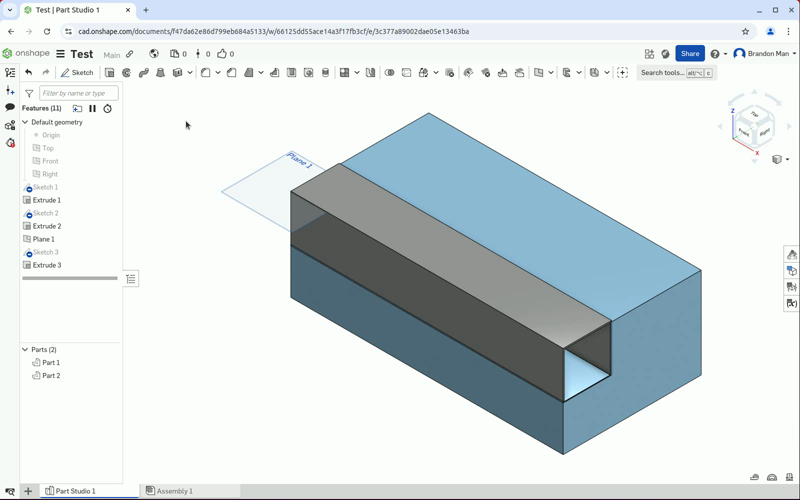
mouse_move(73, 189)
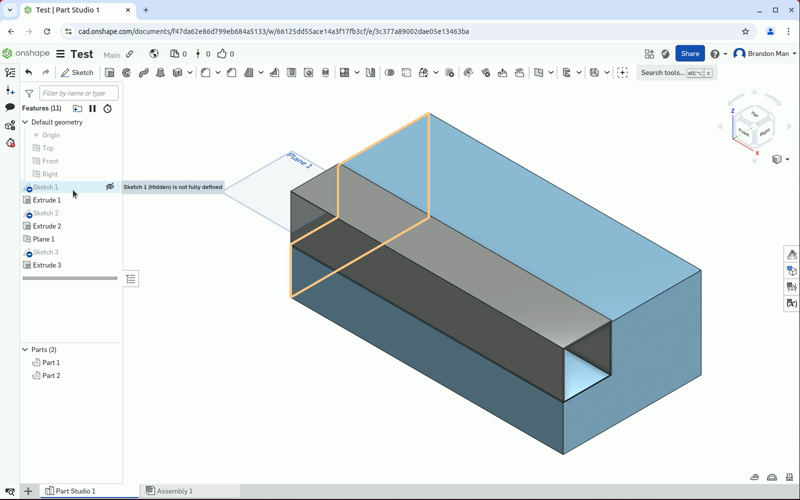
click(73, 189)